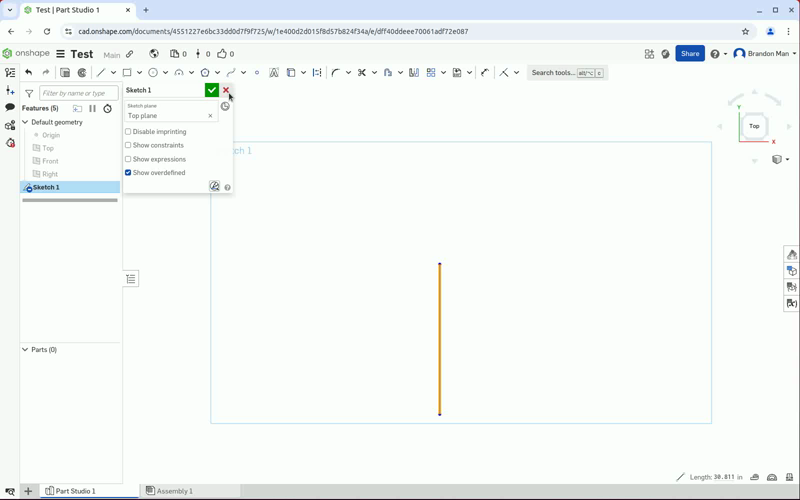
key(shift+h)
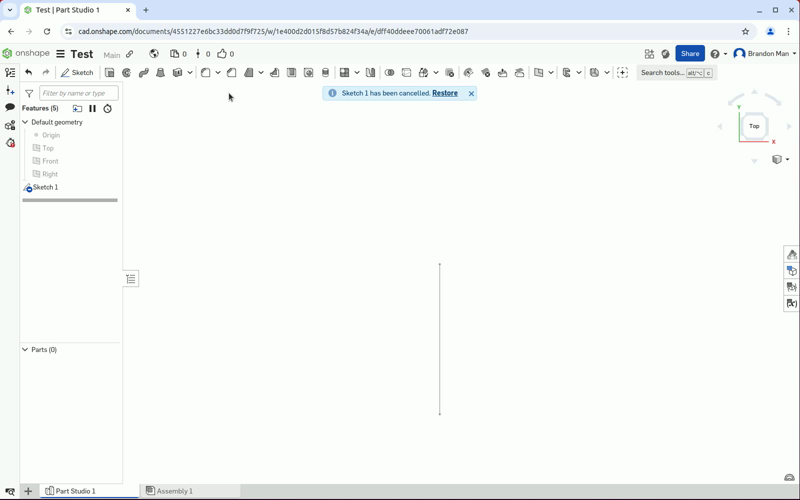
mouse_move(73, 352)
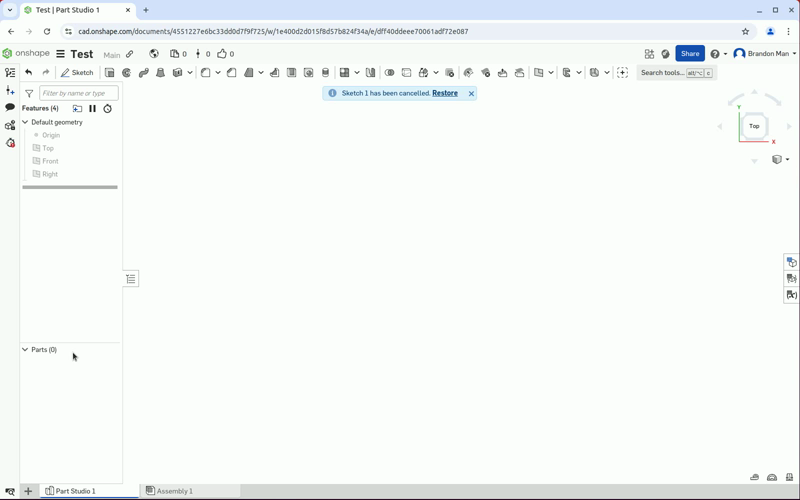
key(y)
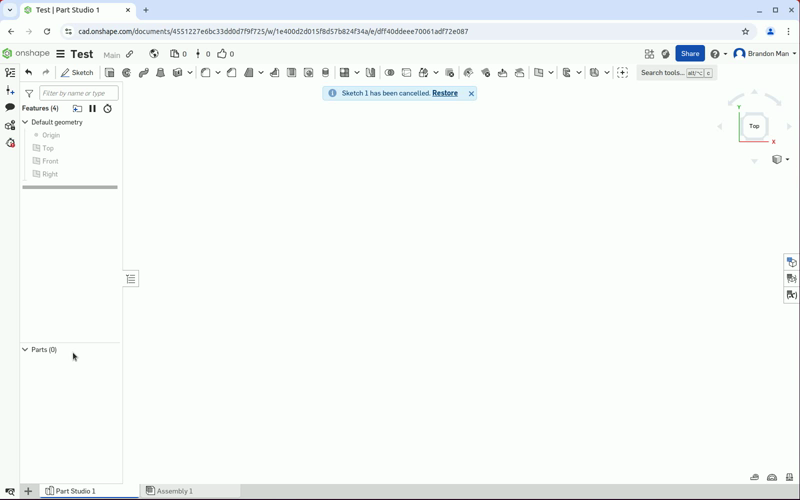
key(shift+p)
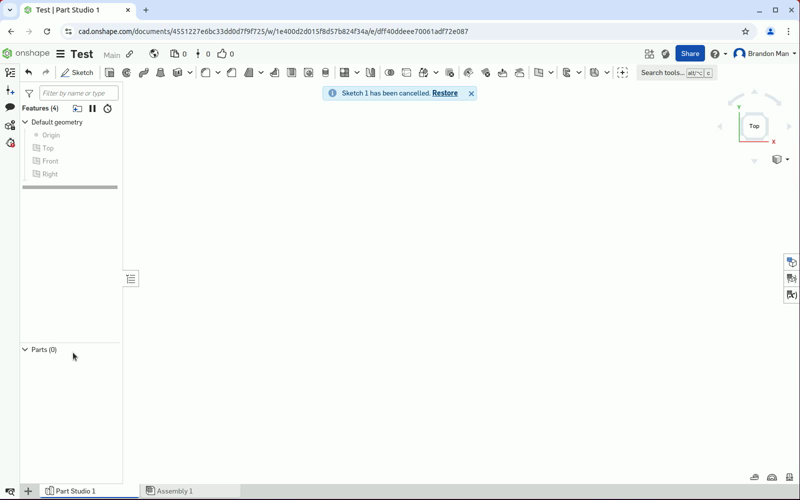
key(space)
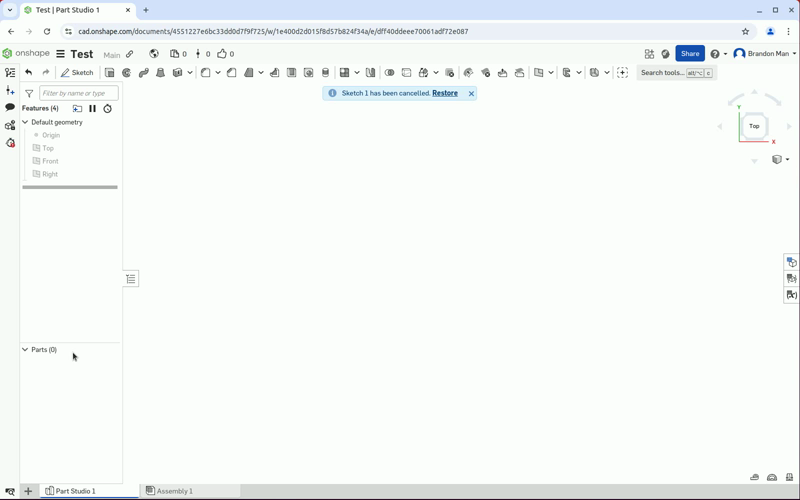
key_down(shift)
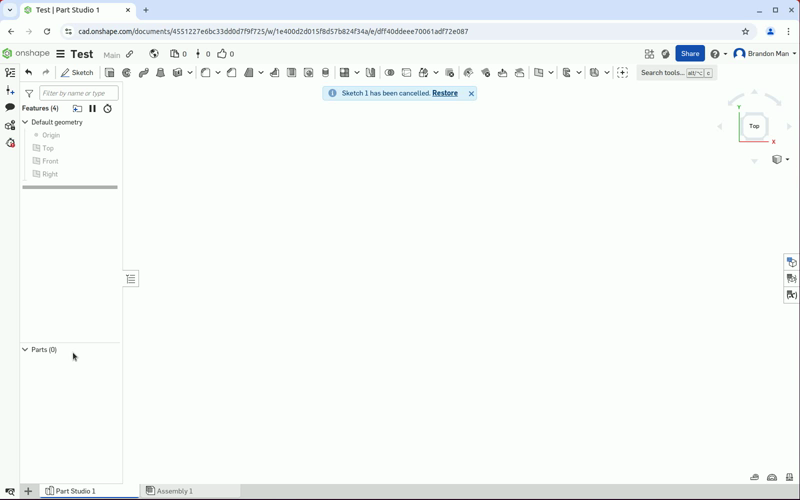
key(up)
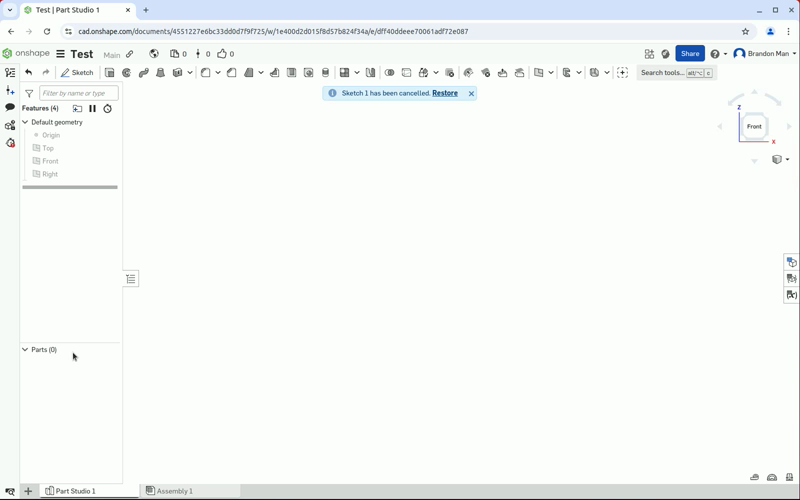
key_up(shift)
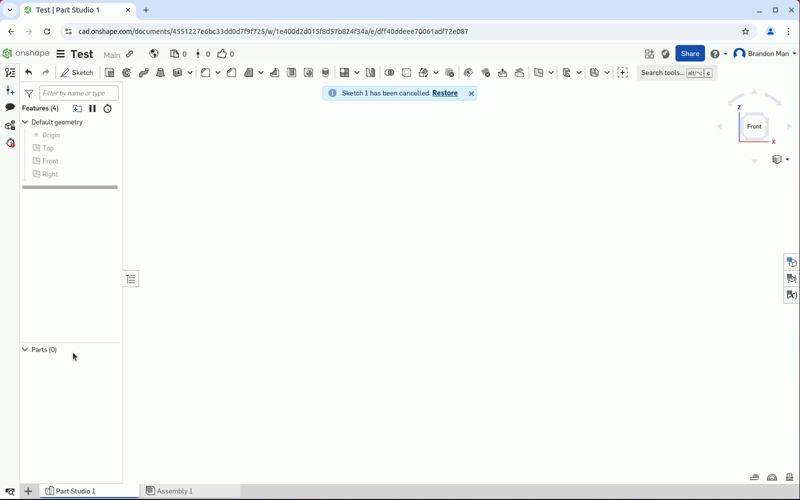
mouse_move(73, 352)
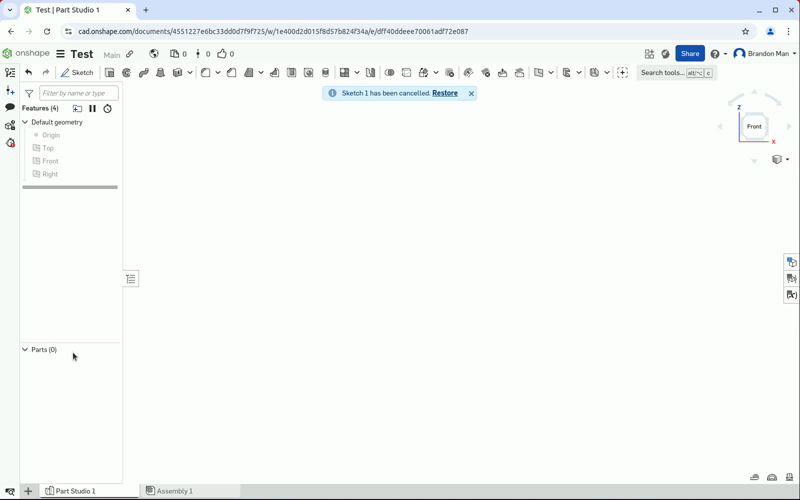
key(shift+y)
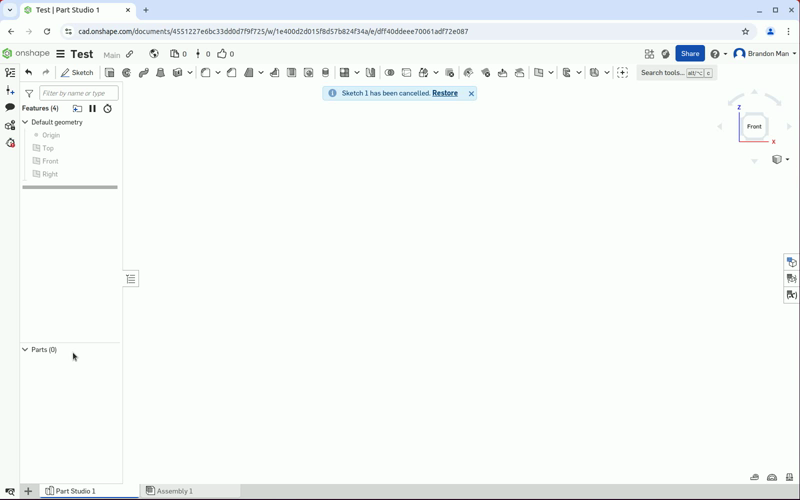
key(shift+s)
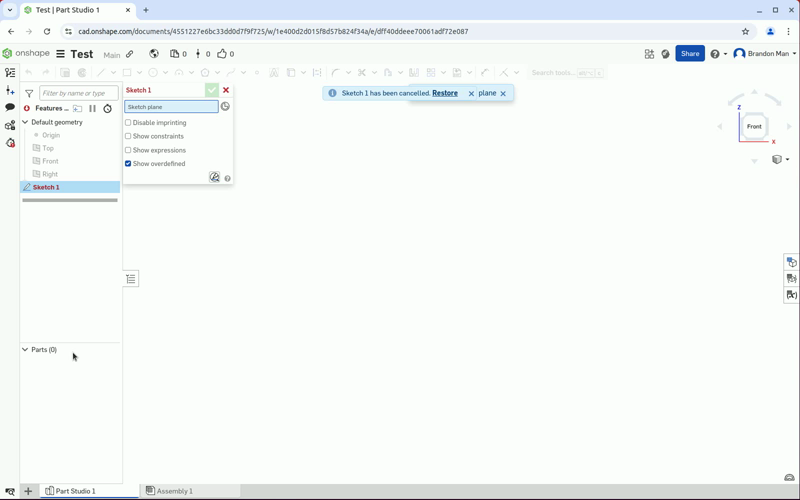
mouse_move(73, 163)
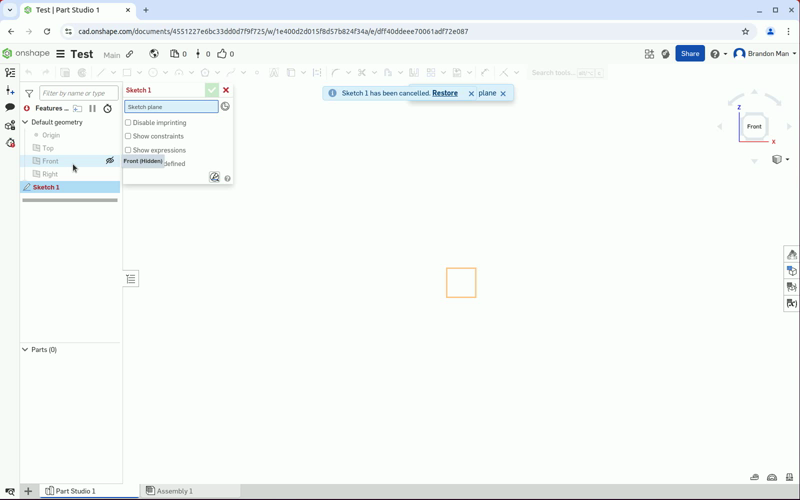
click(73, 163)
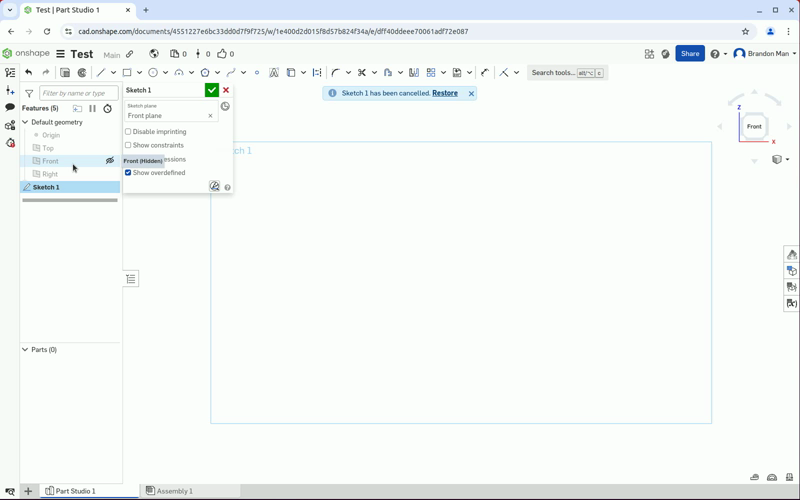
mouse_move(73, 352)
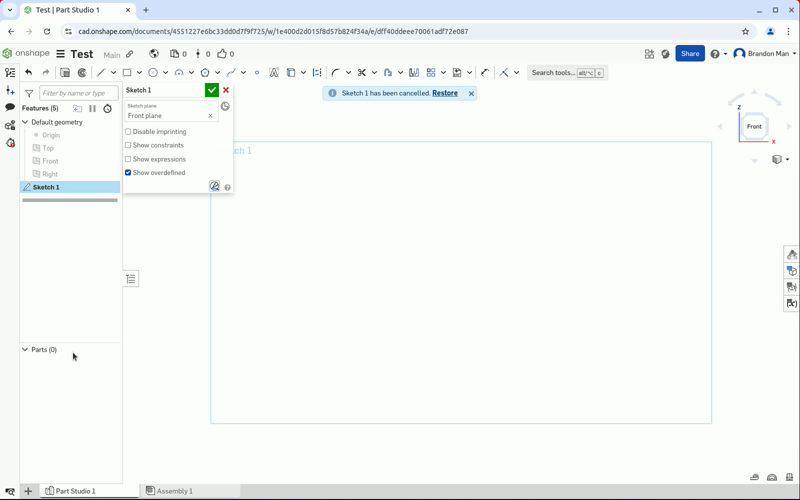
key(y)
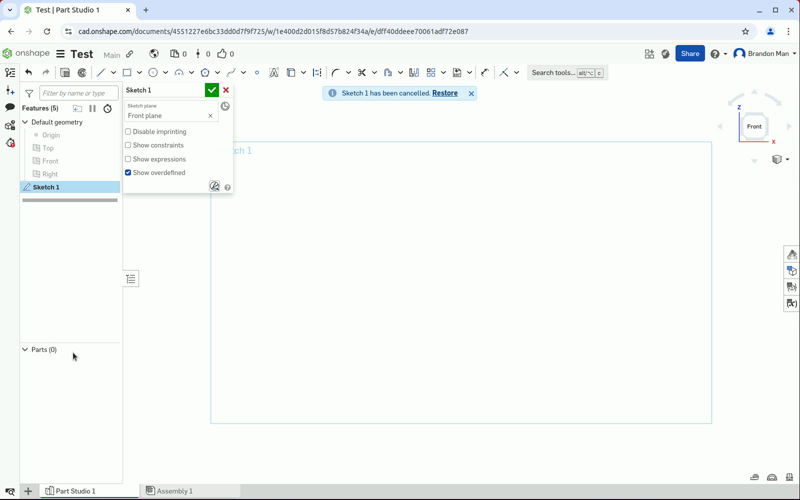
key(l)
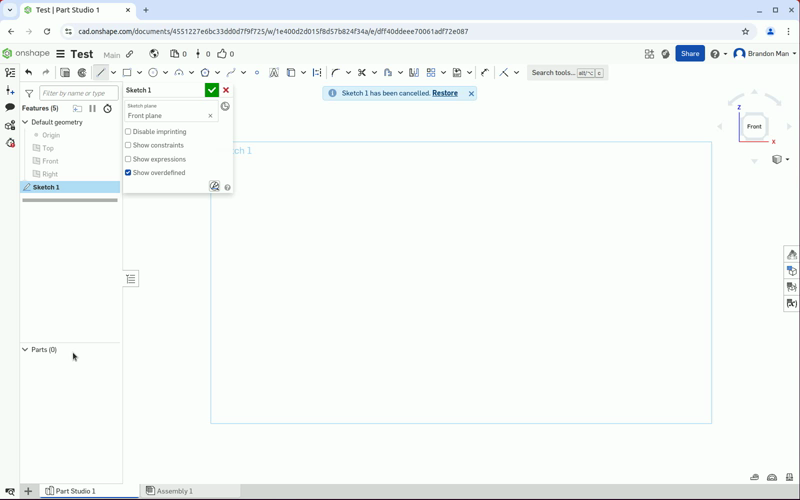
key_down(shift)
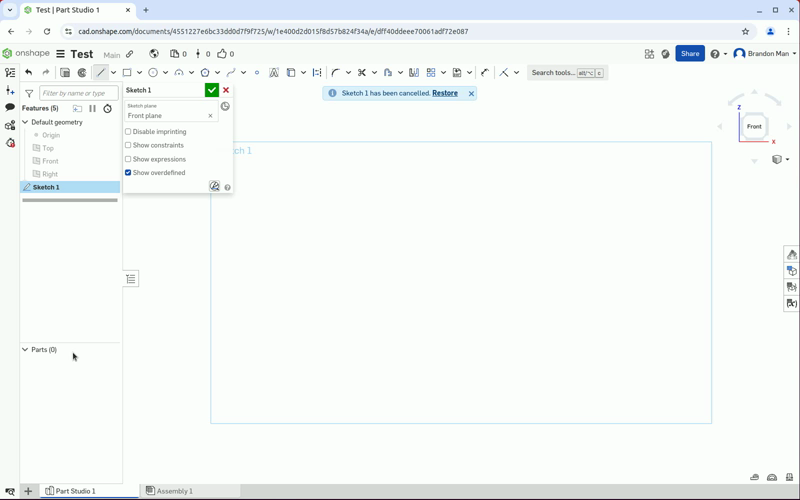
mouse_move(460, 282)
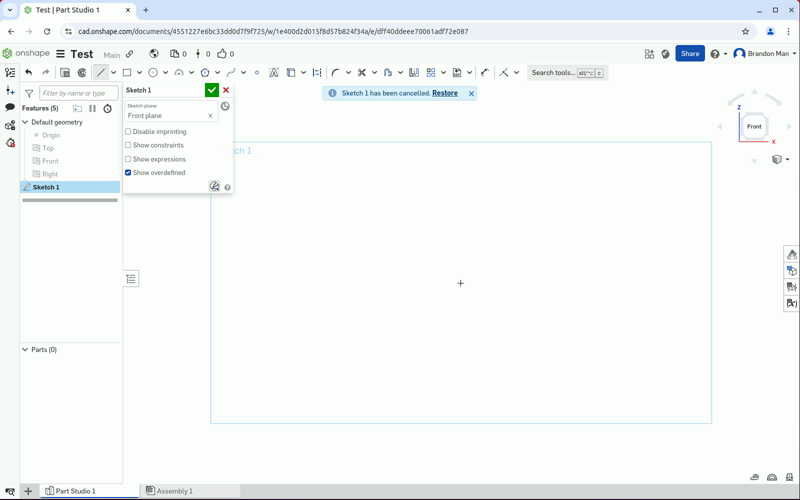
click(460, 282)
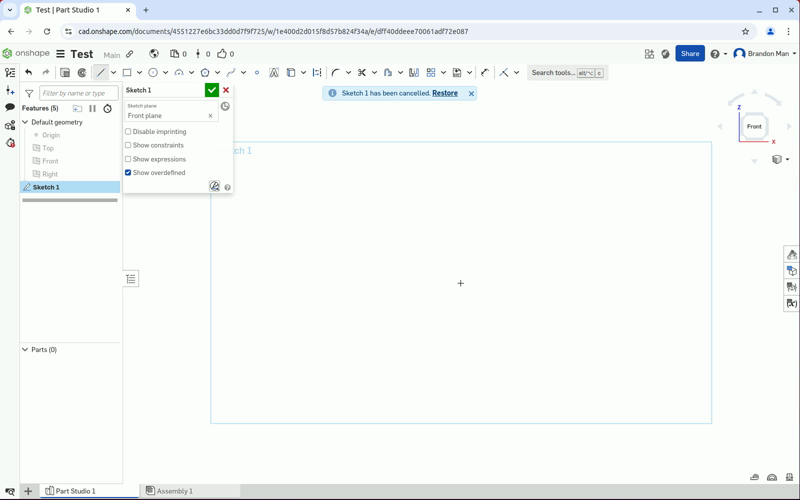
key_up(shift)
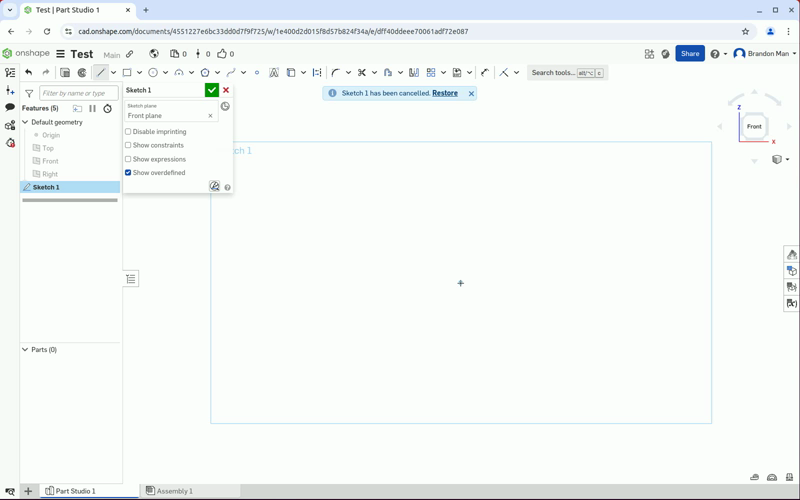
key_down(shift)
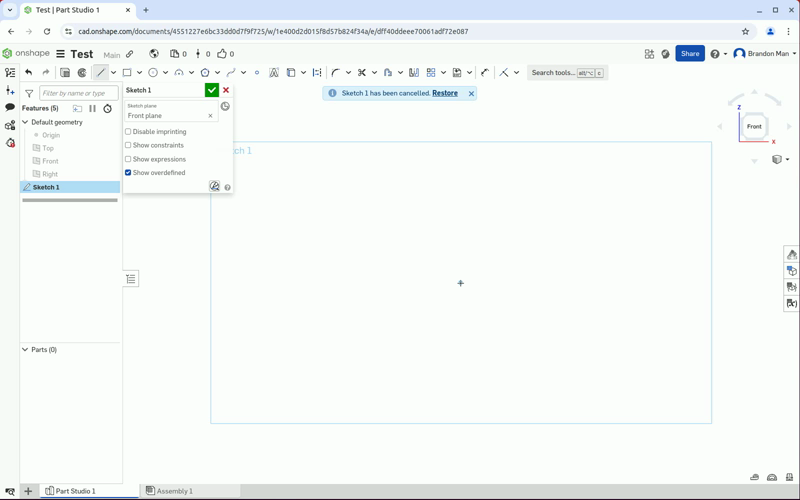
mouse_move(573, 282)
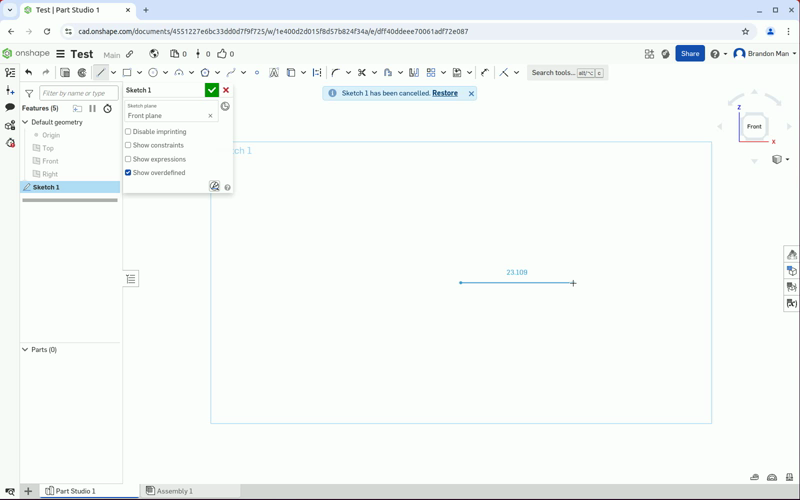
click(573, 282)
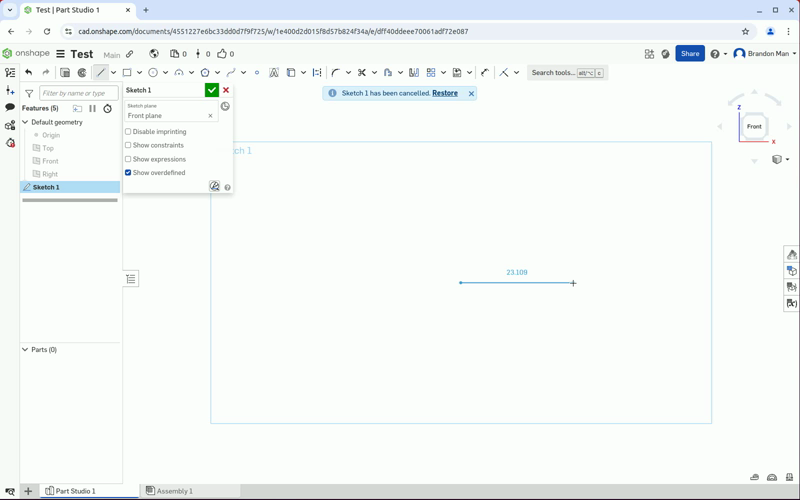
key_up(shift)
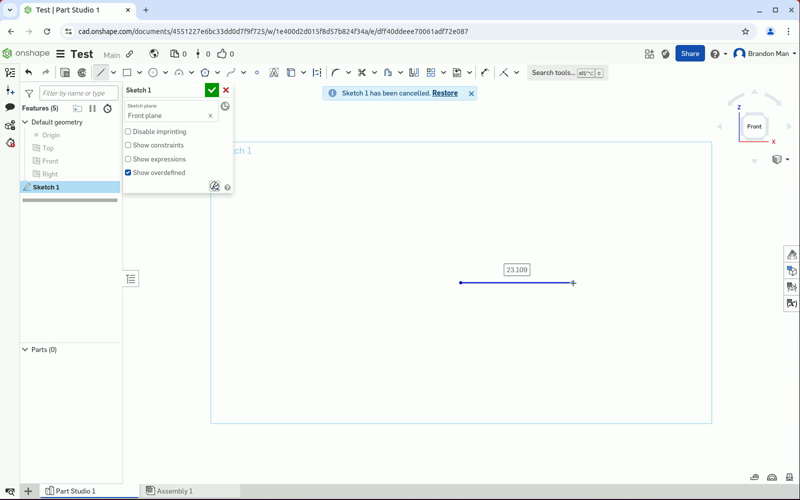
key_down(shift)
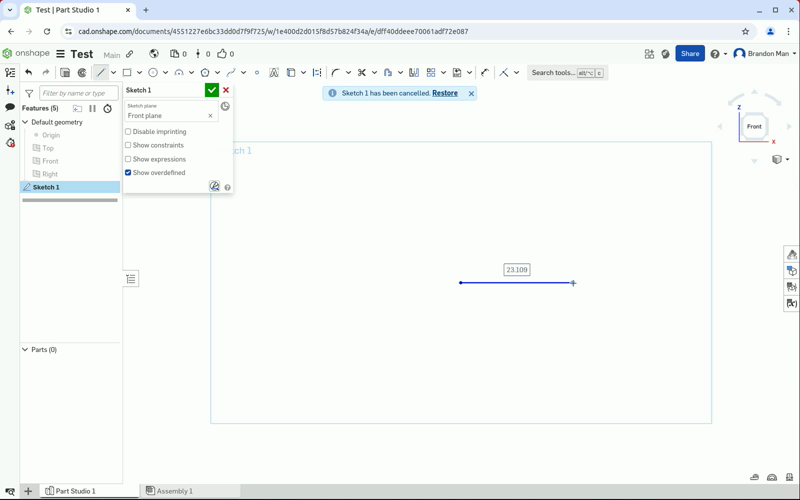
mouse_move(589, 282)
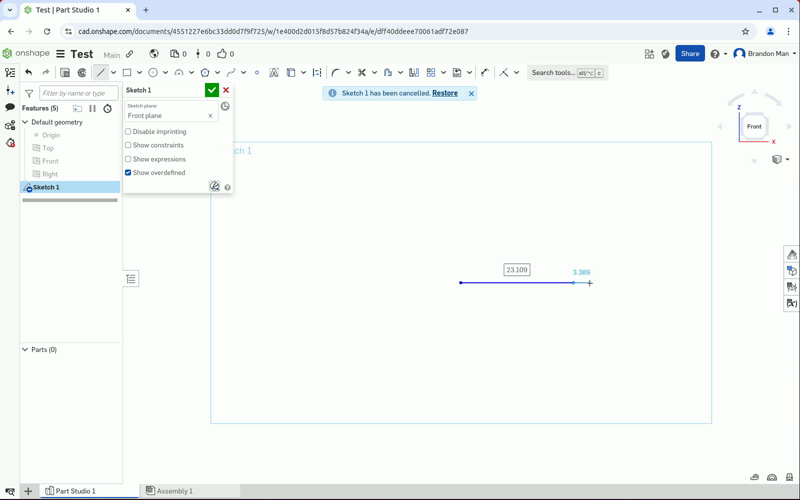
mouse_move(573, 245)
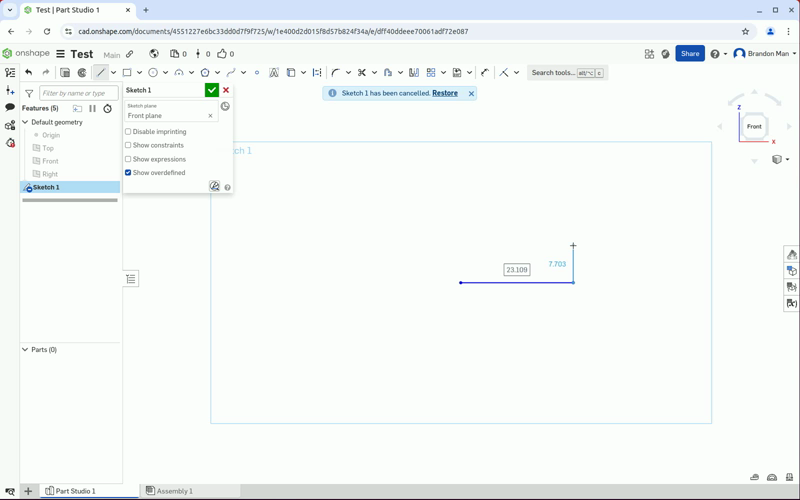
click(573, 245)
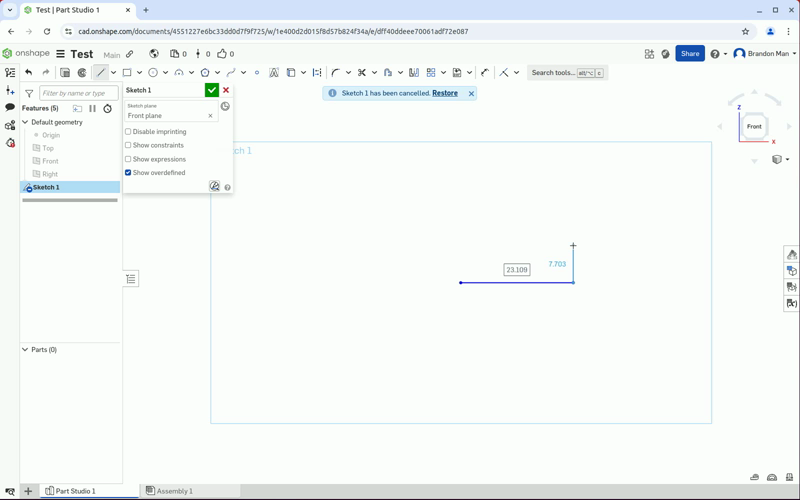
key_up(shift)
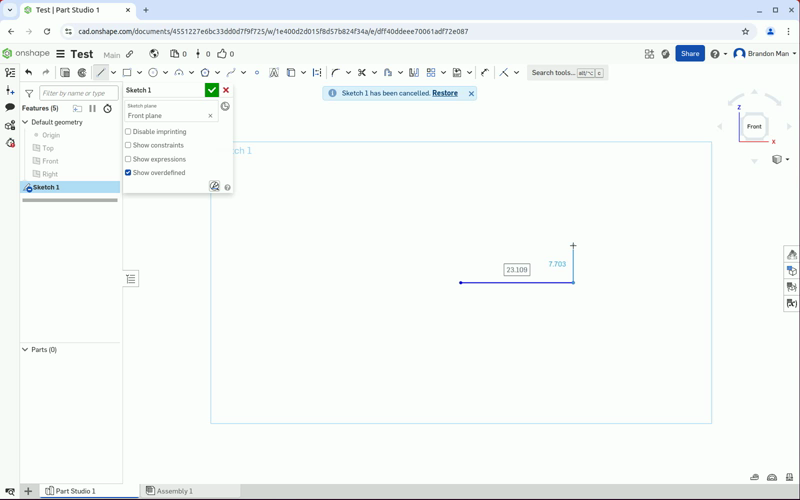
key_down(shift)
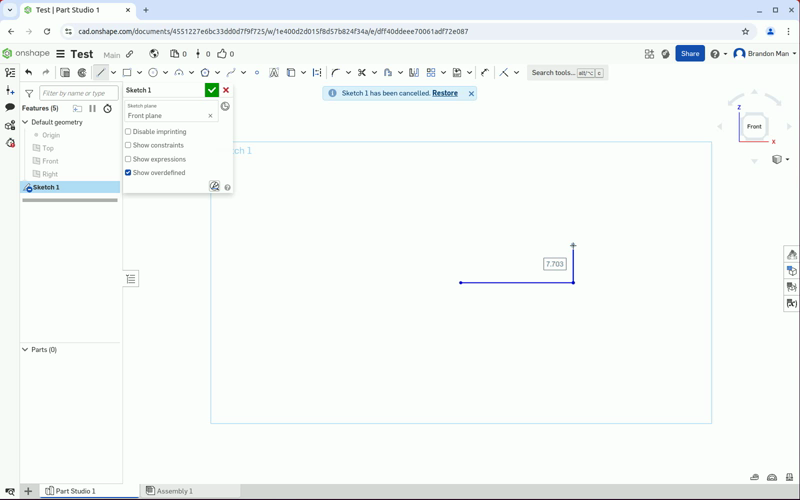
mouse_move(479, 245)
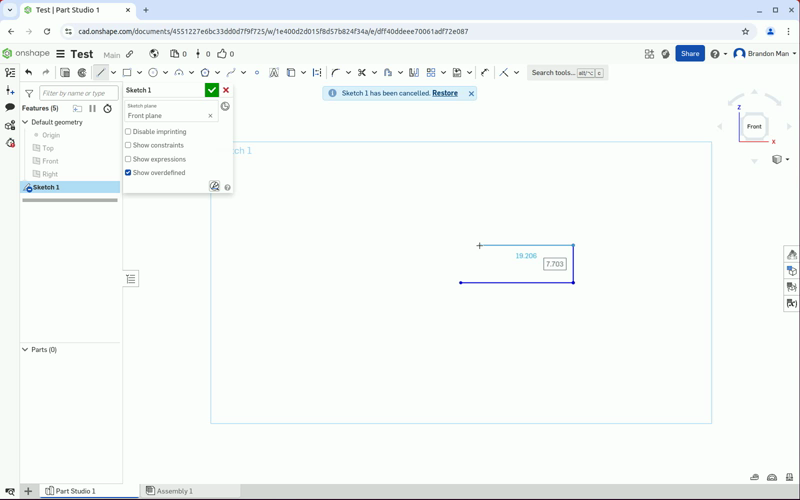
click(479, 245)
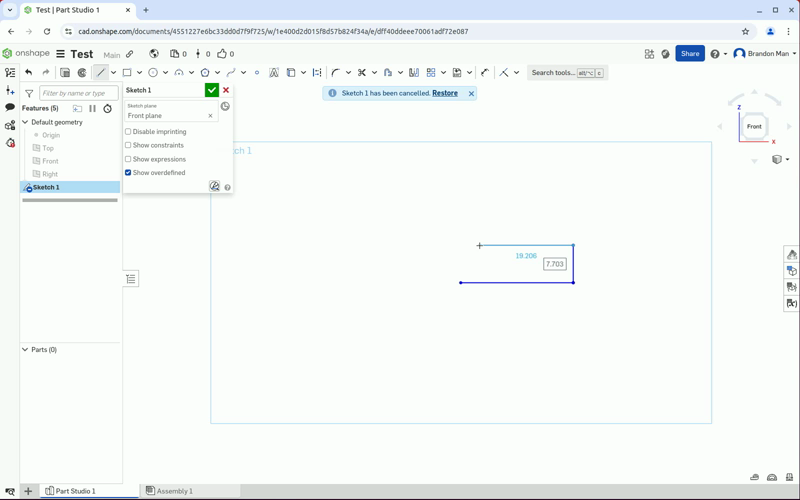
key_up(shift)
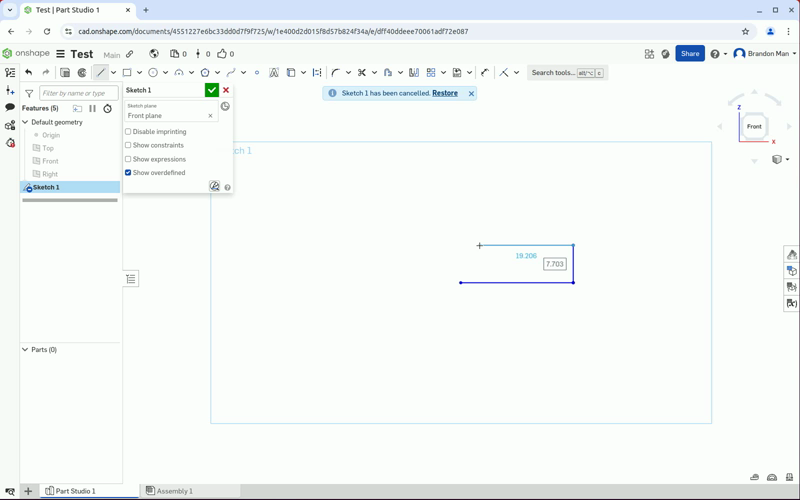
key_down(shift)
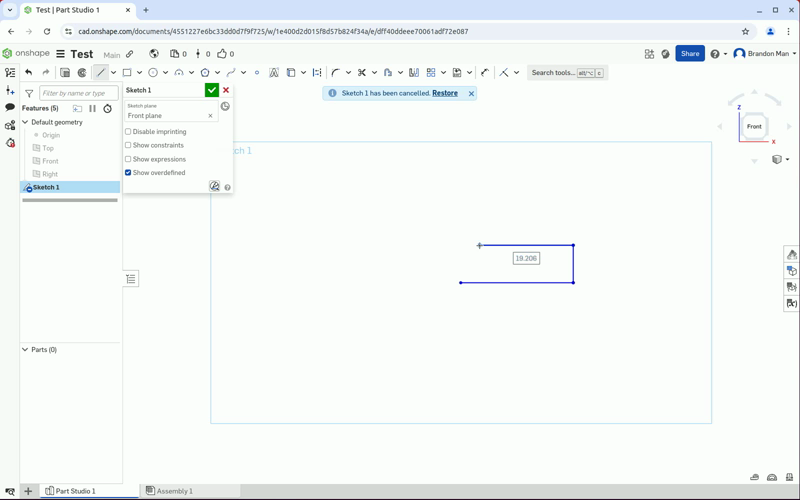
mouse_move(509, 245)
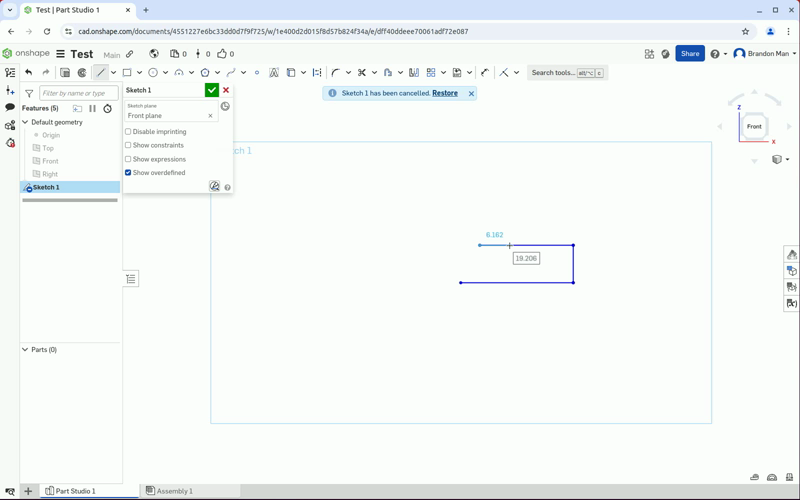
mouse_move(479, 208)
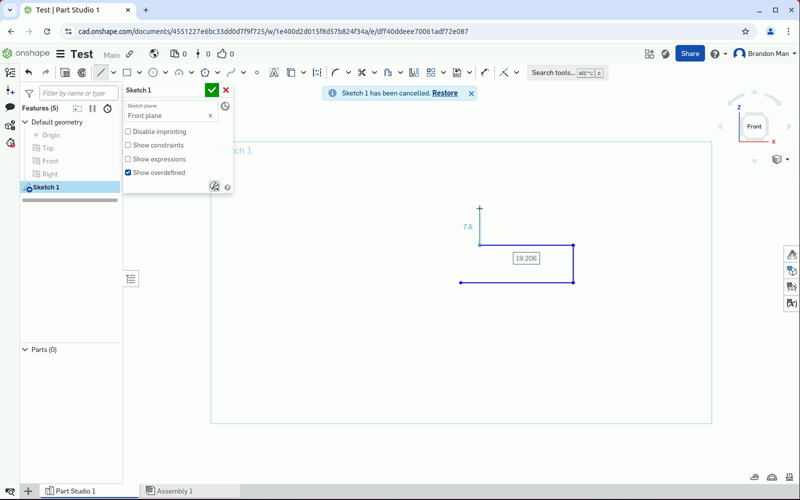
click(479, 208)
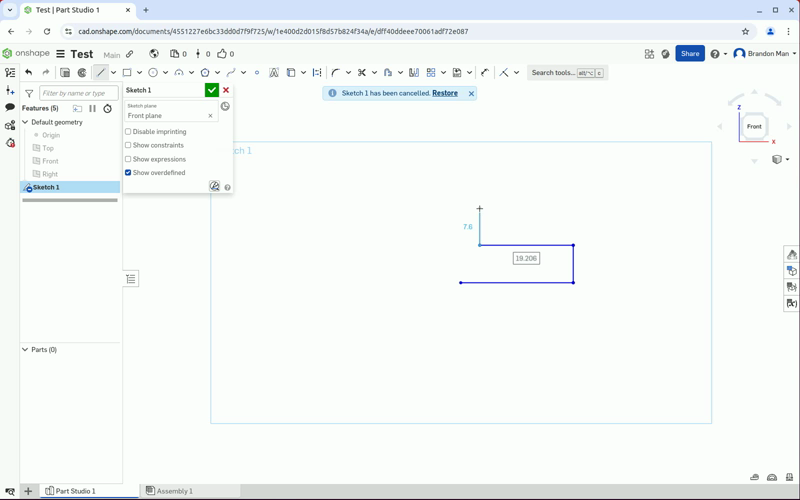
key_up(shift)
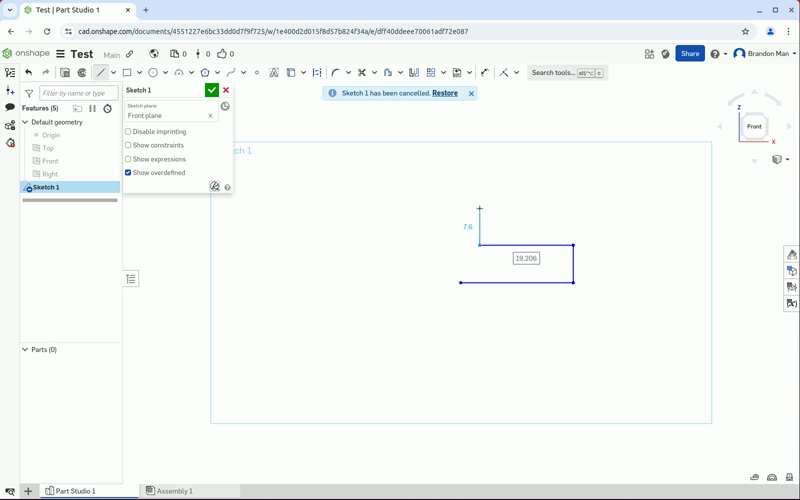
key_down(shift)
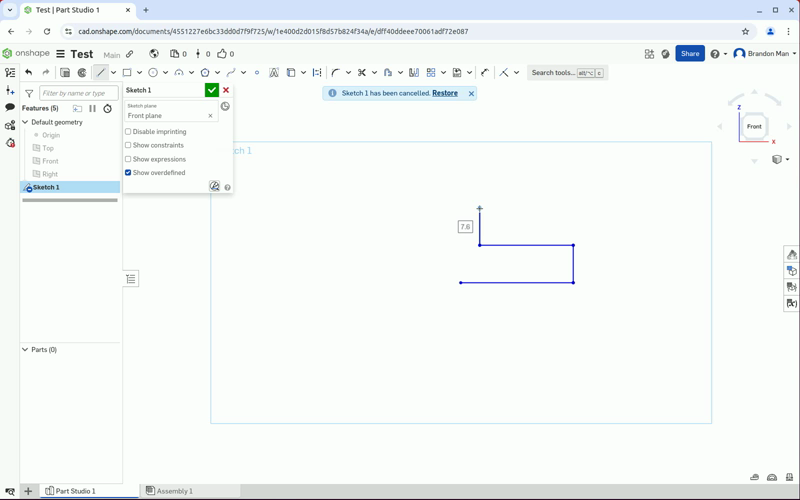
mouse_move(509, 208)
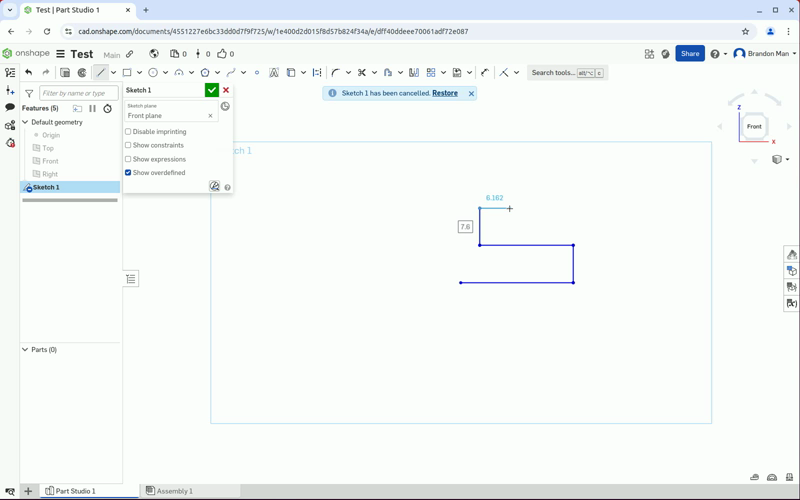
mouse_move(460, 208)
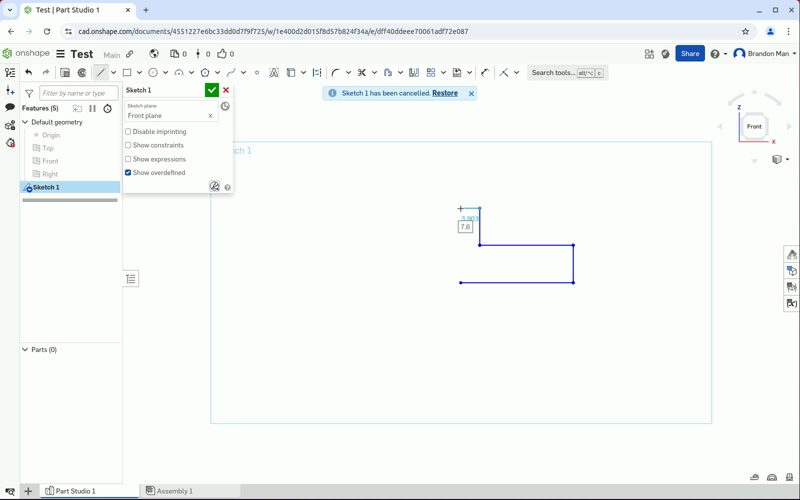
click(460, 208)
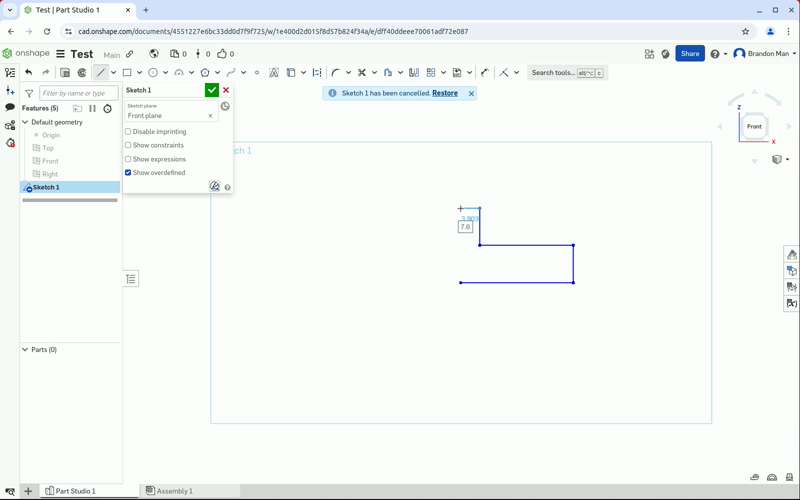
key_up(shift)
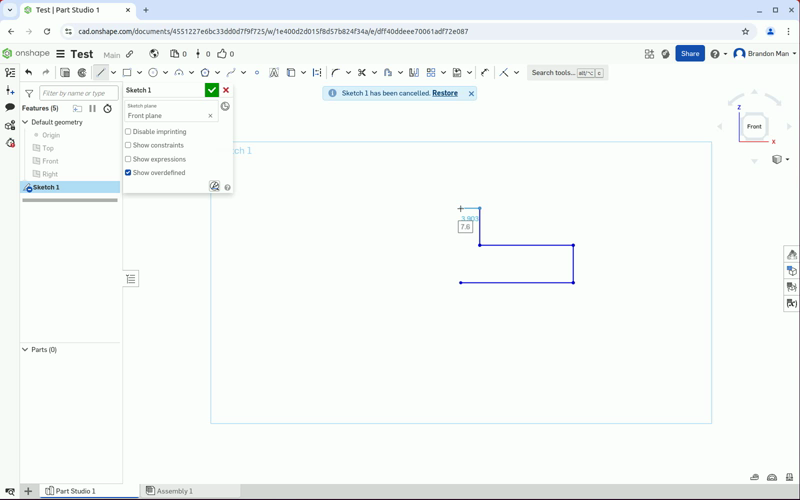
key_down(shift)
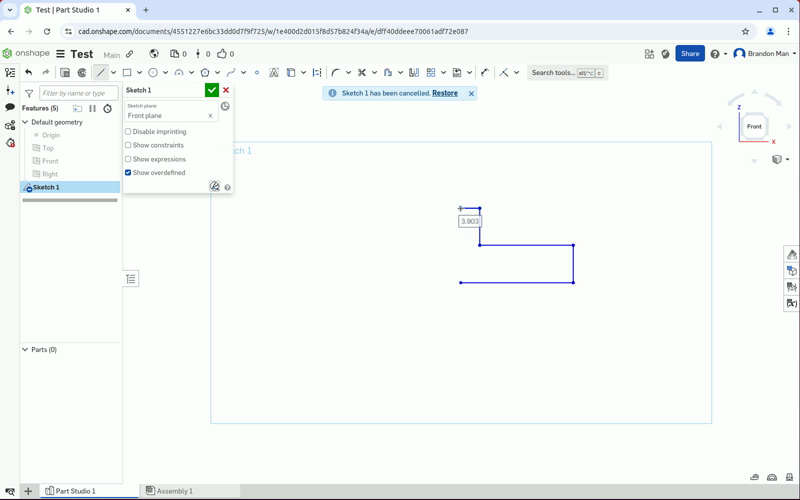
mouse_move(460, 282)
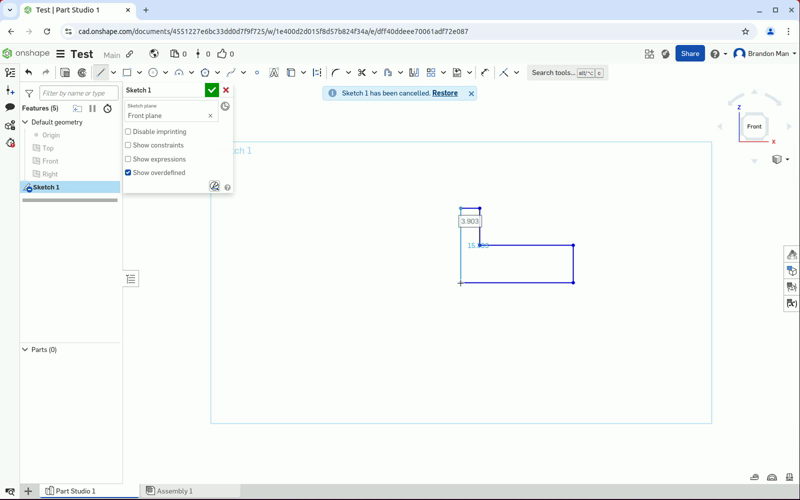
key_up(shift)
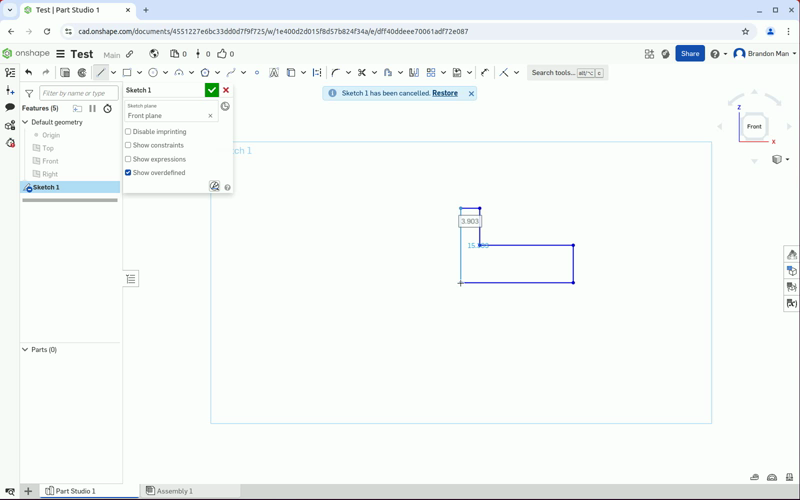
click(460, 282)
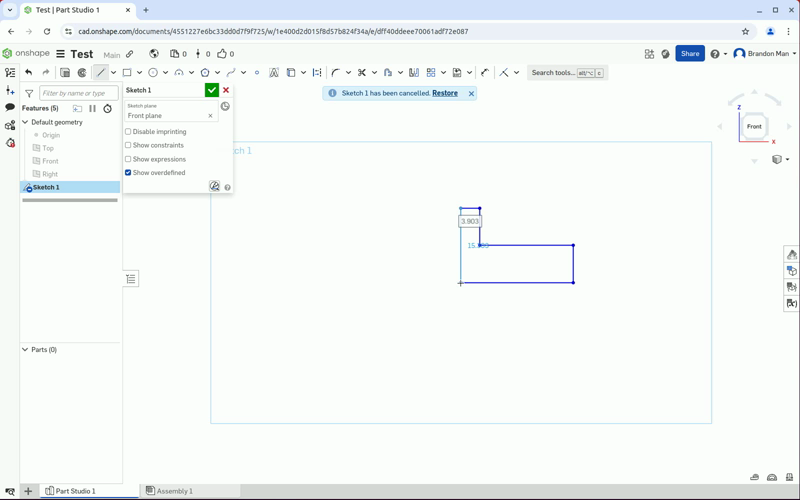
key(esc)
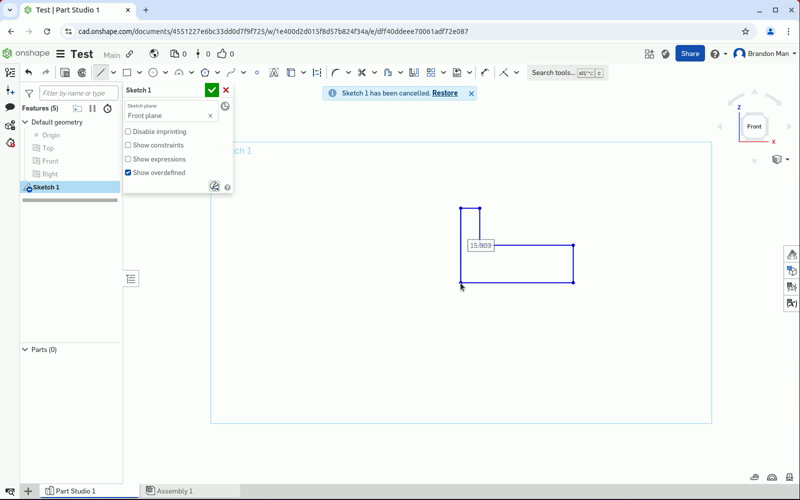
mouse_move(552, 279)
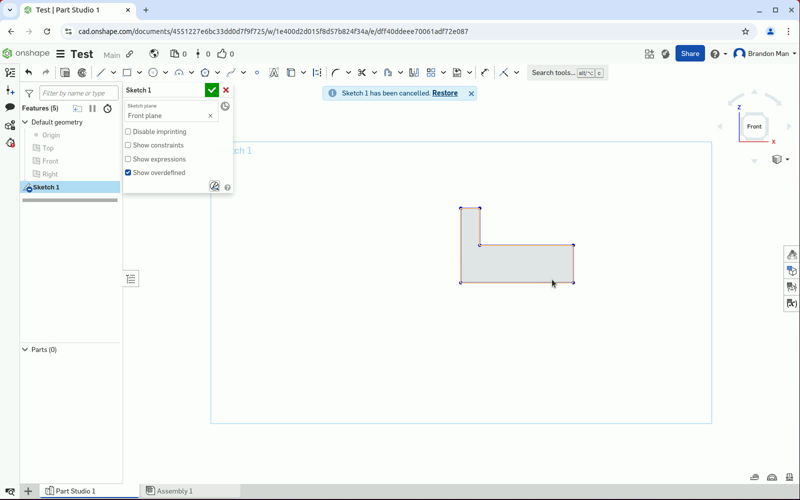
click(552, 279)
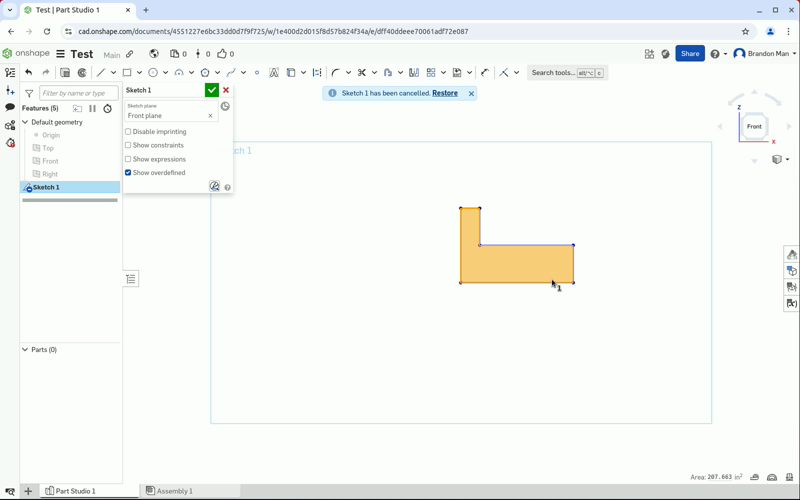
mouse_move(73, 352)
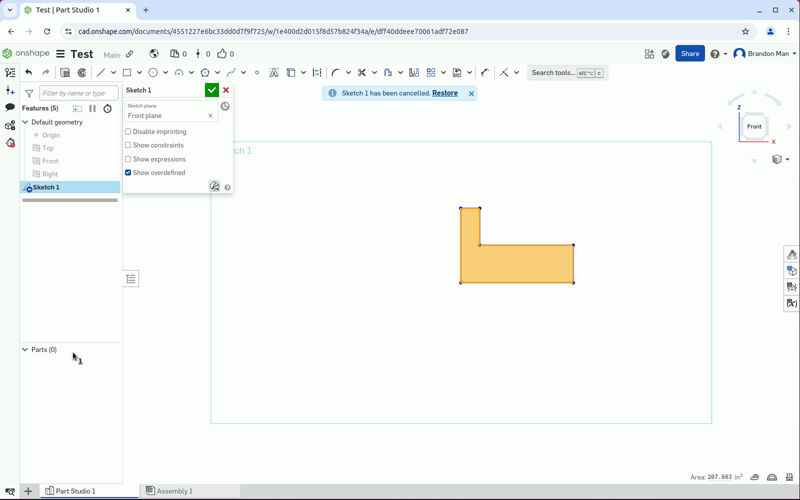
key(shift+y)
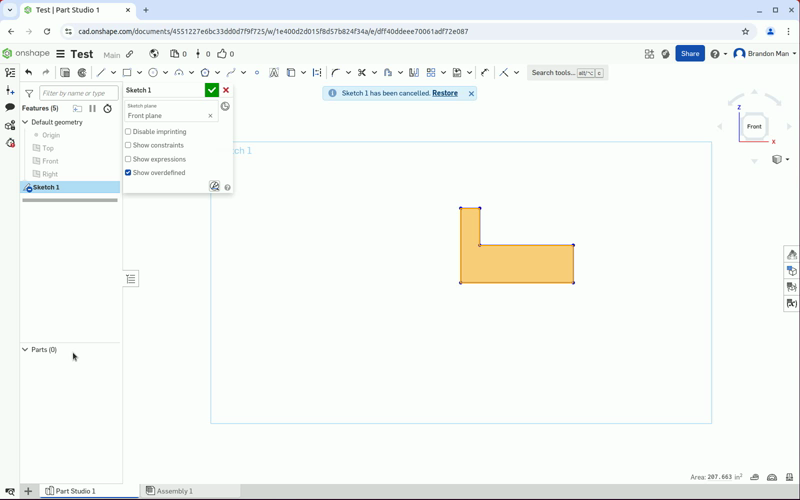
key(shift+e)
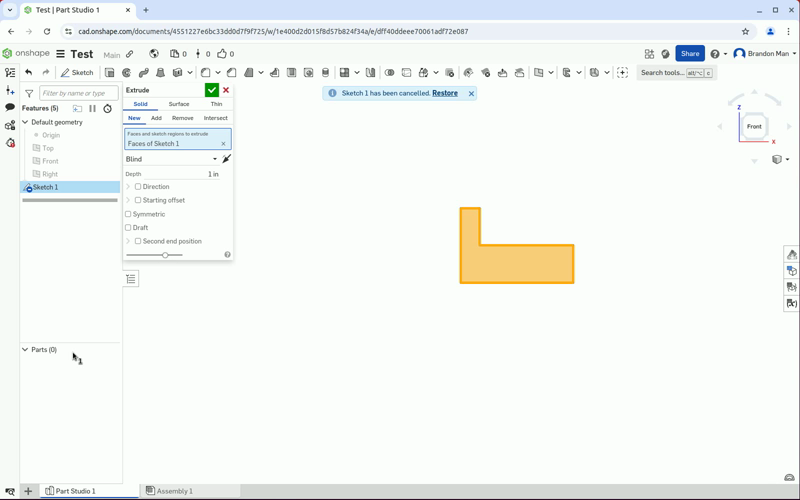
mouse_move(143, 106)
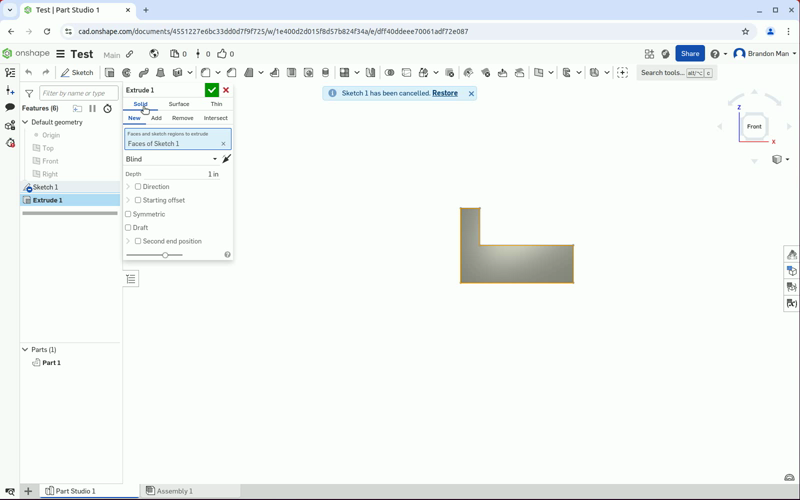
click(143, 106)
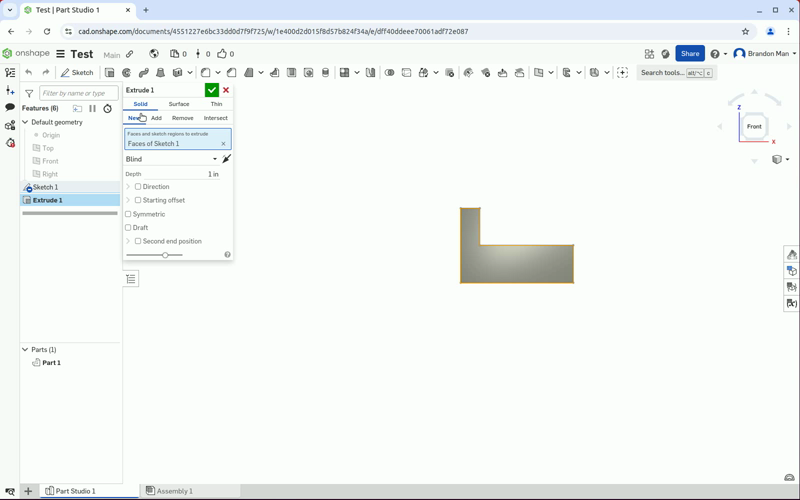
mouse_move(137, 120)
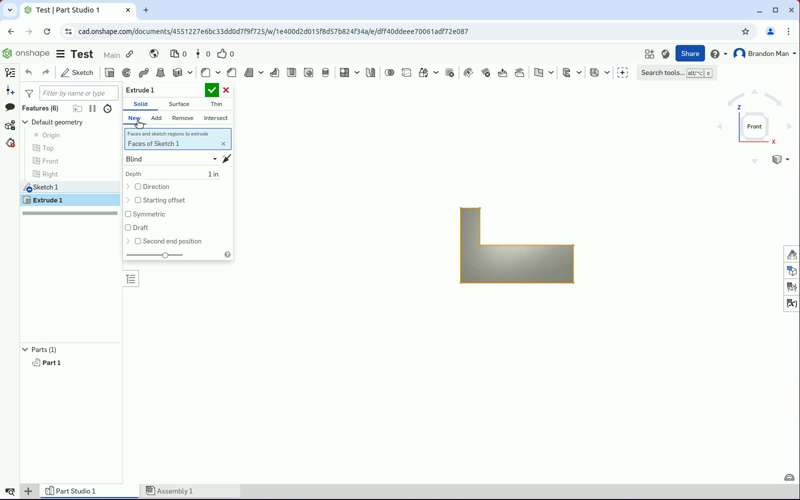
click(137, 120)
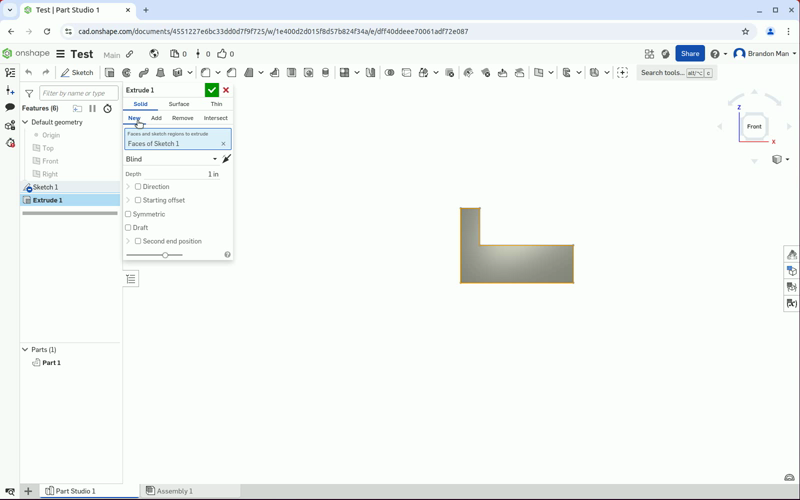
key(tab, 4)
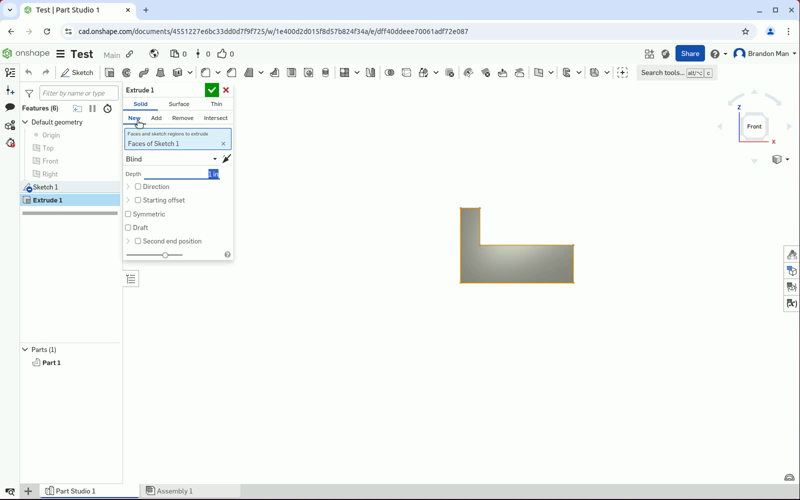
text(15.406)
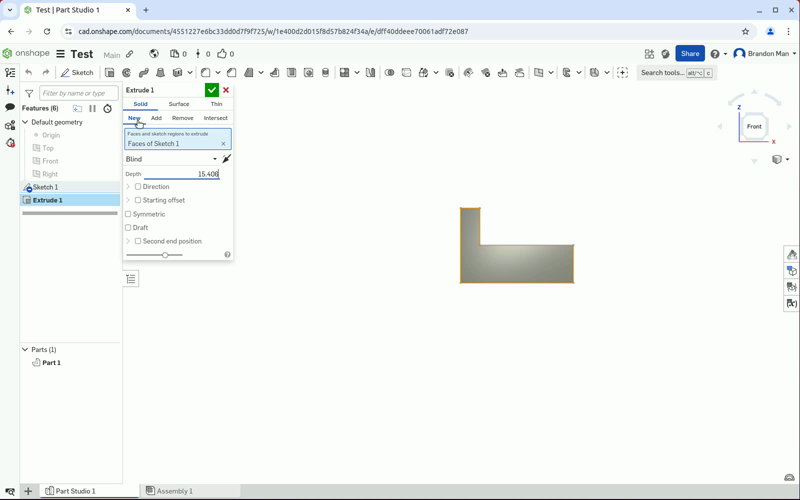
key(tab, 3)
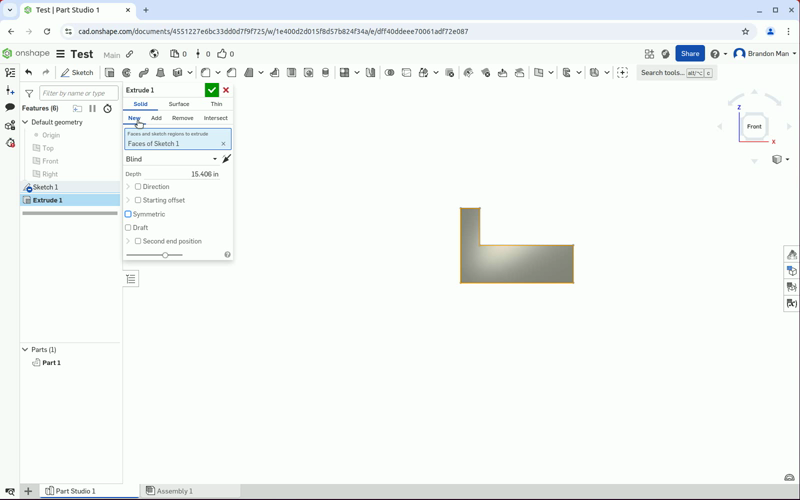
key(space)
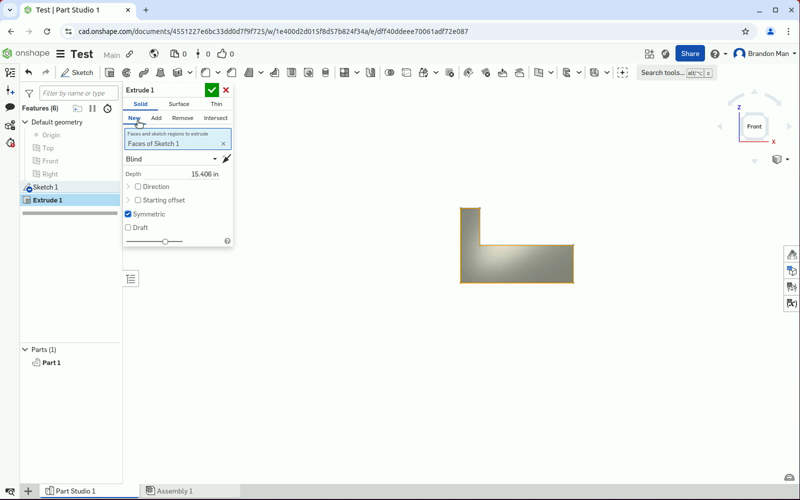
key(enter)
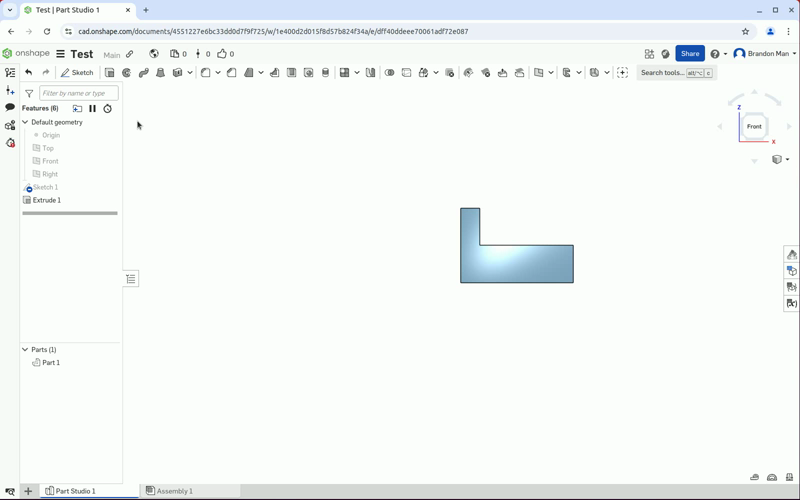
key(shift+h)
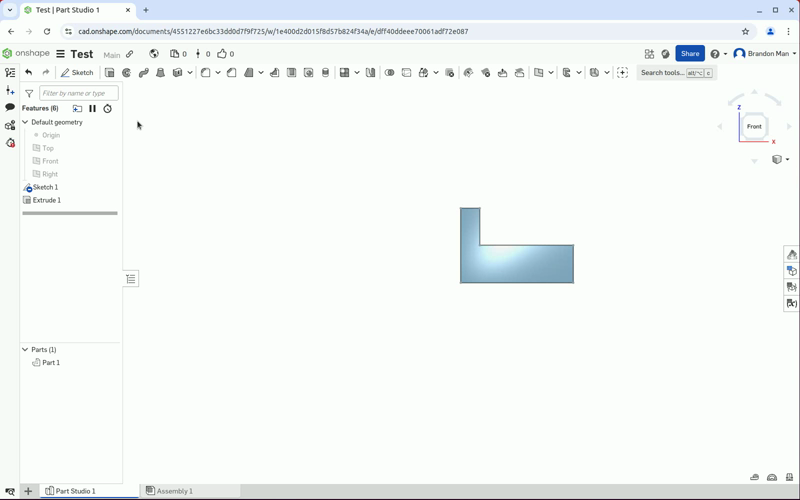
key(shift+h)
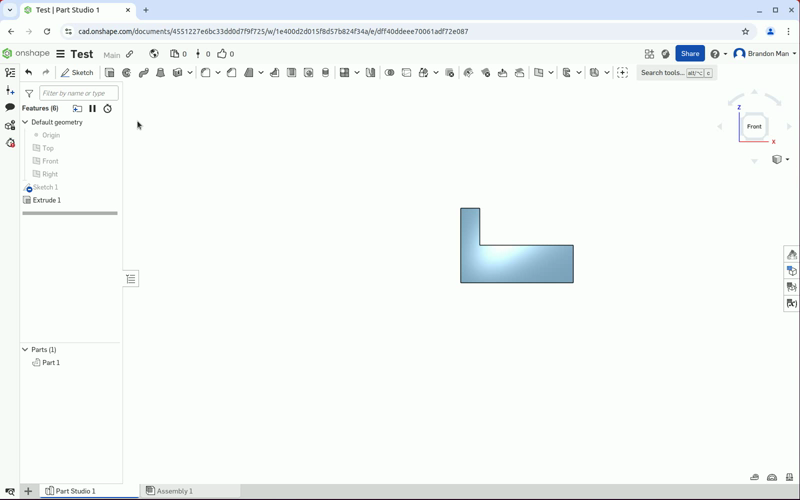
mouse_move(73, 189)
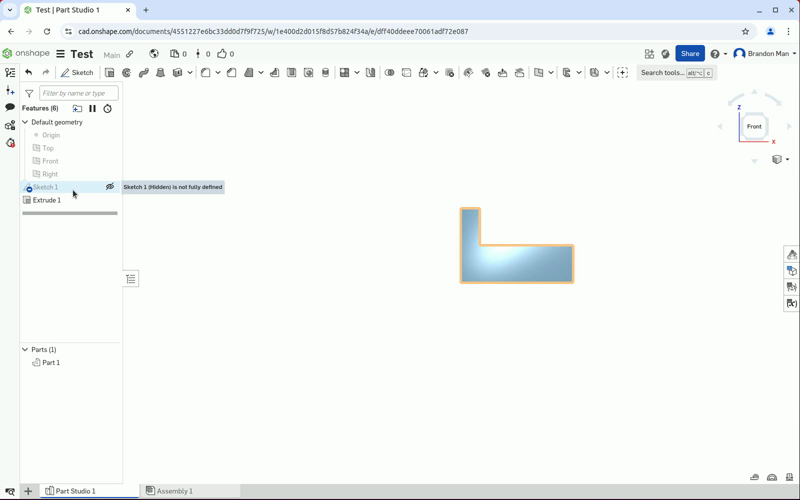
click(73, 189)
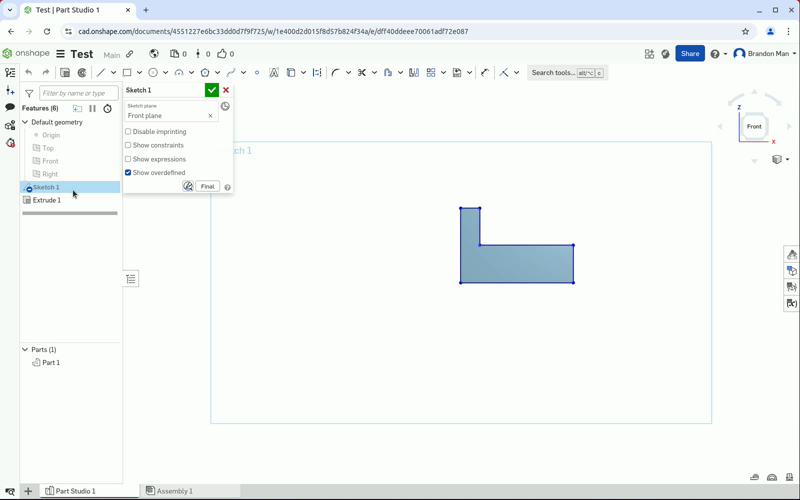
mouse_move(229, 92)
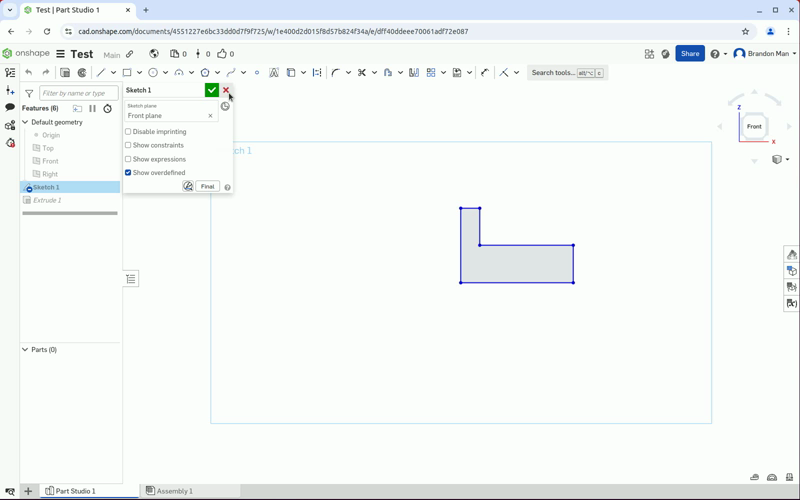
click(229, 92)
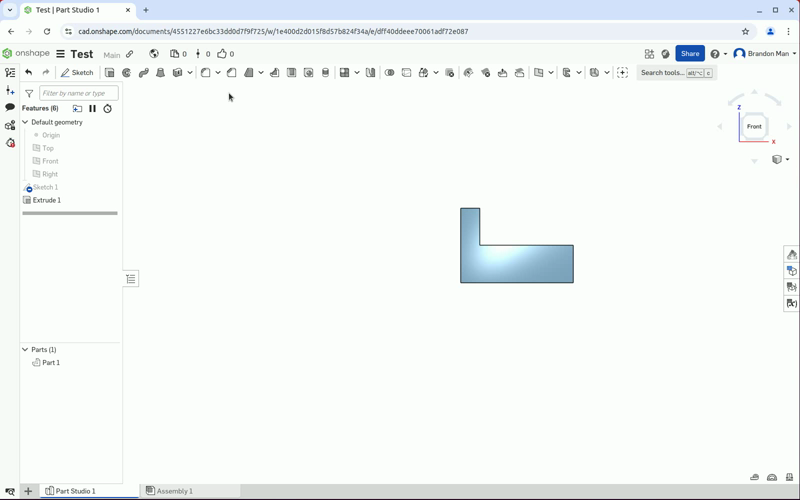
mouse_move(541, 75)
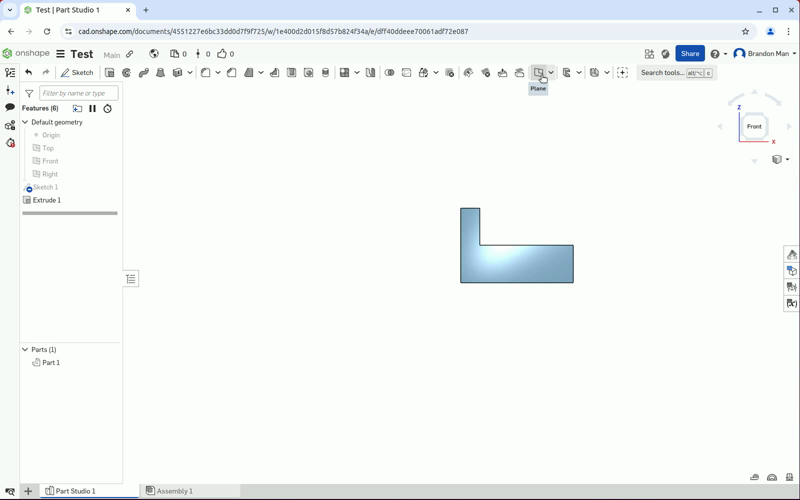
click(541, 75)
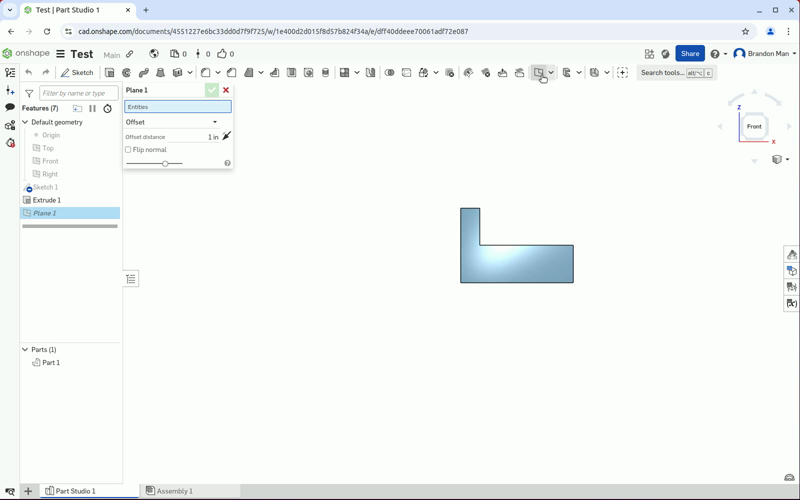
mouse_move(73, 163)
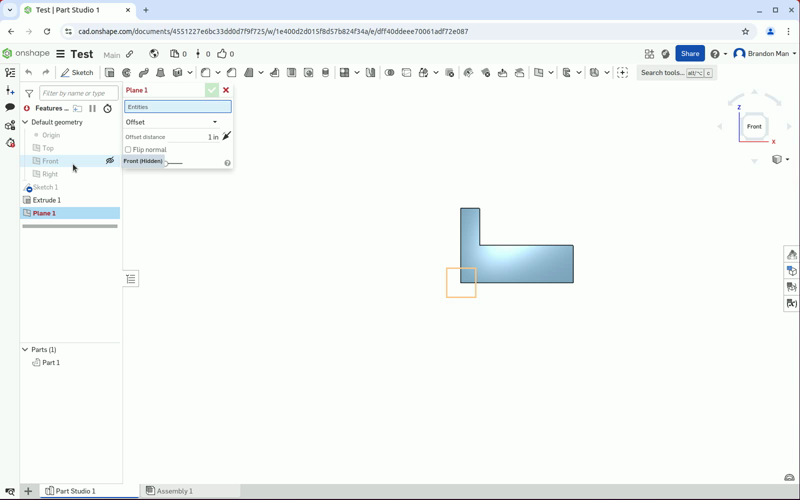
click(73, 163)
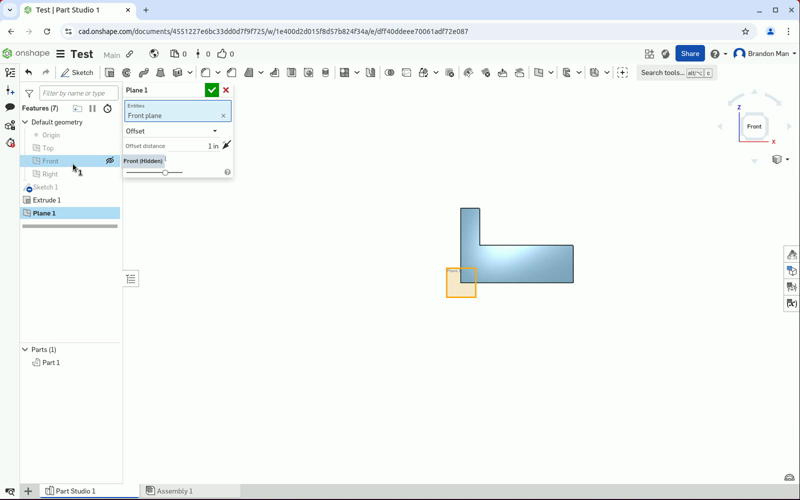
key(tab, 2)
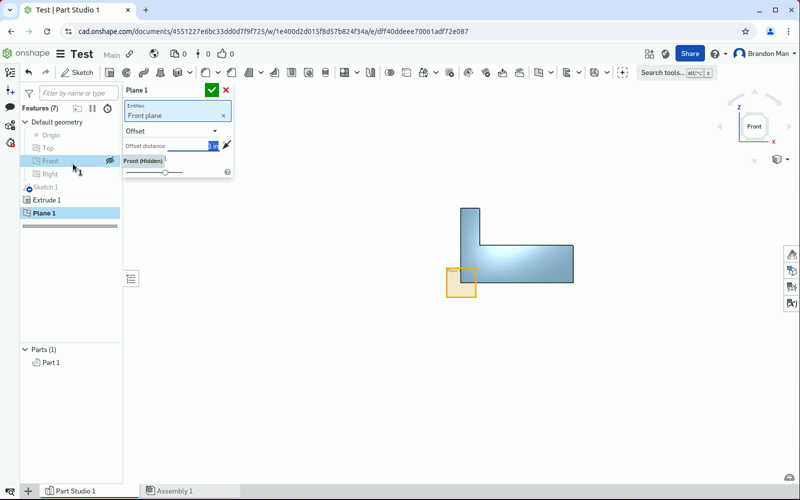
text(7.703)
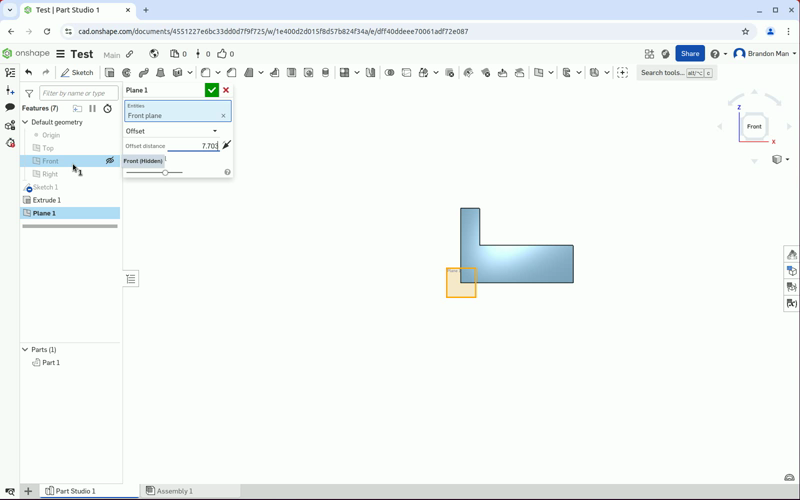
key(enter, 2)
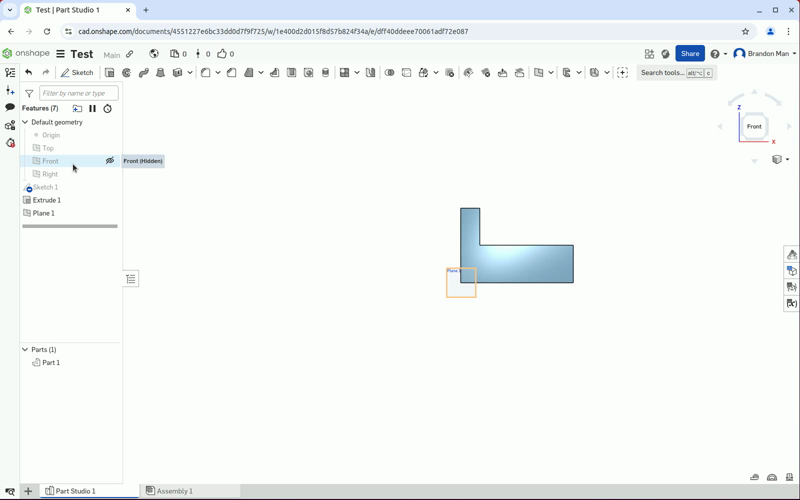
key(shift+s)
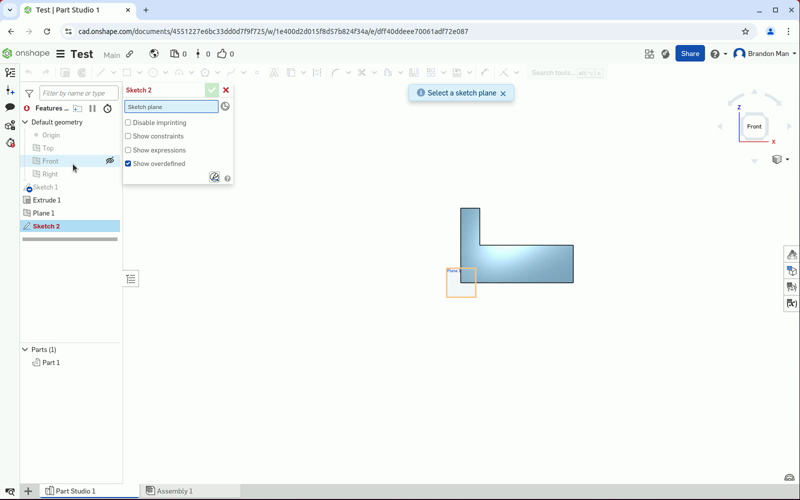
mouse_move(73, 215)
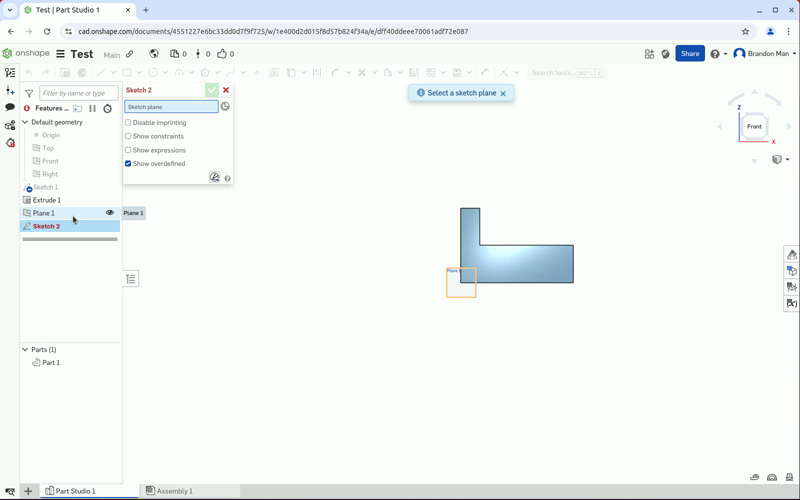
click(73, 215)
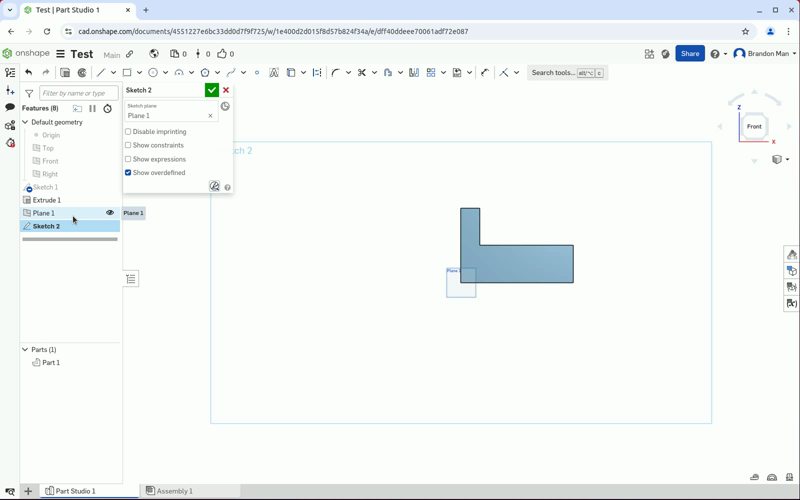
mouse_move(73, 352)
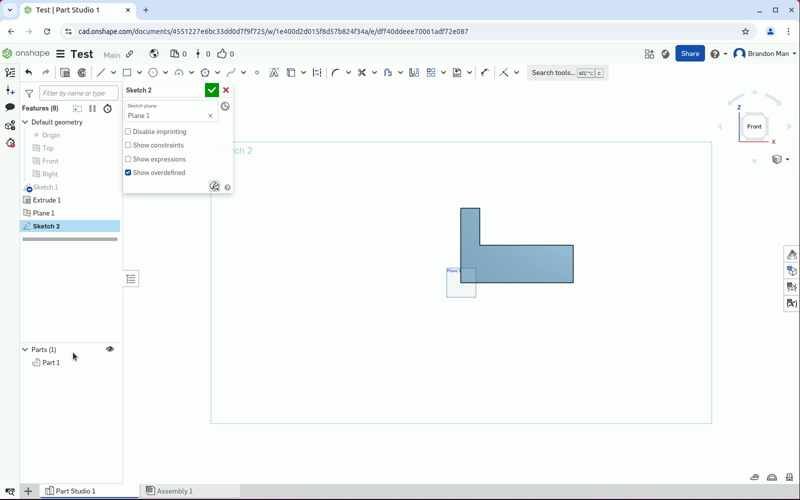
key(y)
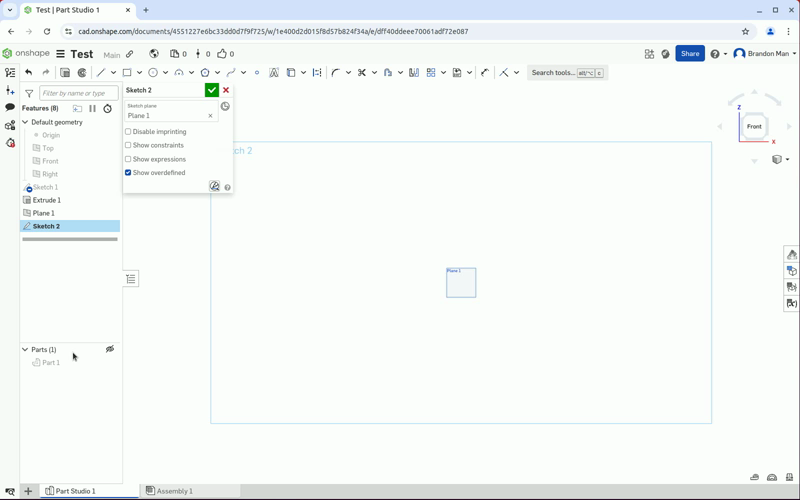
key(l)
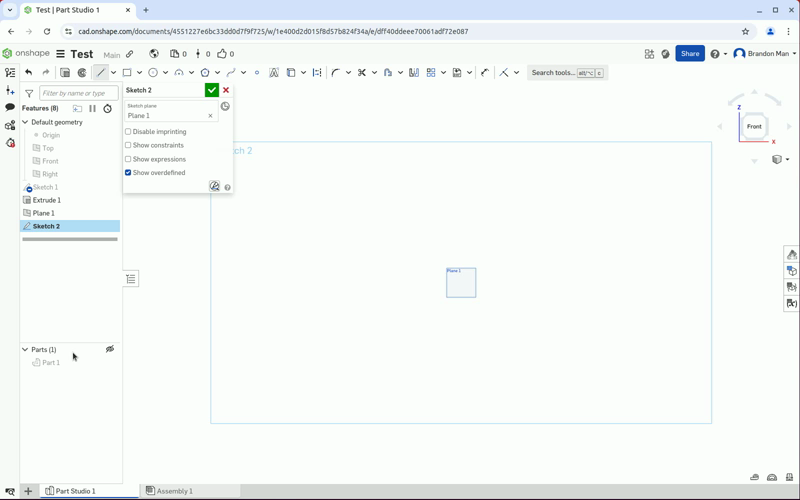
key_down(shift)
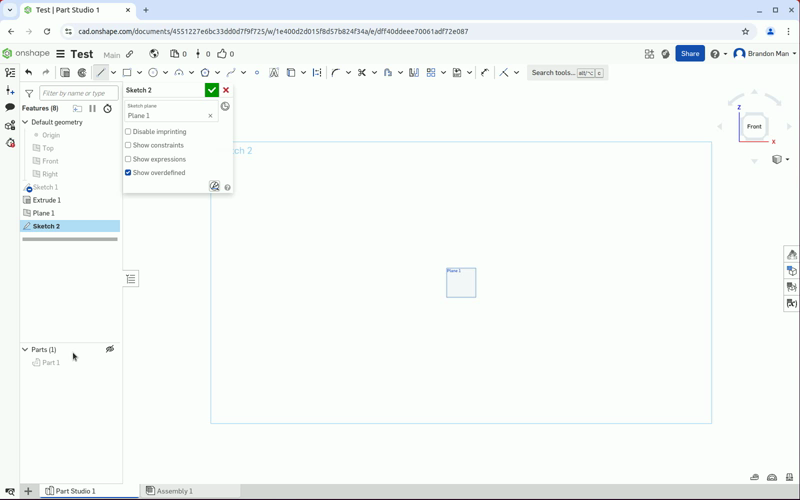
mouse_move(542, 282)
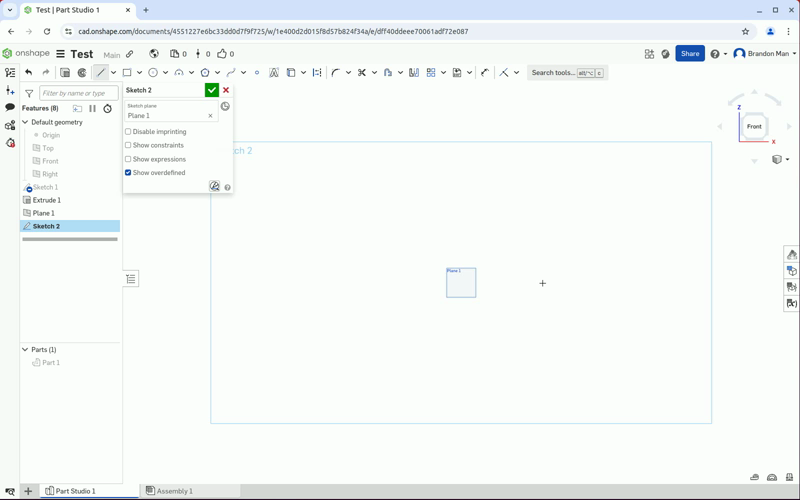
click(542, 282)
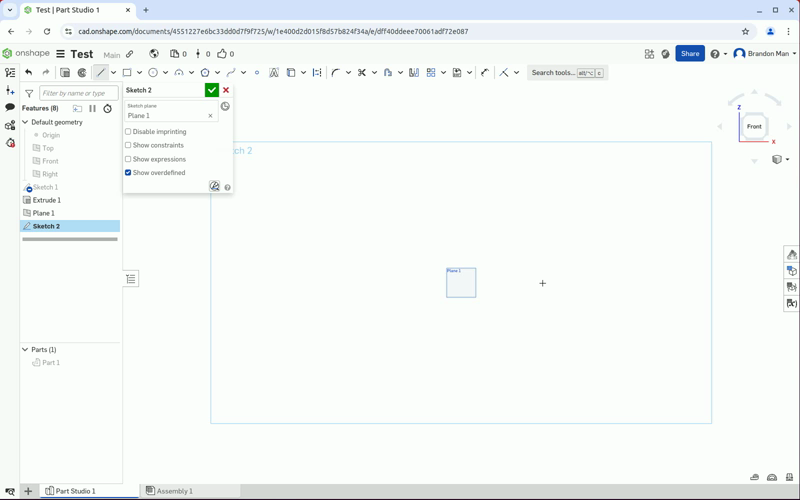
key_up(shift)
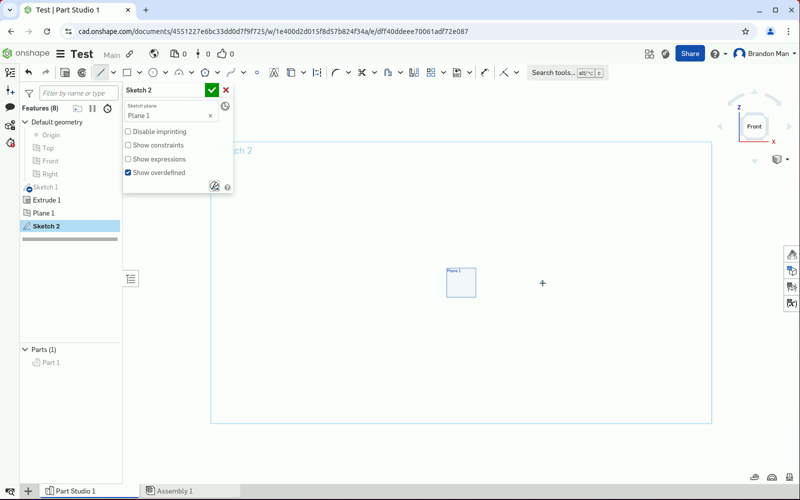
key_down(shift)
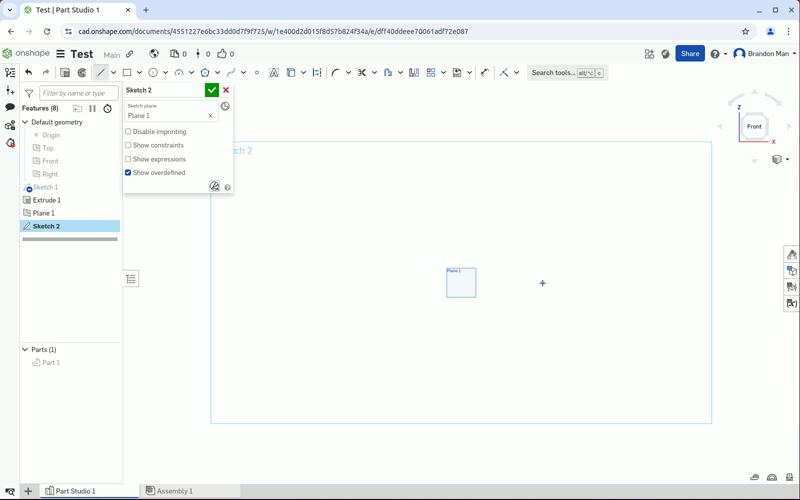
mouse_move(572, 282)
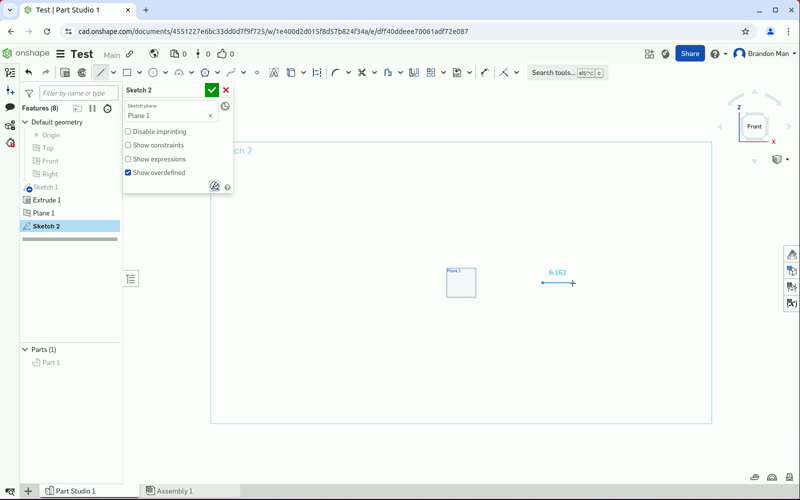
mouse_move(573, 282)
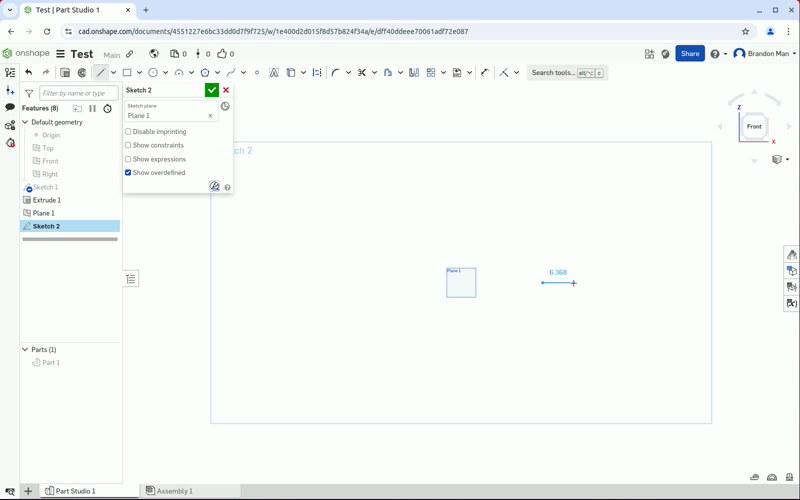
click(573, 282)
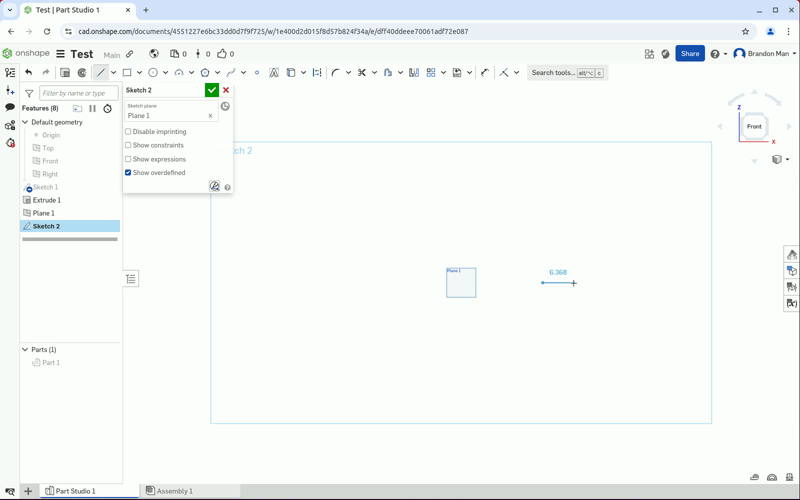
key_up(shift)
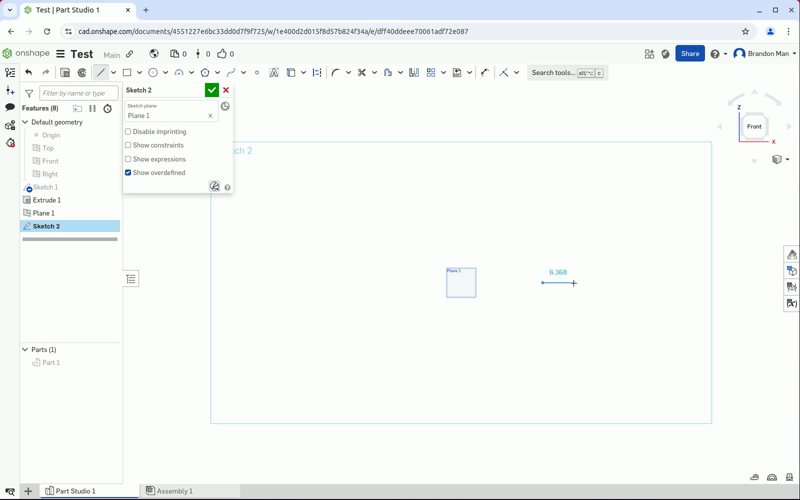
key_down(shift)
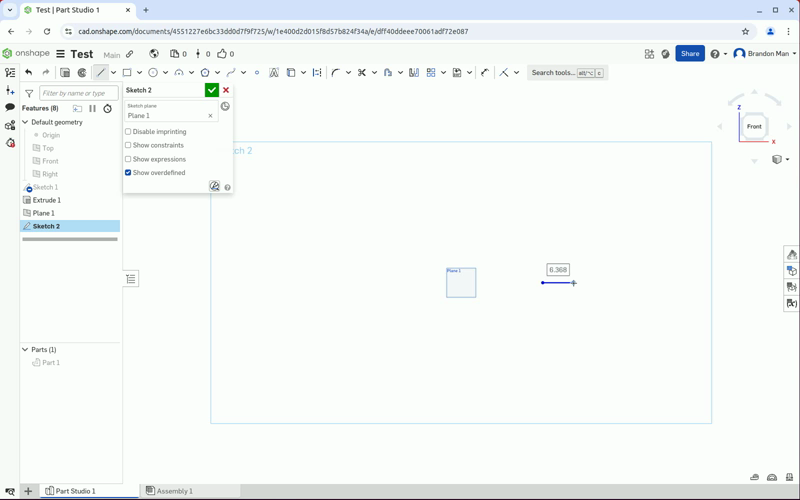
mouse_move(589, 282)
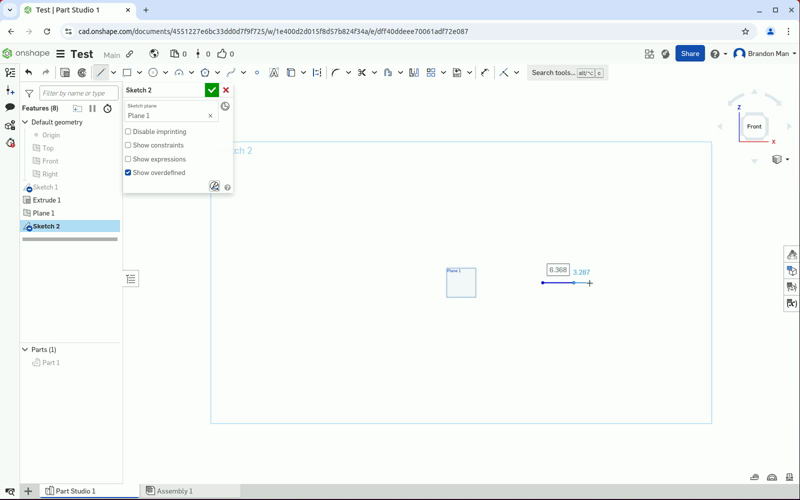
mouse_move(573, 244)
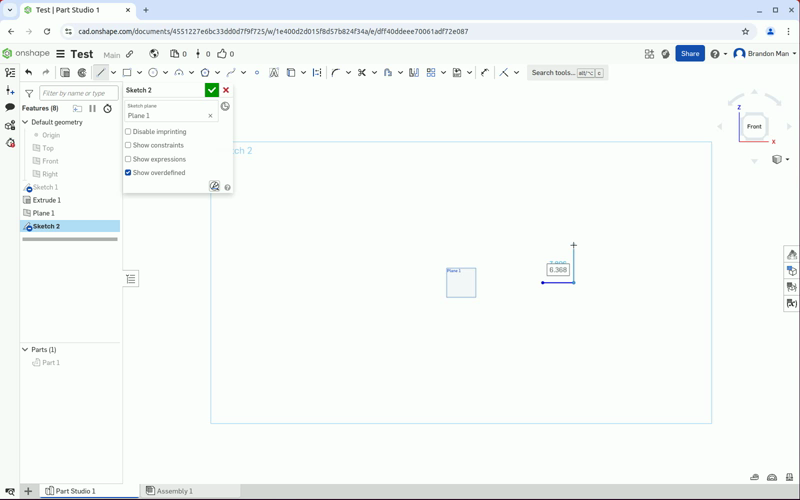
click(573, 244)
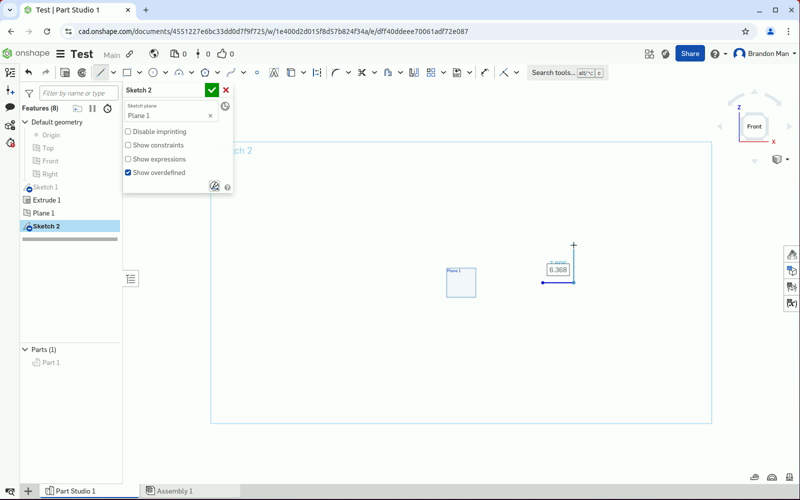
key_up(shift)
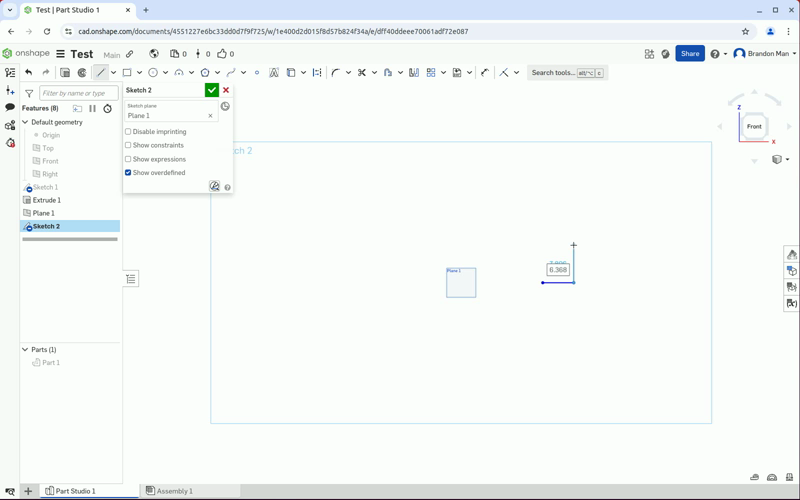
key_down(shift)
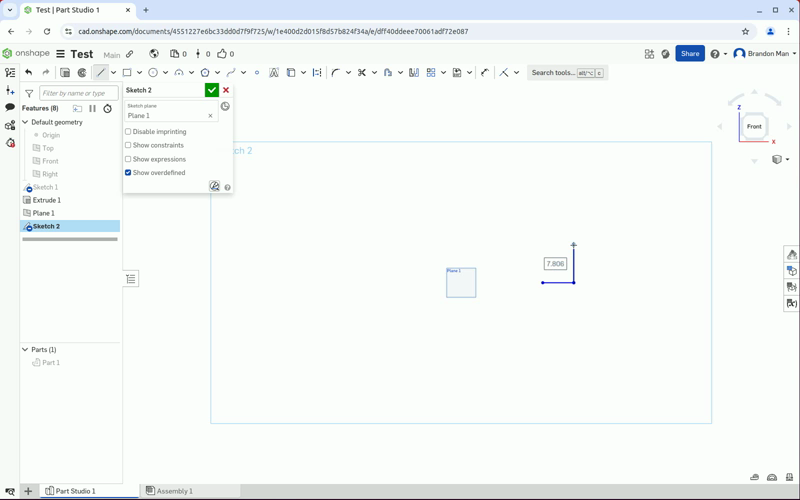
mouse_move(589, 244)
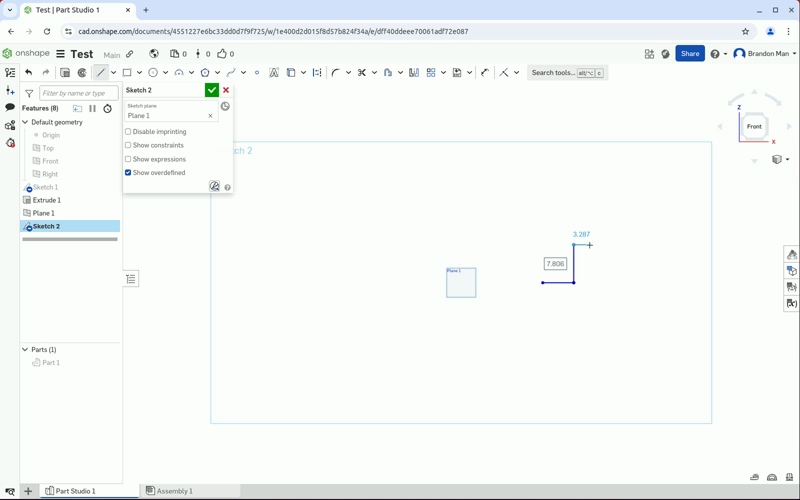
mouse_move(542, 244)
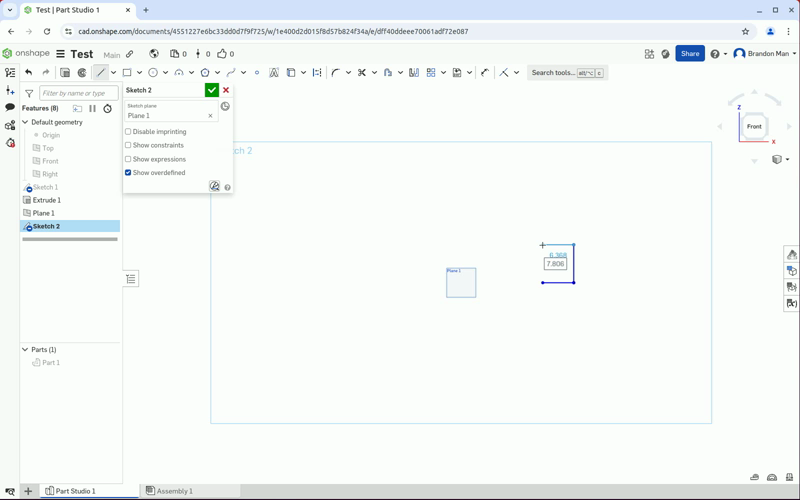
click(542, 244)
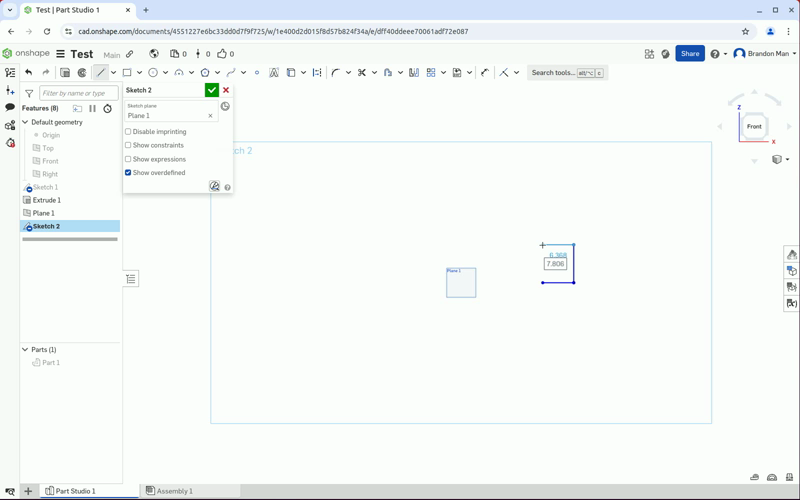
key_up(shift)
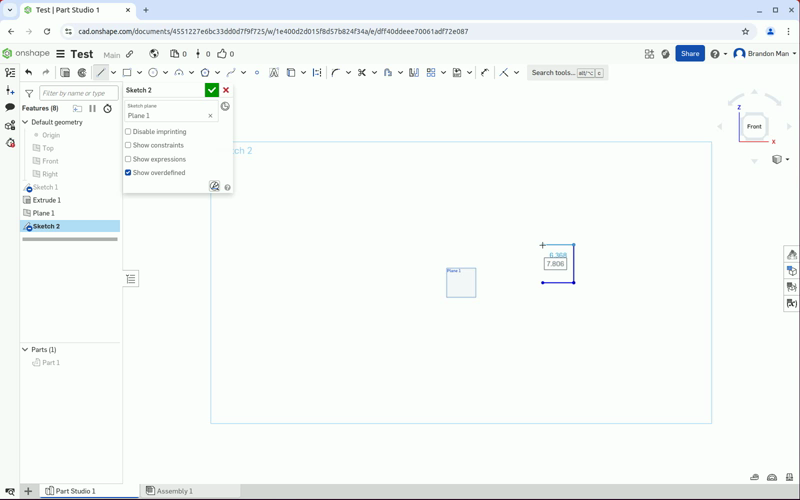
mouse_move(572, 244)
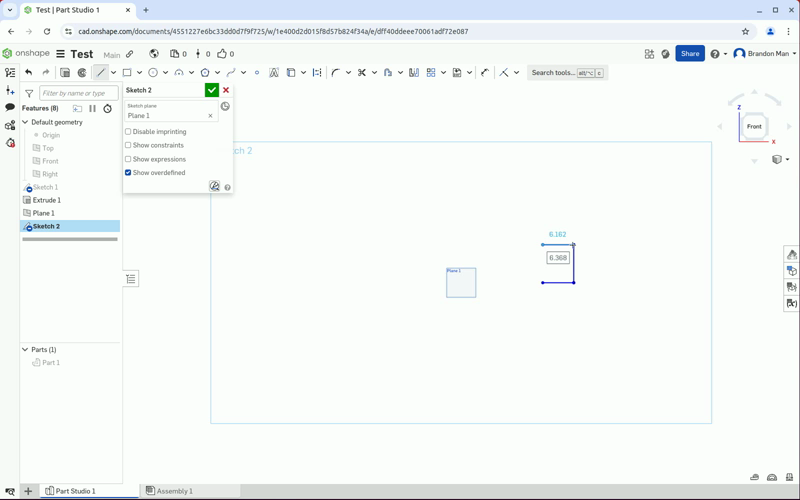
key_down(shift)
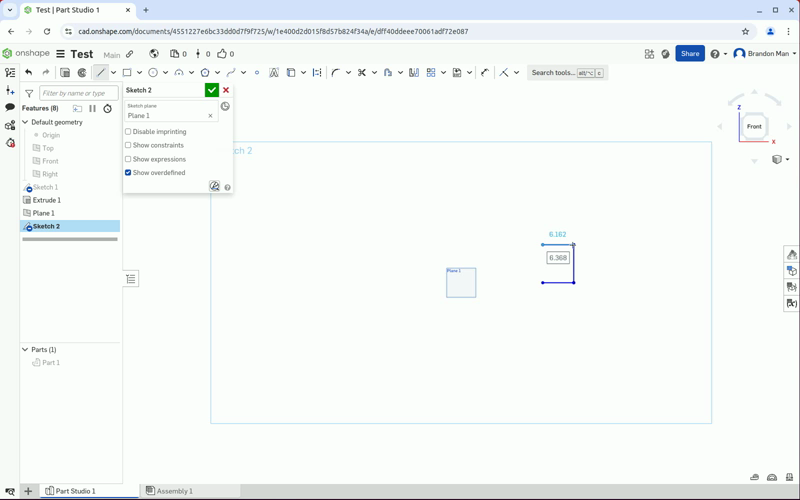
mouse_move(542, 282)
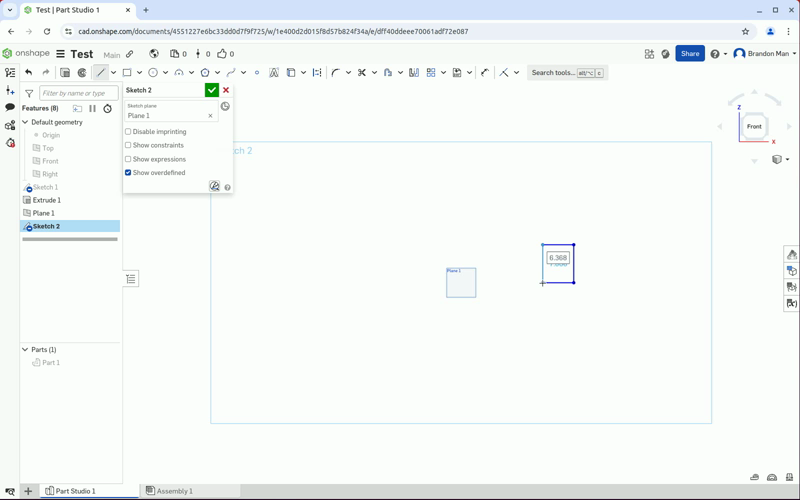
key_up(shift)
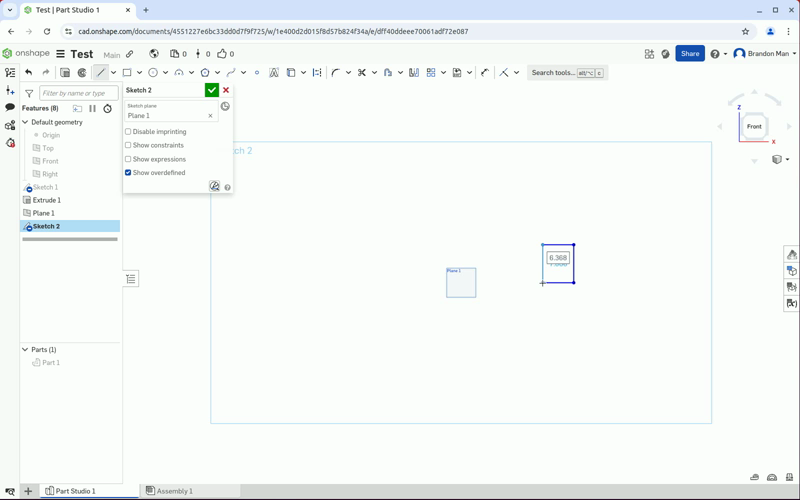
click(542, 282)
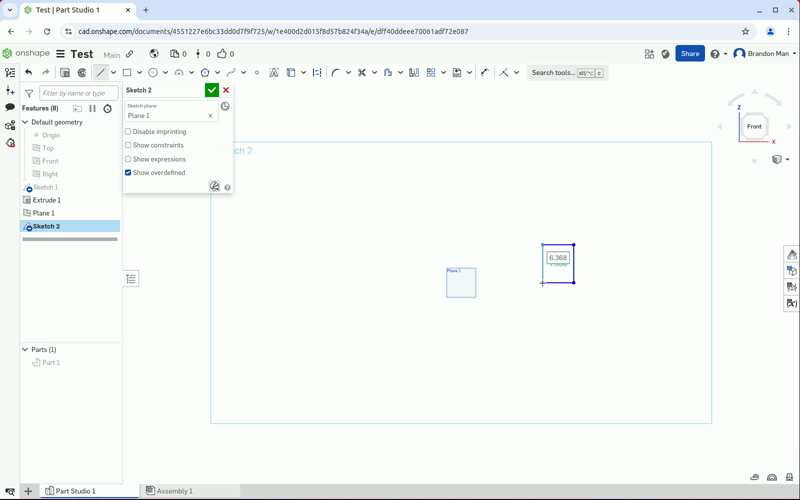
key(esc)
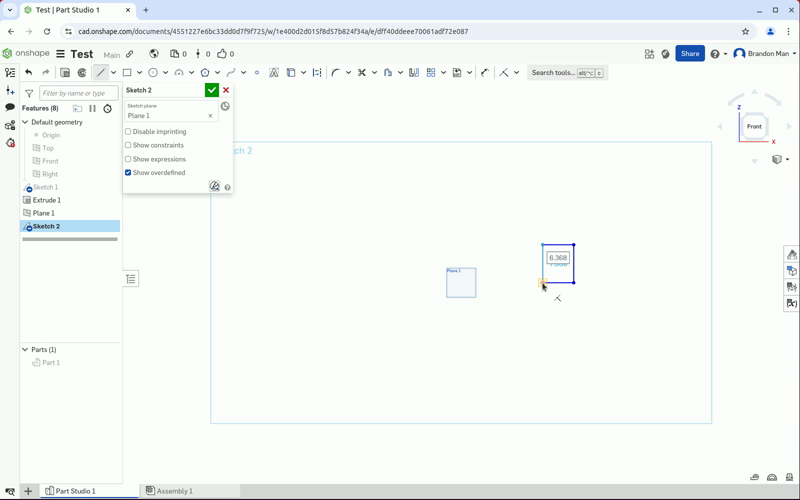
mouse_move(553, 247)
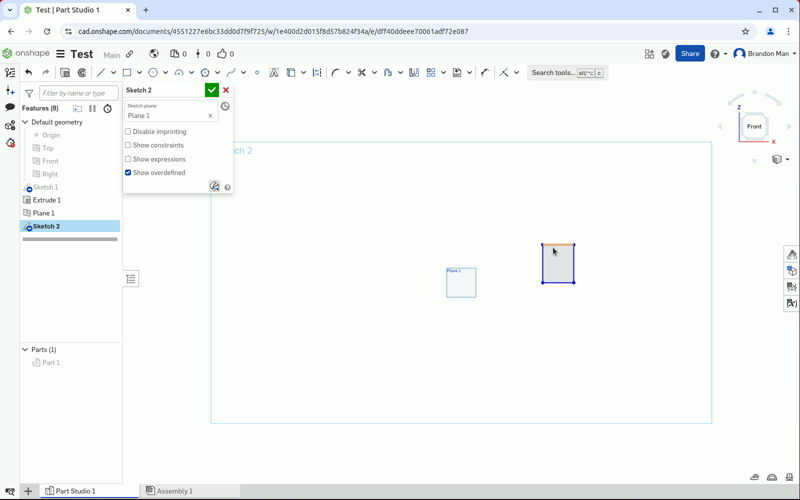
scroll(6)
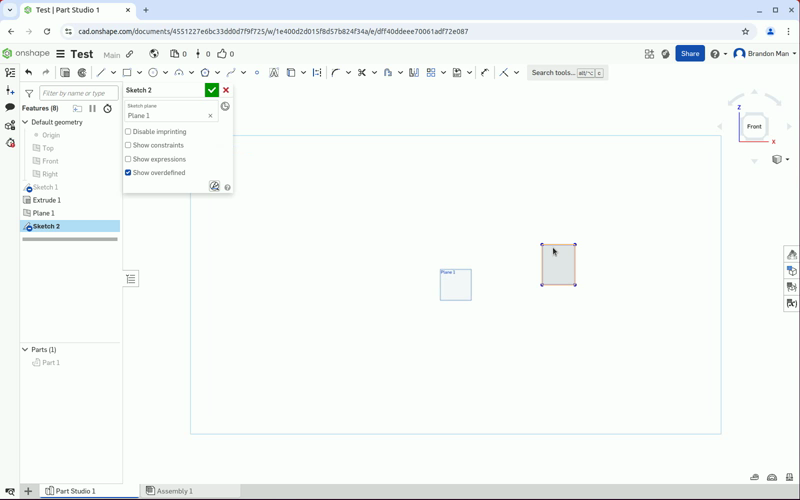
scroll(6)
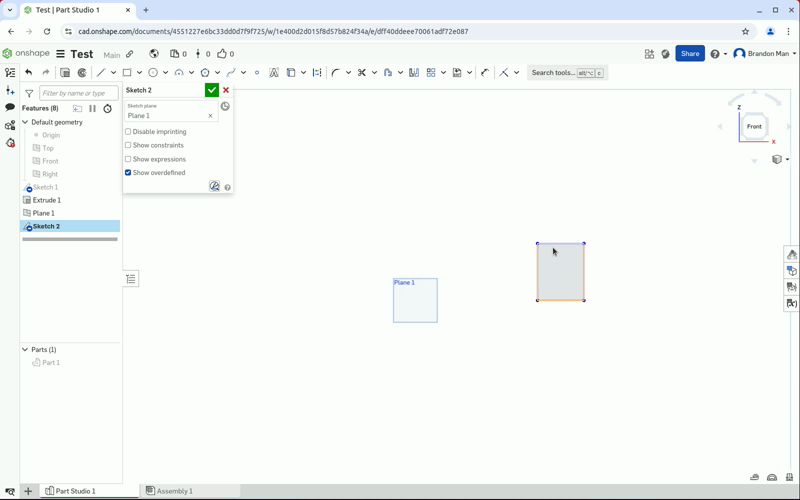
scroll(6)
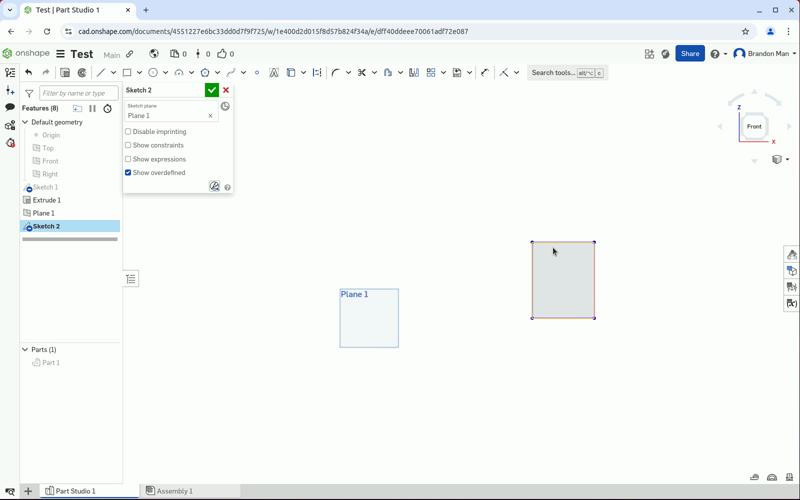
scroll(6)
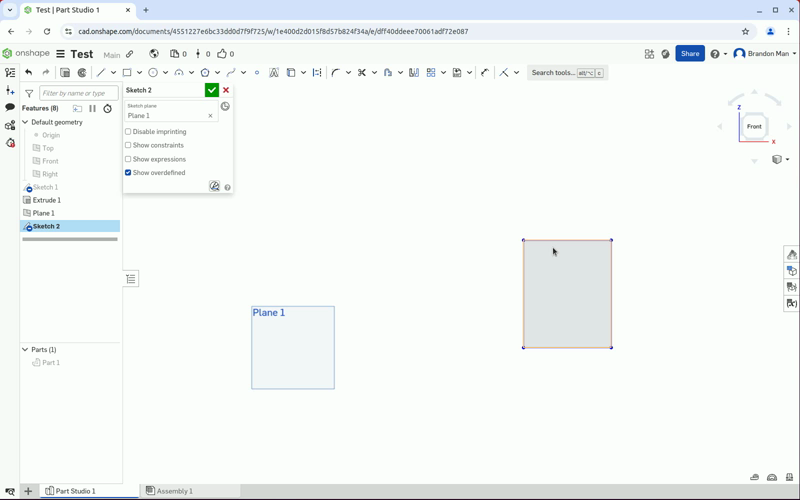
scroll(6)
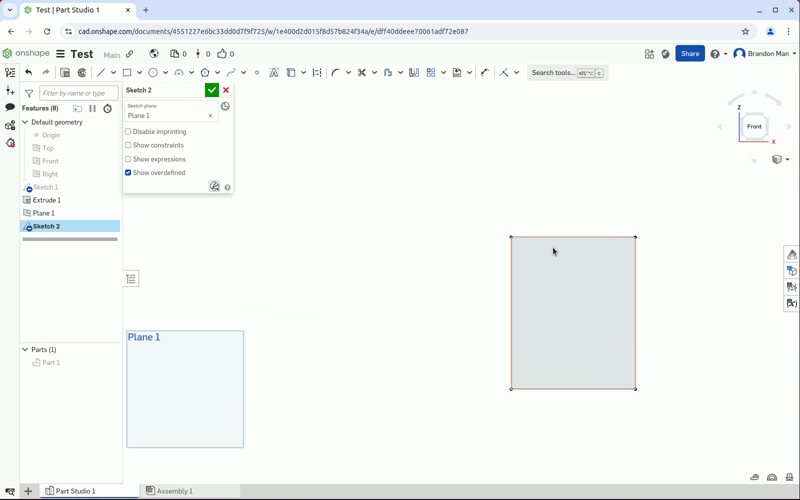
scroll(6)
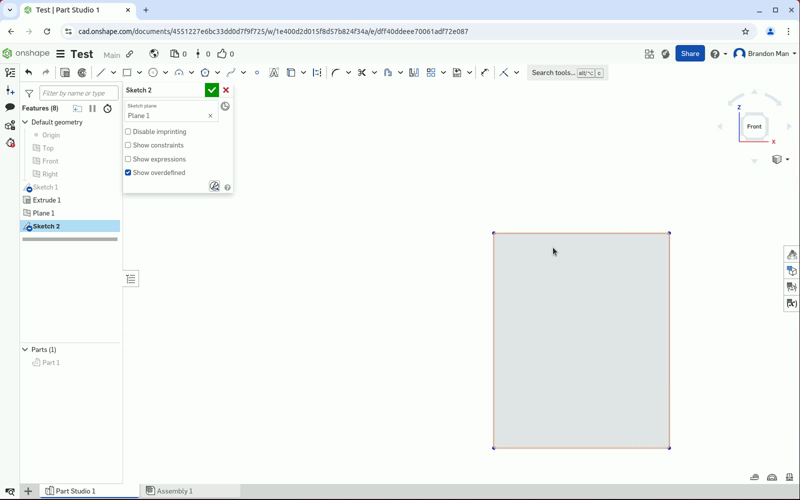
scroll(6)
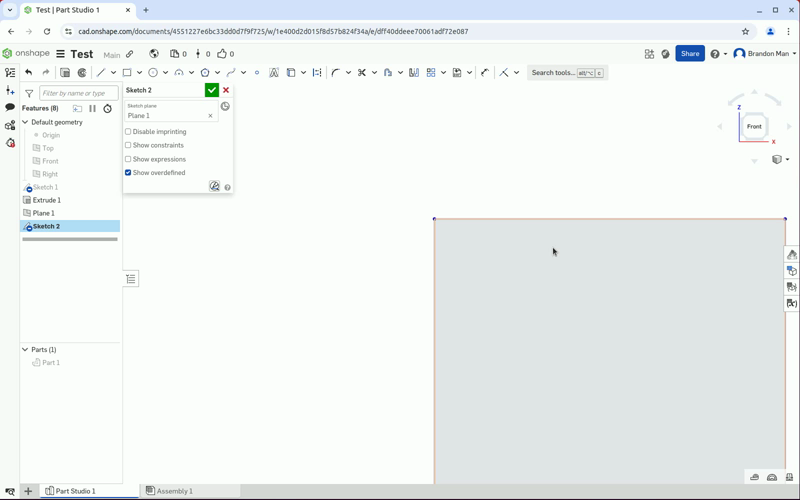
click(553, 247)
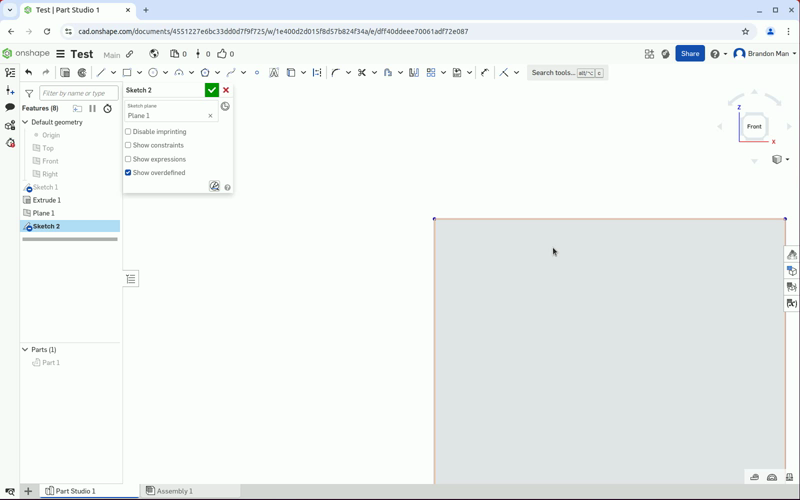
scroll(-6)
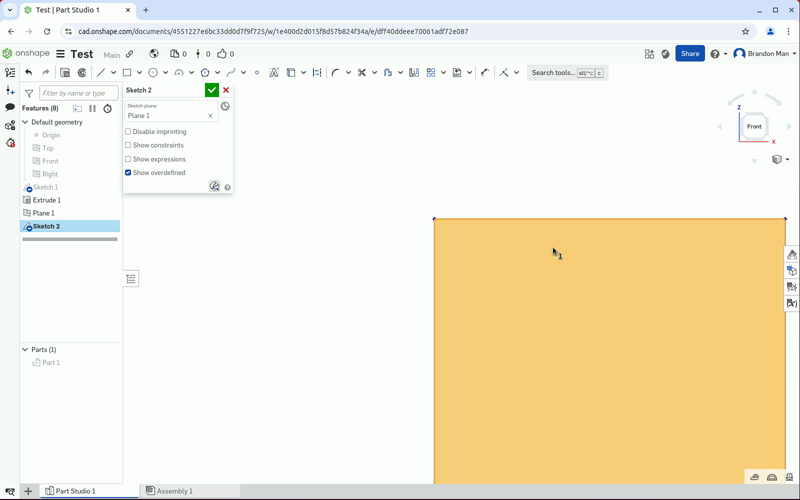
scroll(-6)
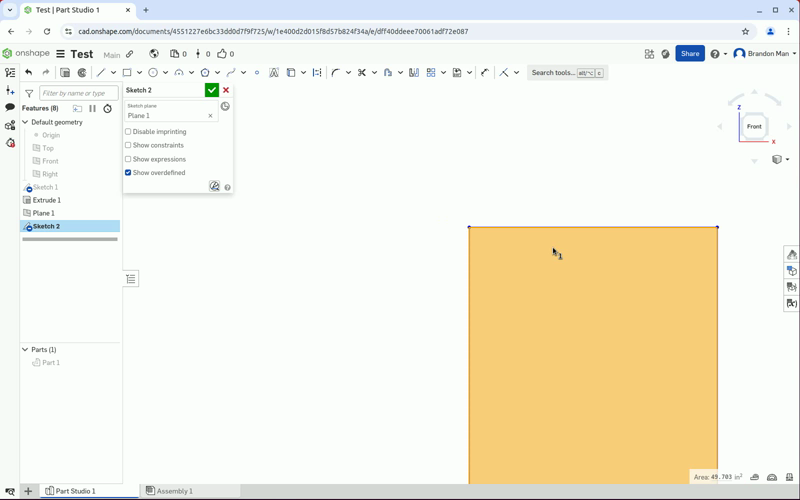
scroll(-6)
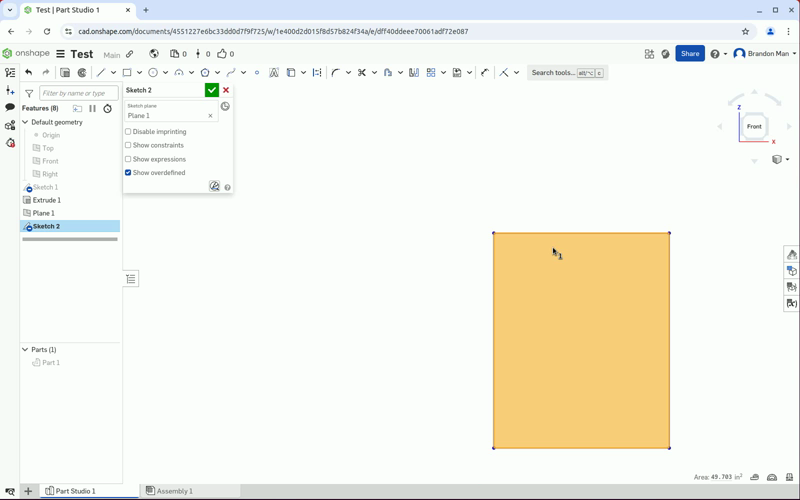
scroll(-6)
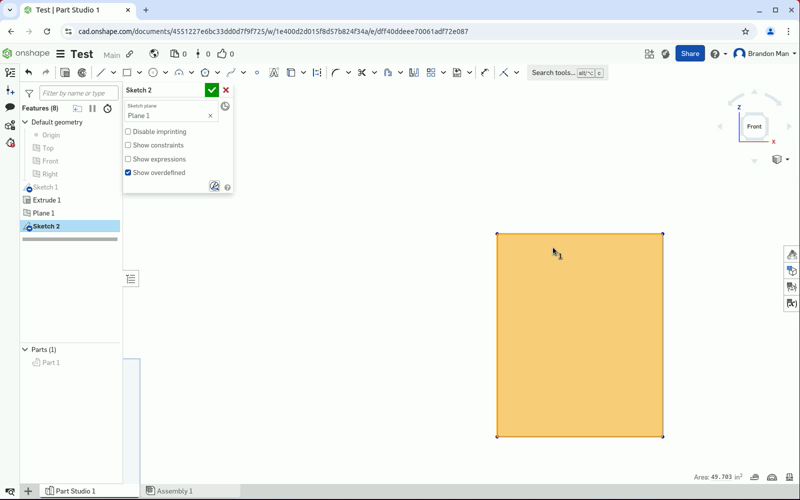
scroll(-6)
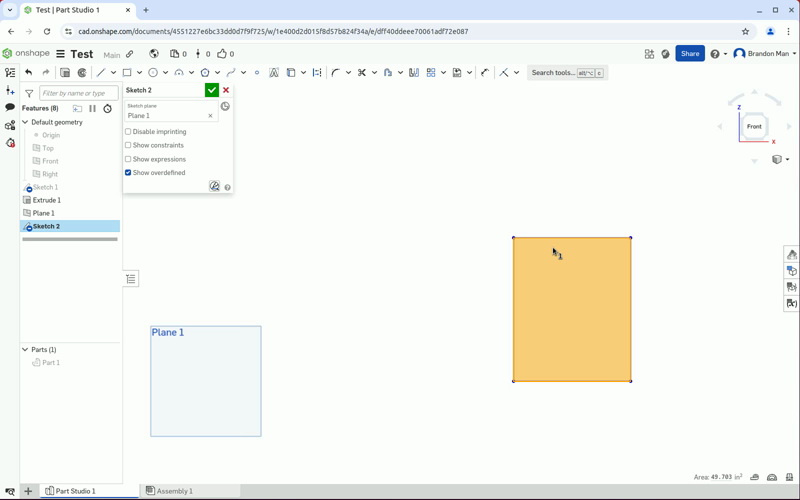
scroll(-6)
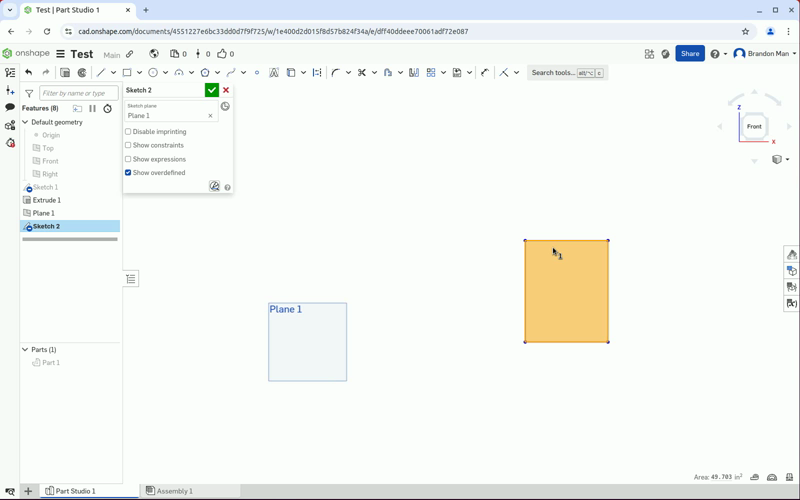
scroll(-6)
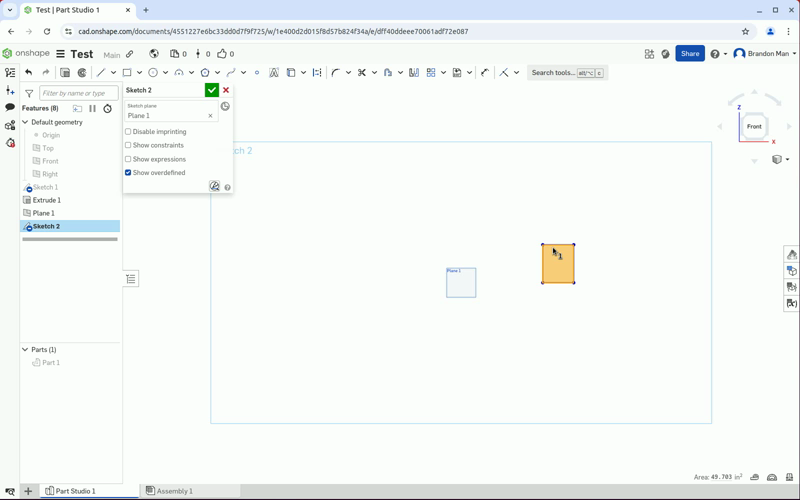
mouse_move(73, 352)
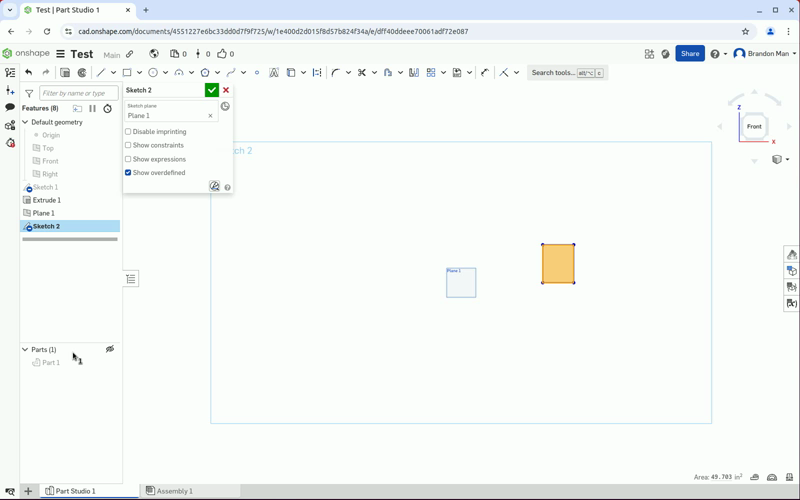
key(shift+y)
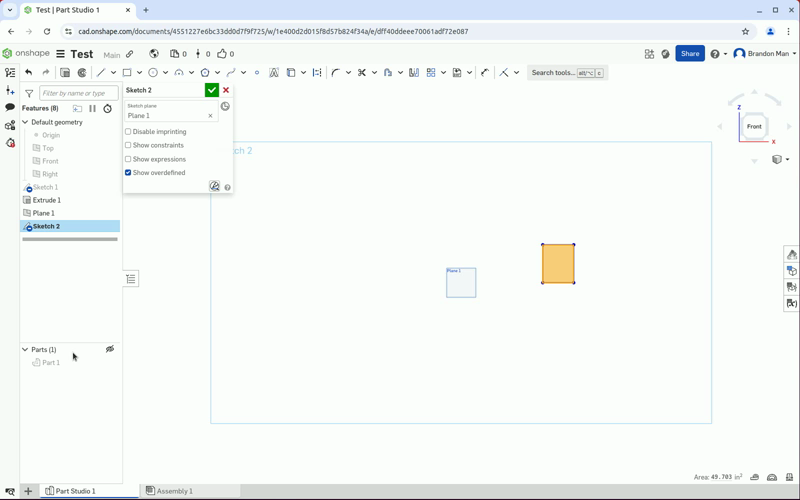
key(shift+e)
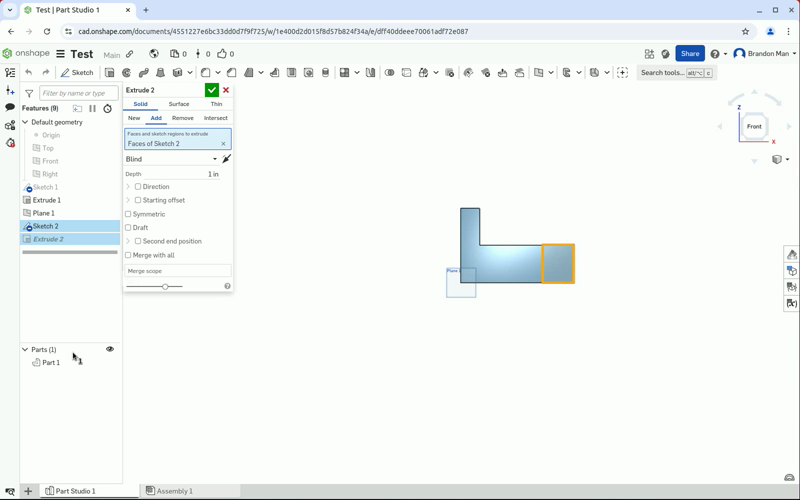
mouse_move(143, 106)
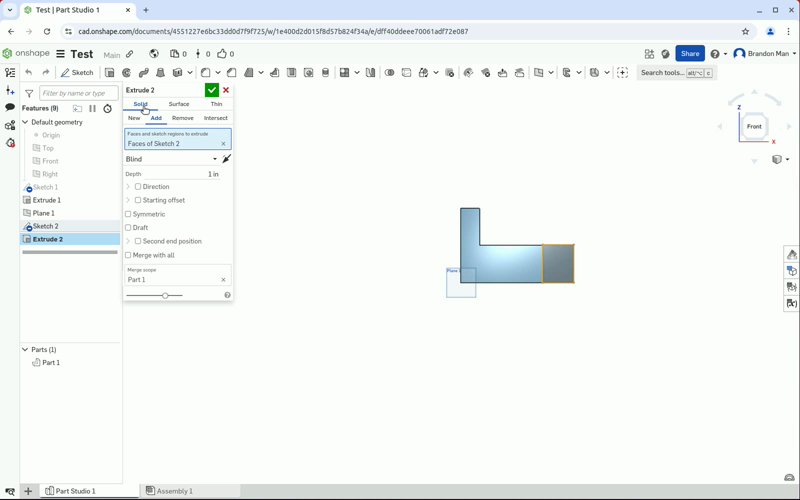
click(143, 106)
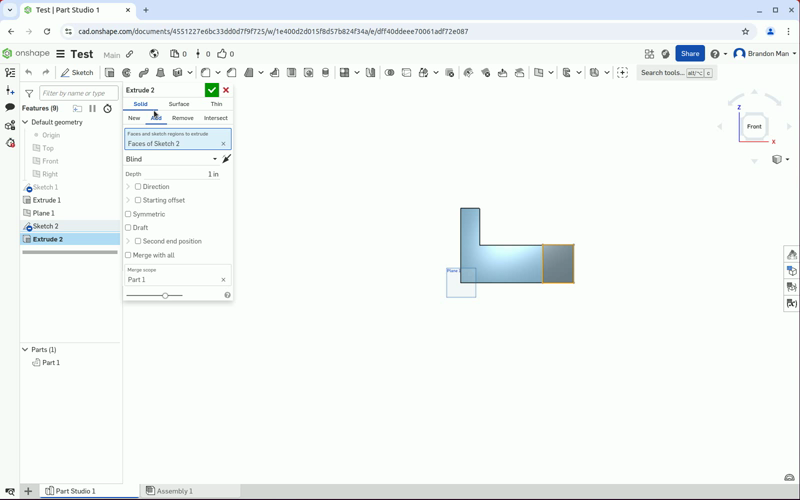
mouse_move(186, 120)
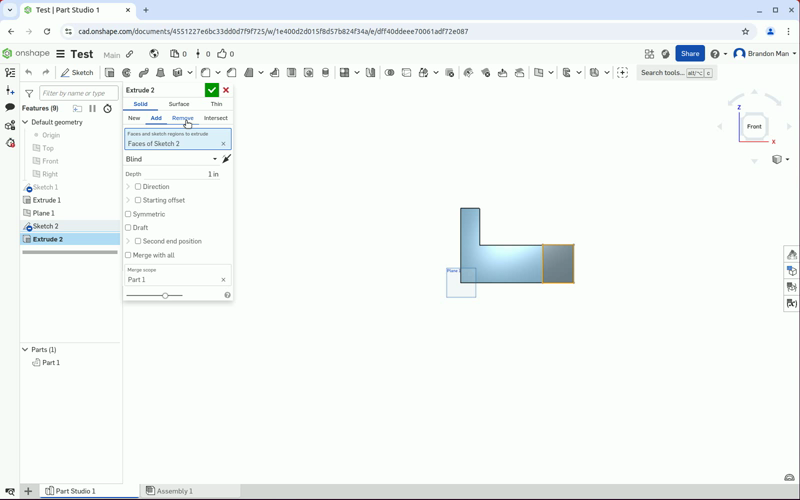
click(186, 120)
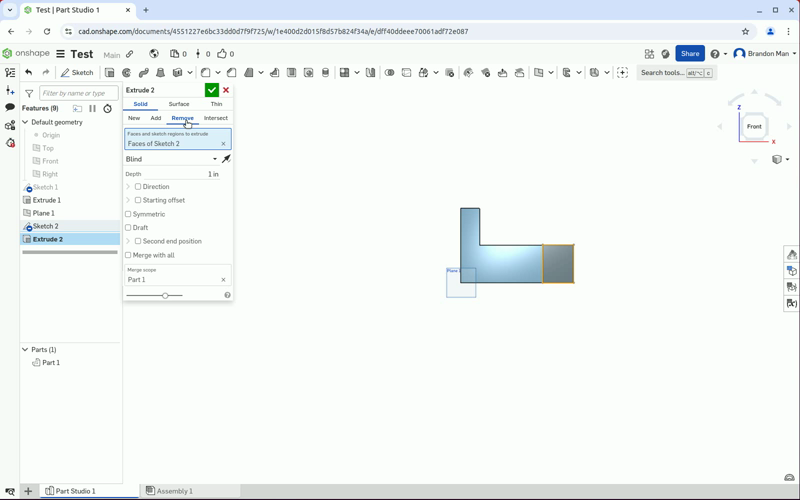
key(tab, 4)
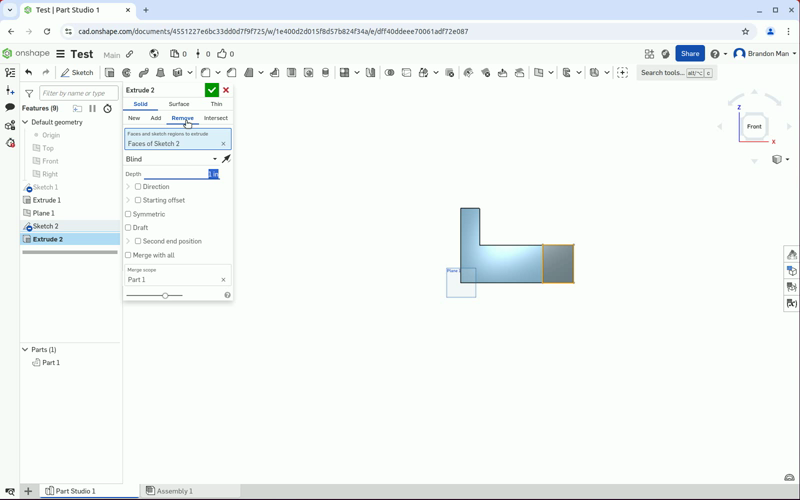
text(11.554)
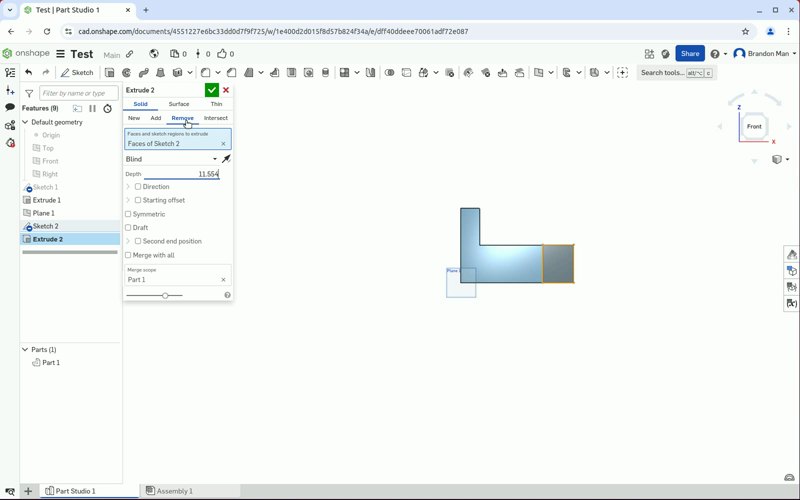
key(tab, 3)
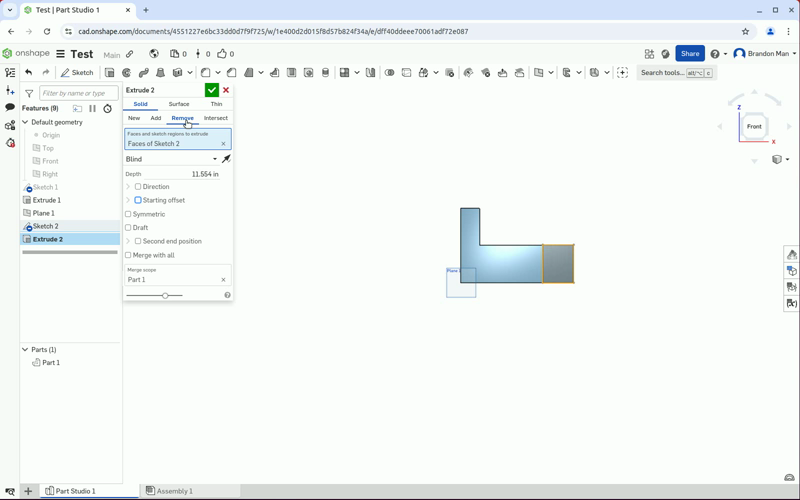
key(tab, 2)
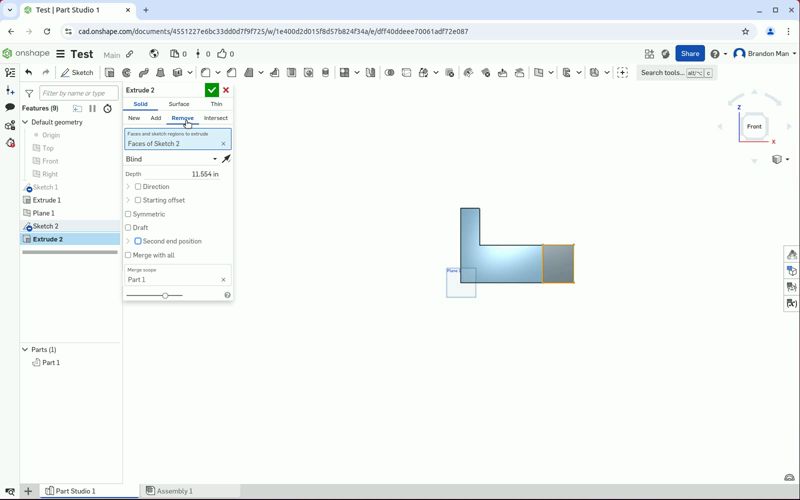
key(space)
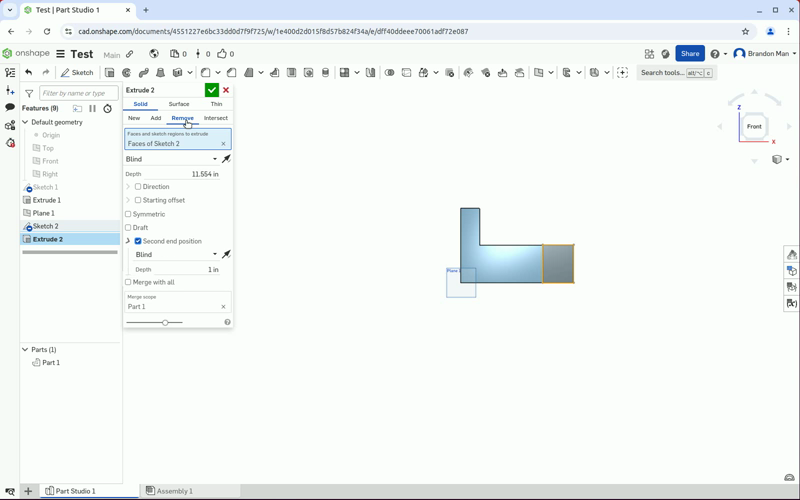
key(tab, 3)
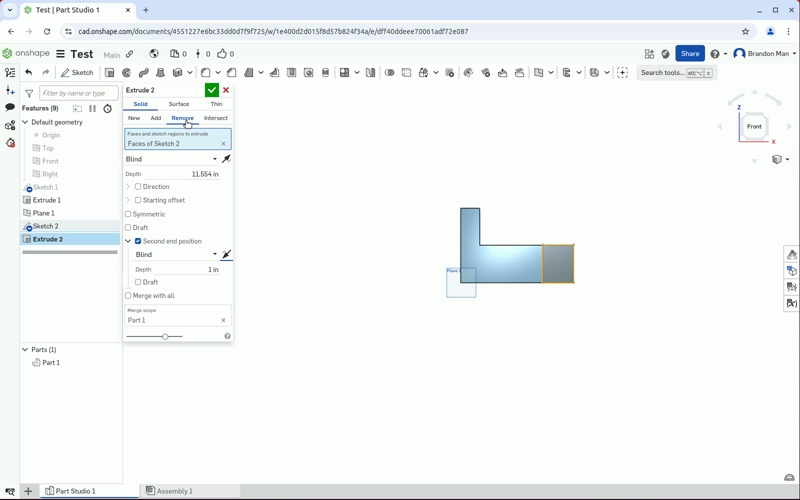
text(3.851)
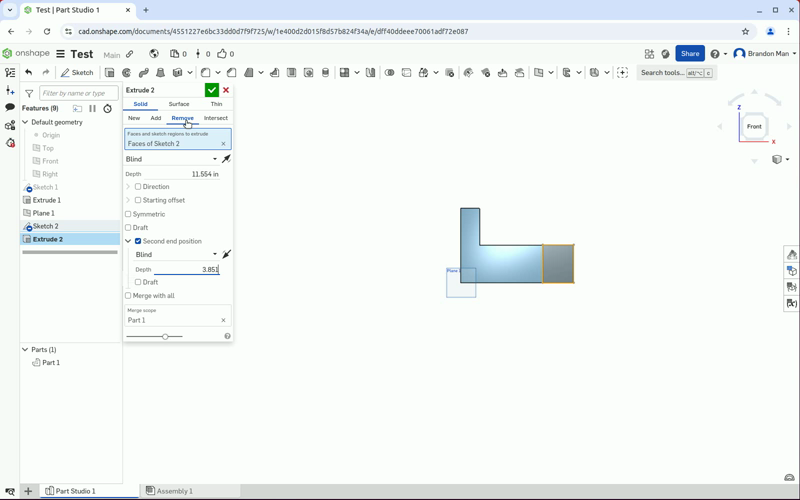
key(tab, 2)
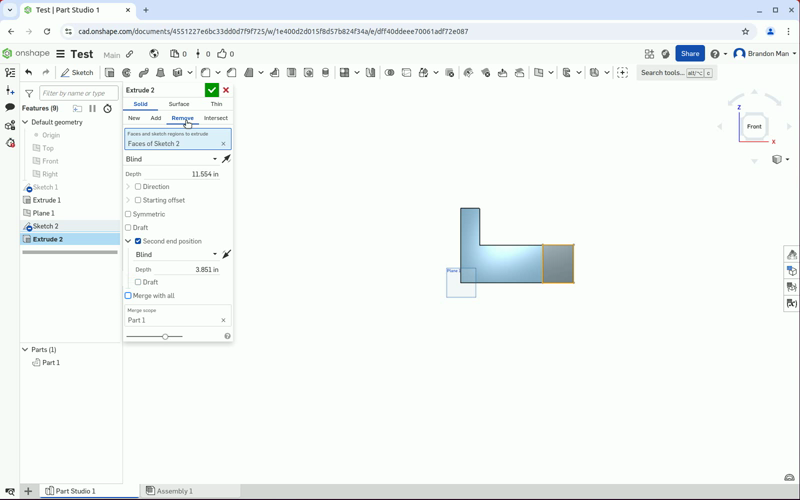
key(space)
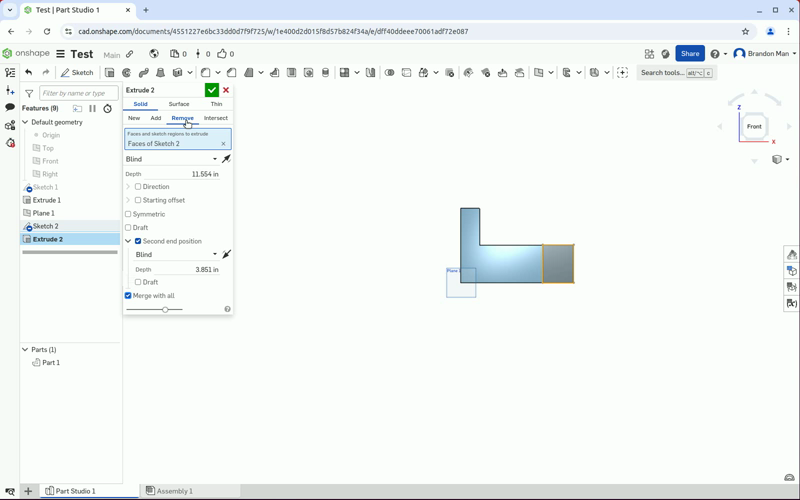
key(enter)
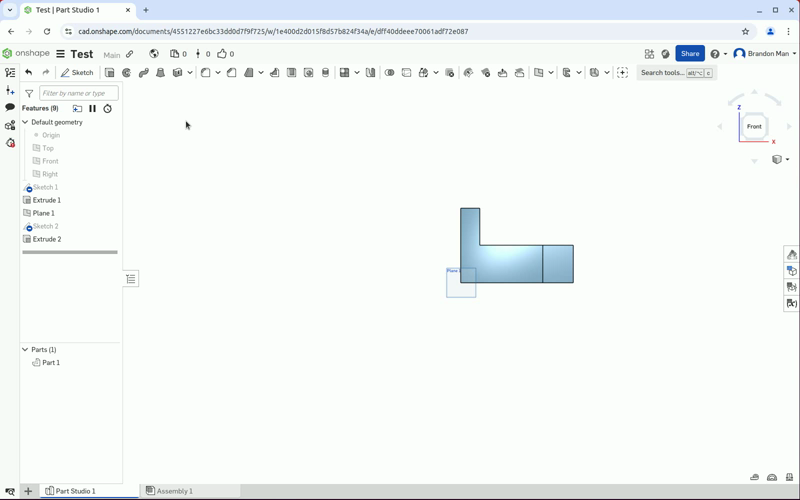
key(shift+h)
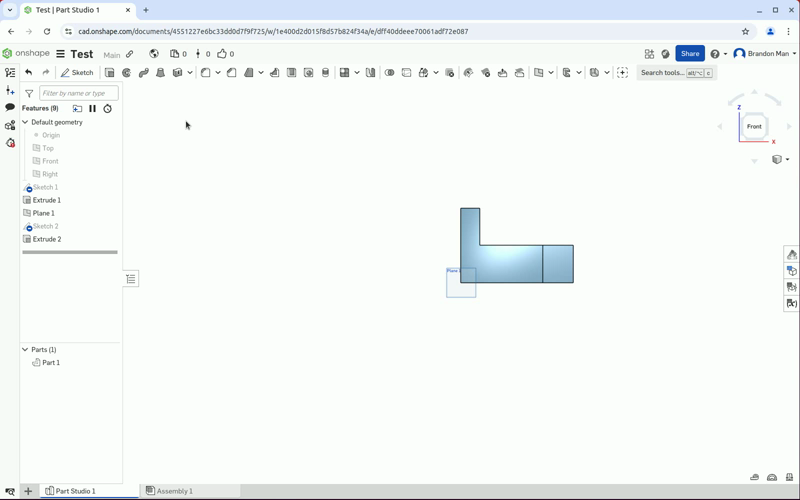
key(shift+h)
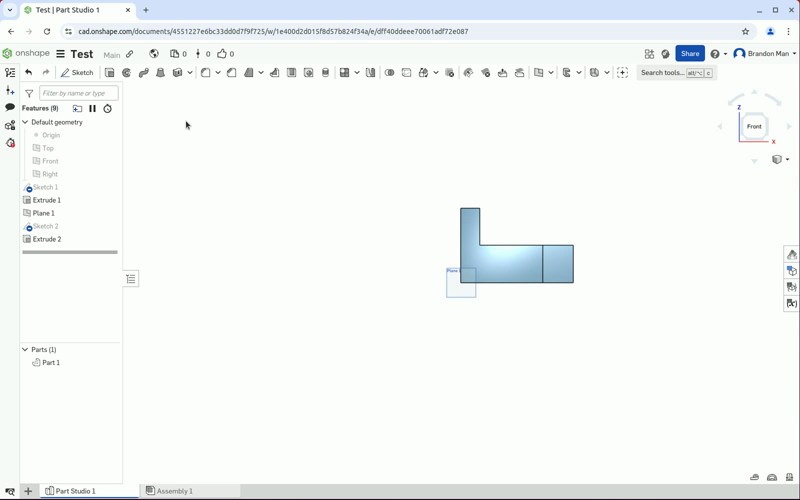
mouse_move(73, 189)
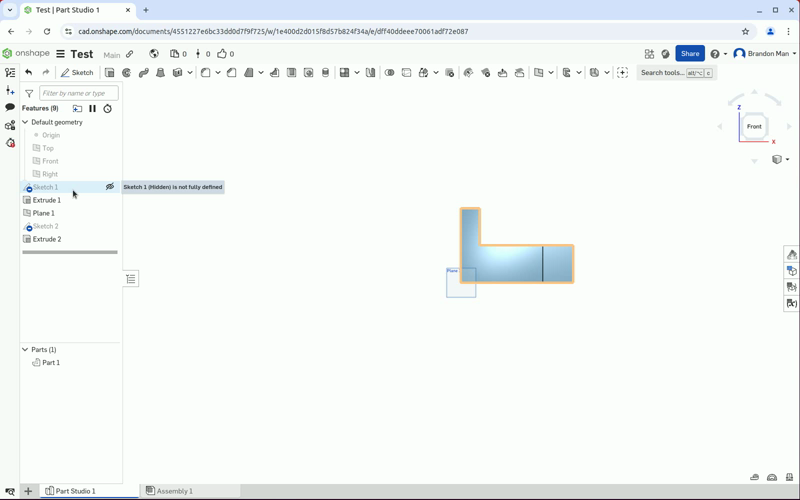
click(73, 189)
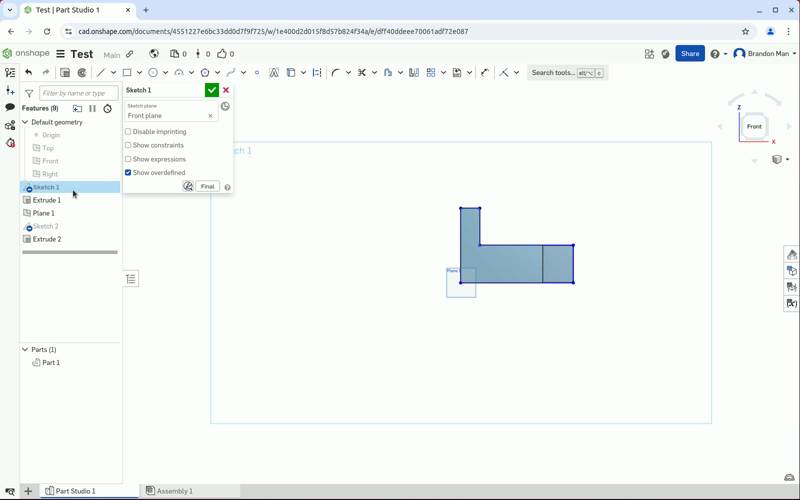
mouse_move(229, 92)
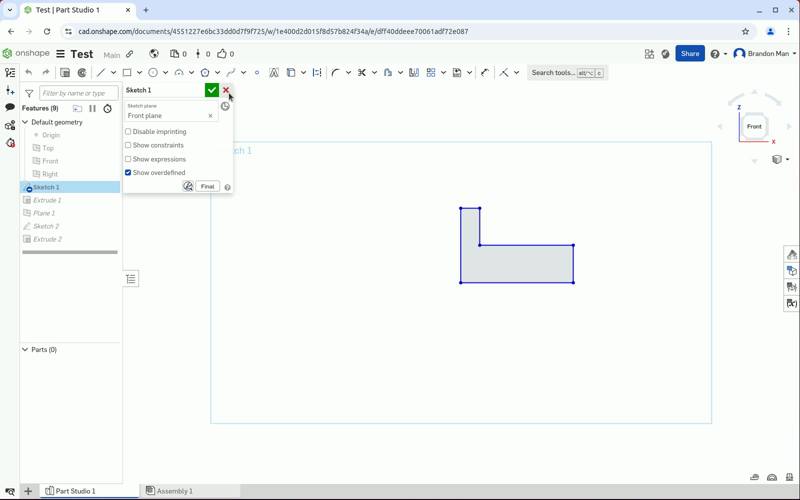
click(229, 92)
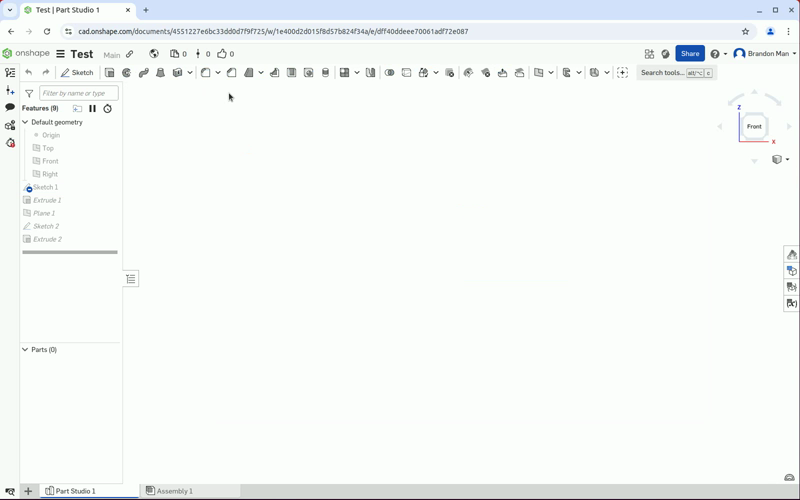
key(shift+s)
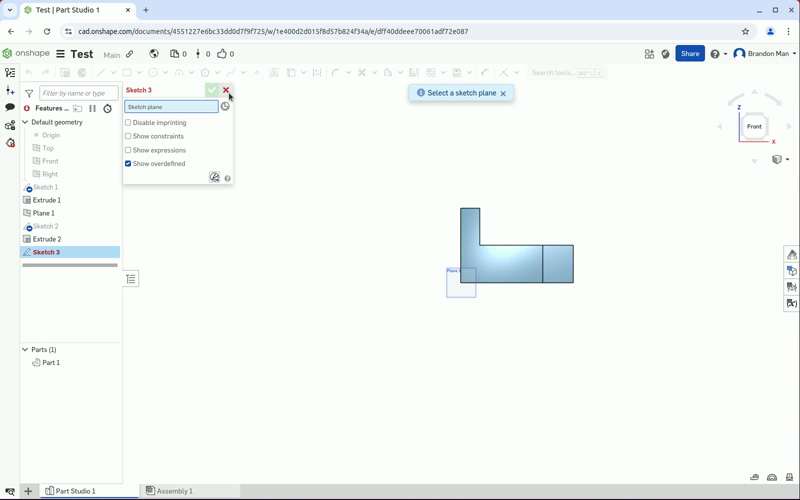
mouse_move(73, 215)
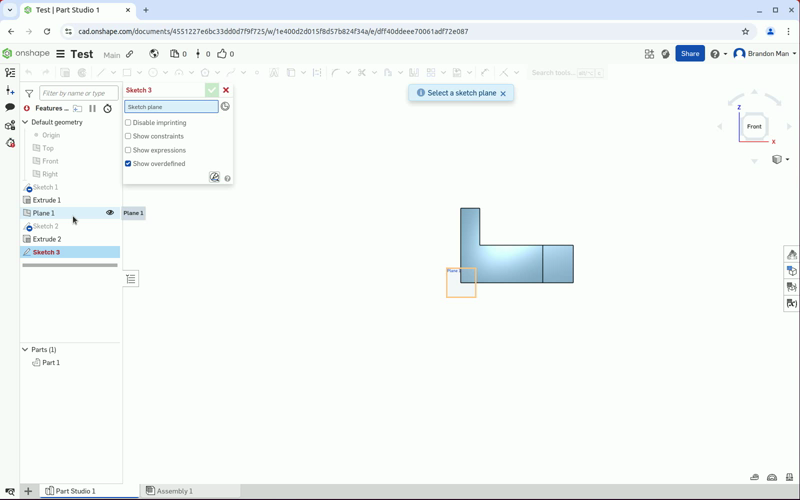
click(73, 215)
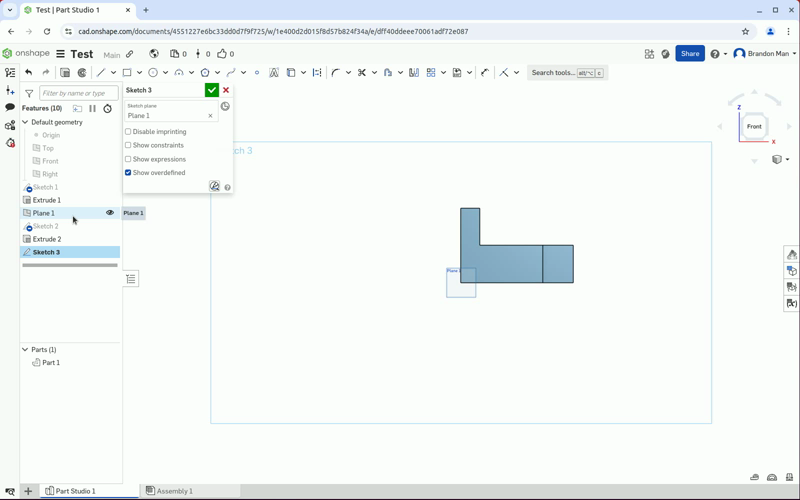
mouse_move(73, 352)
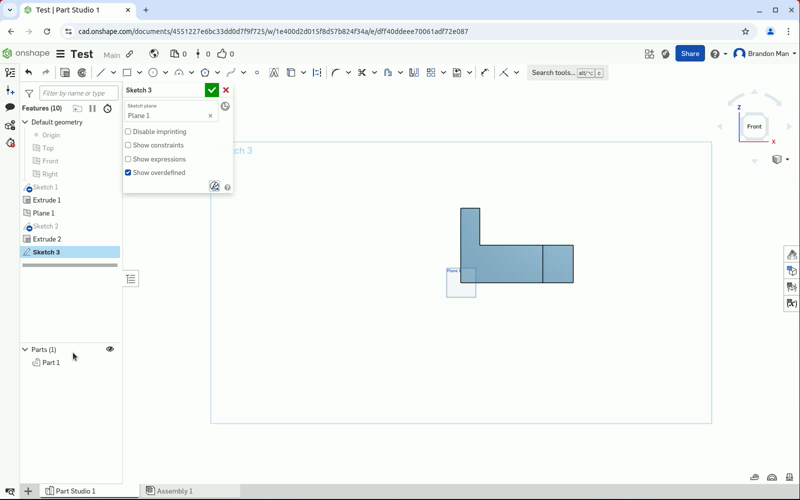
key(y)
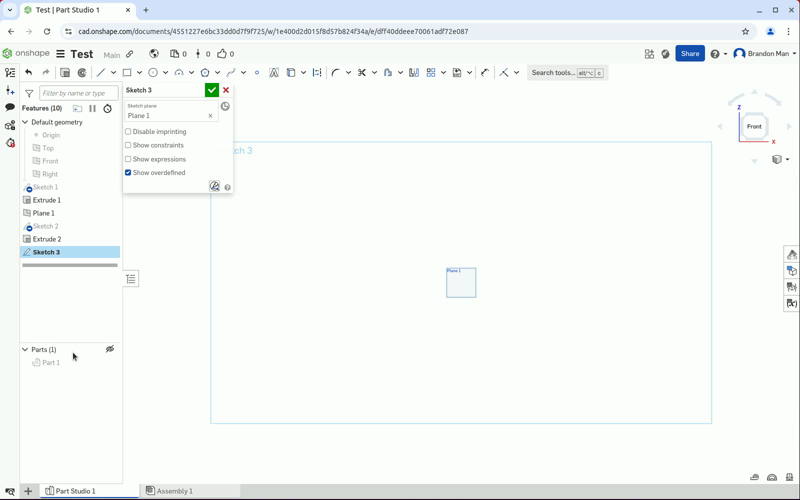
key(l)
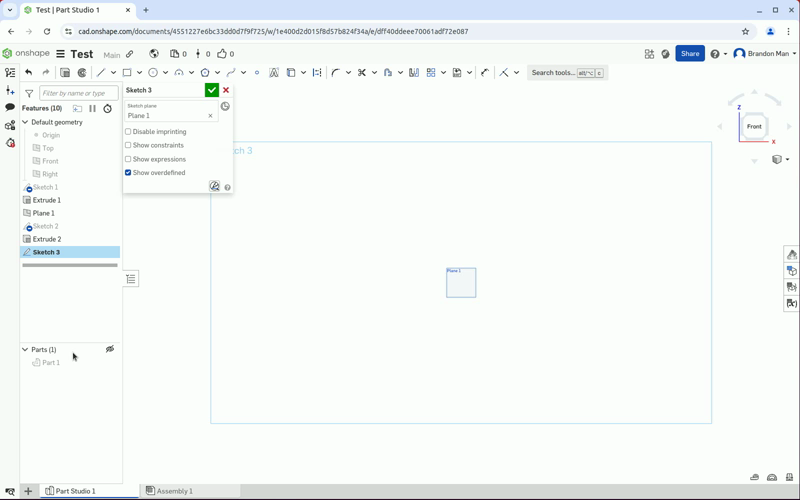
key_down(shift)
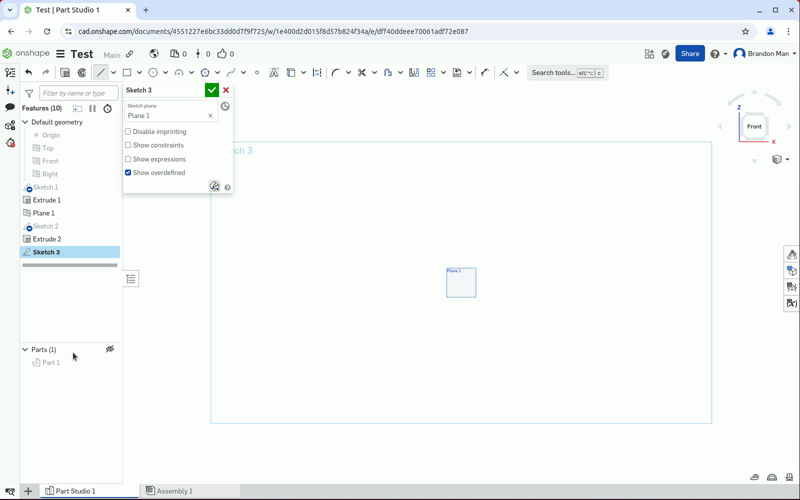
mouse_move(460, 226)
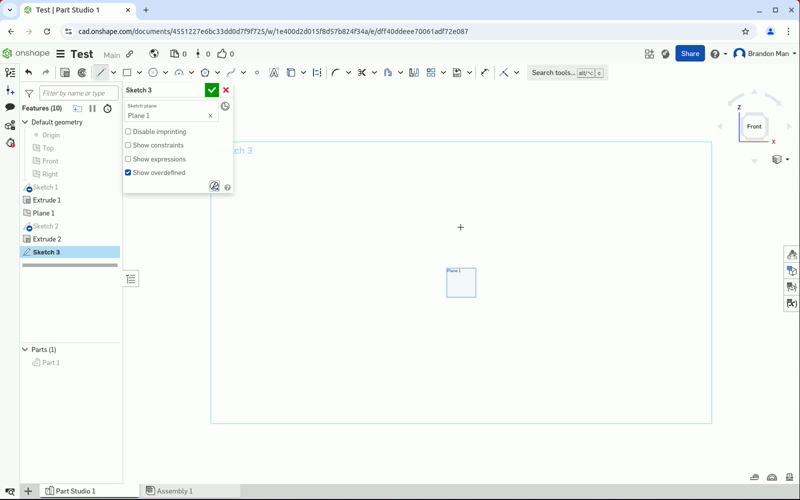
click(460, 226)
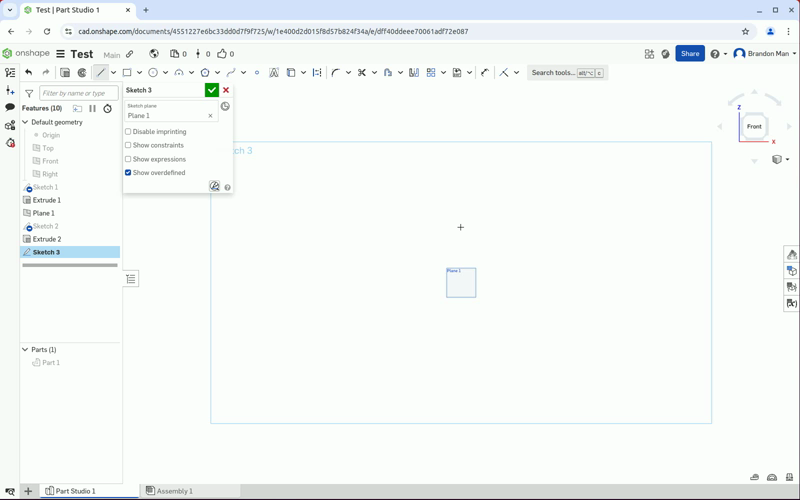
key_up(shift)
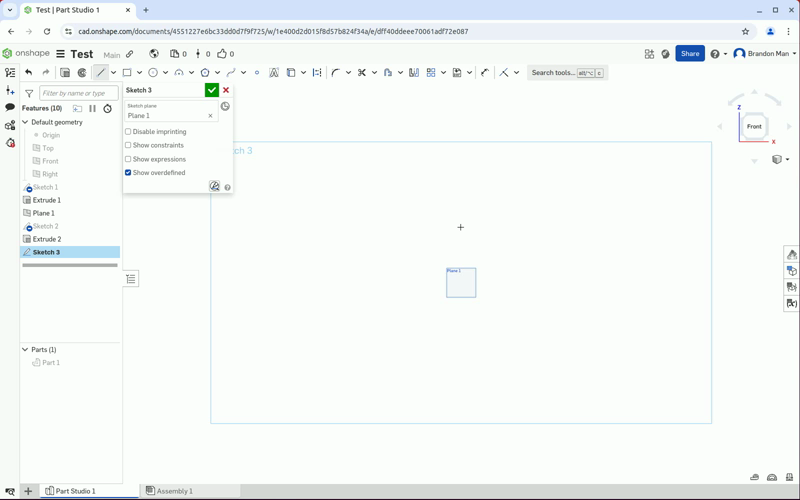
key_down(shift)
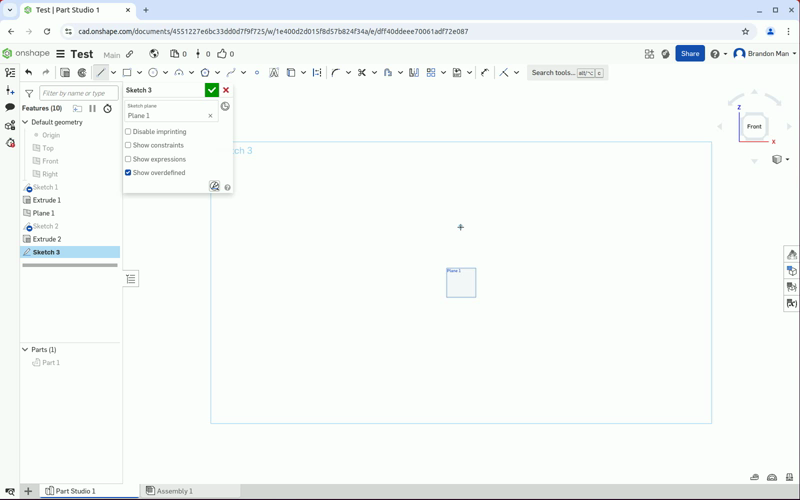
mouse_move(490, 226)
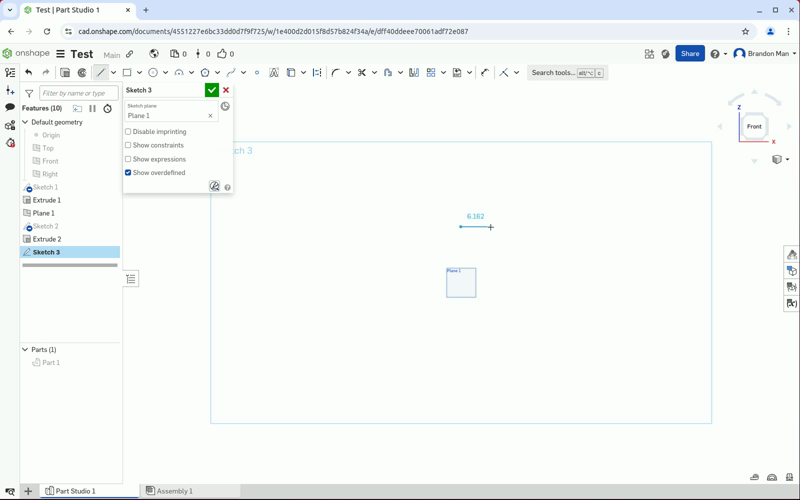
mouse_move(480, 226)
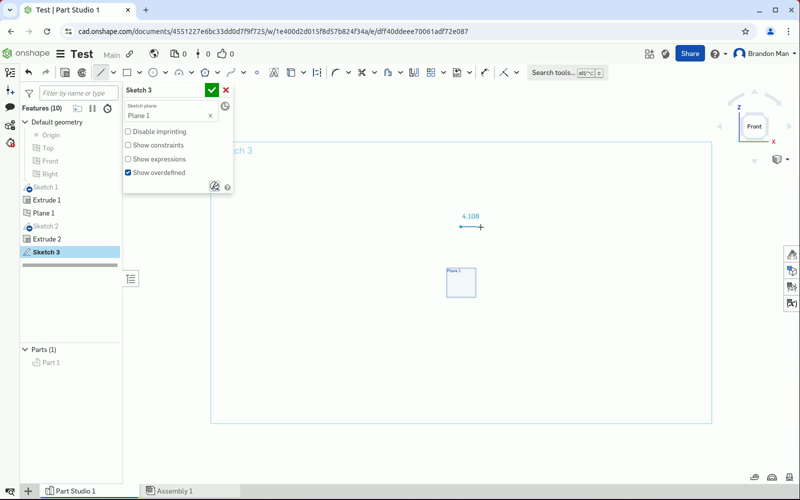
click(480, 226)
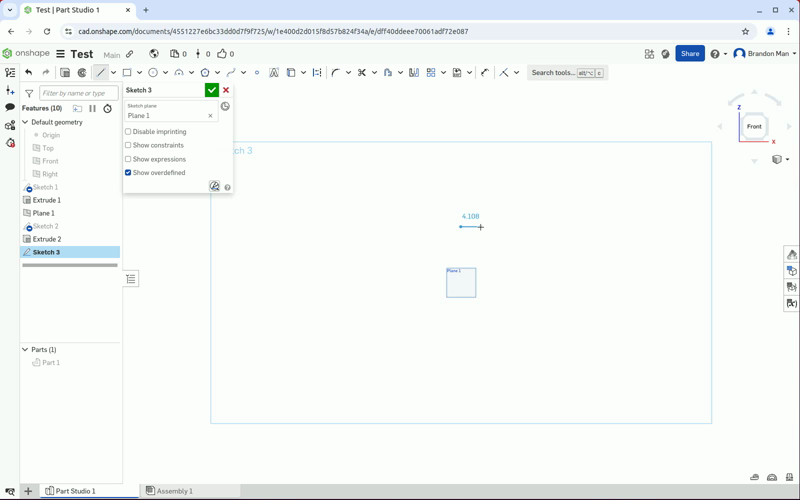
key_up(shift)
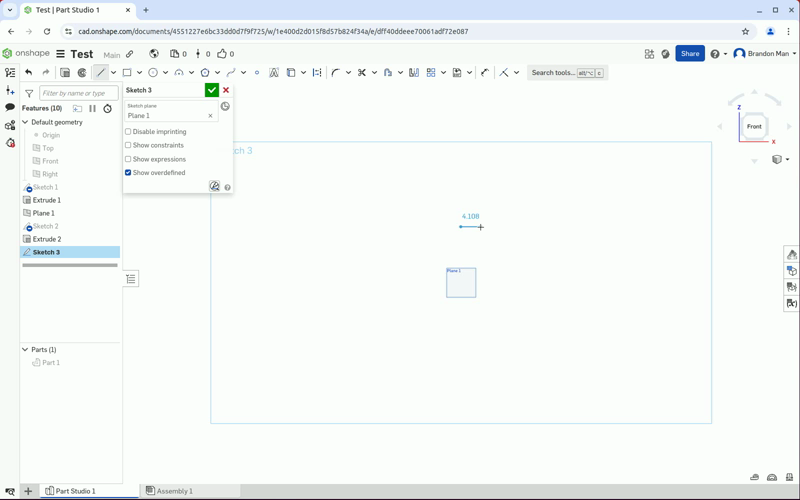
key_down(shift)
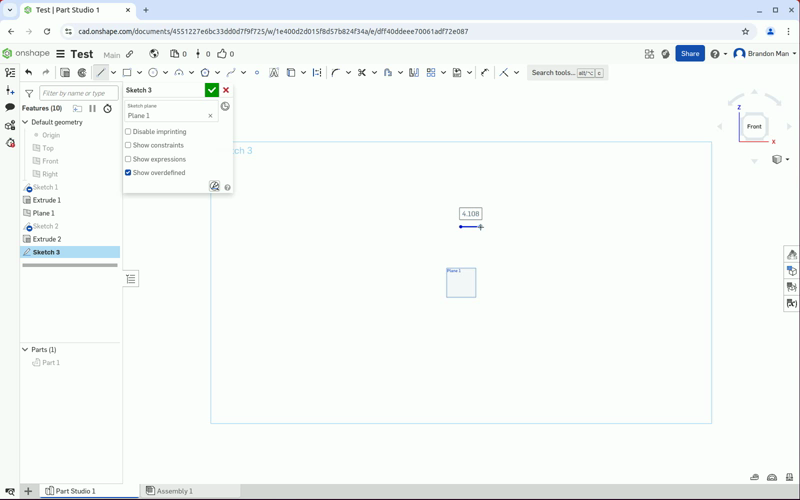
mouse_move(510, 226)
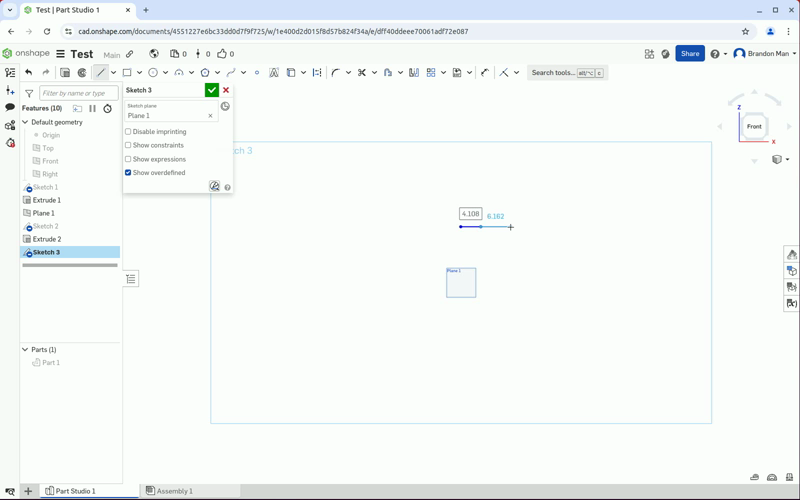
mouse_move(480, 207)
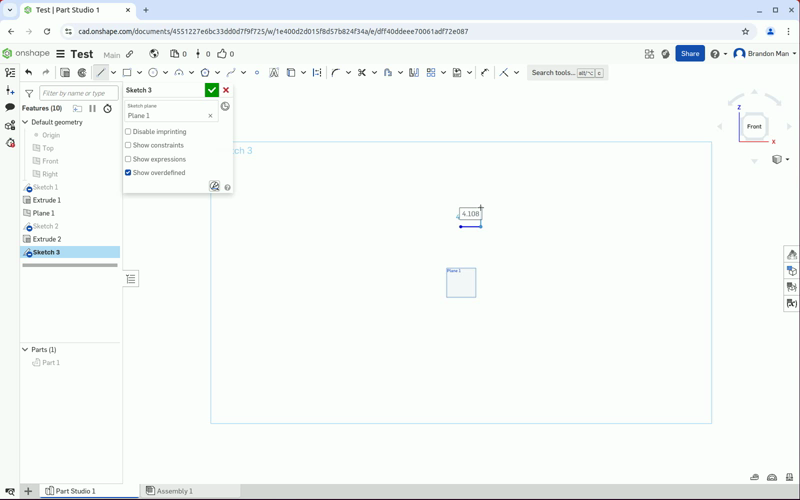
click(480, 207)
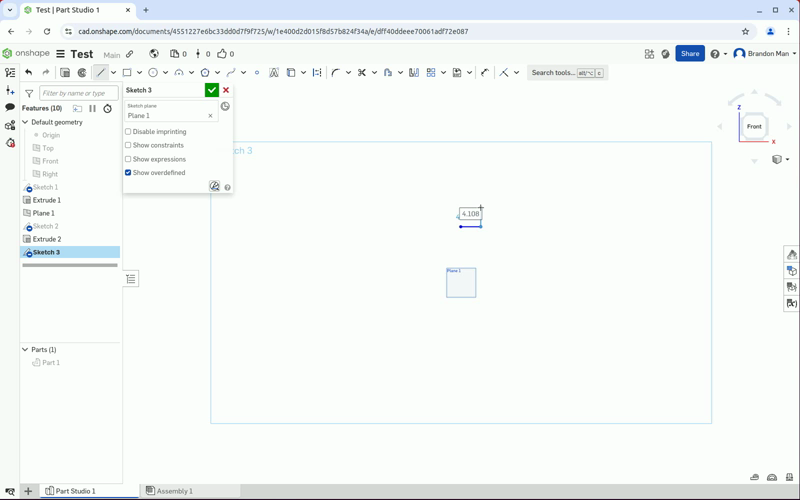
key_up(shift)
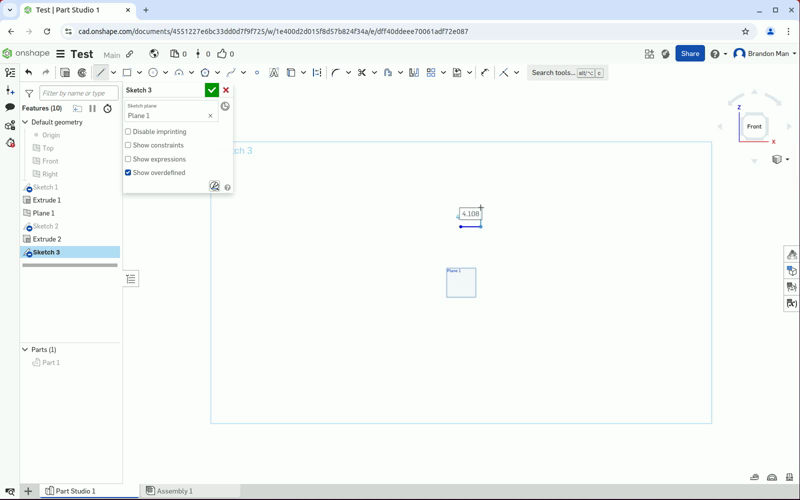
key_down(shift)
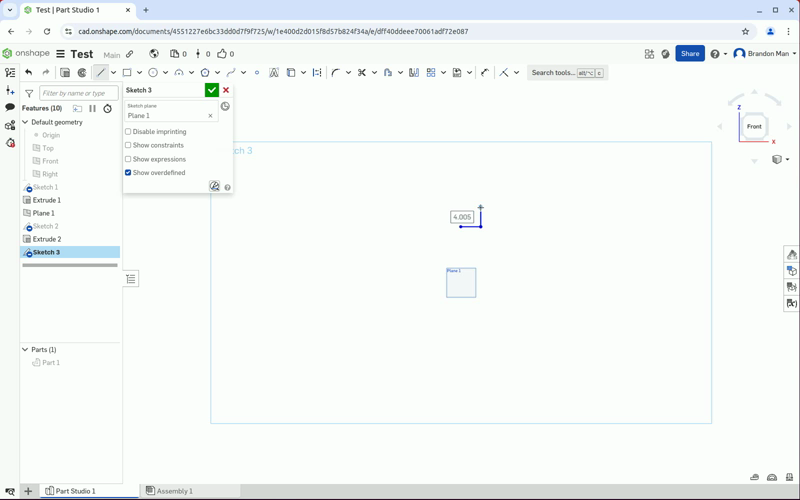
mouse_move(510, 207)
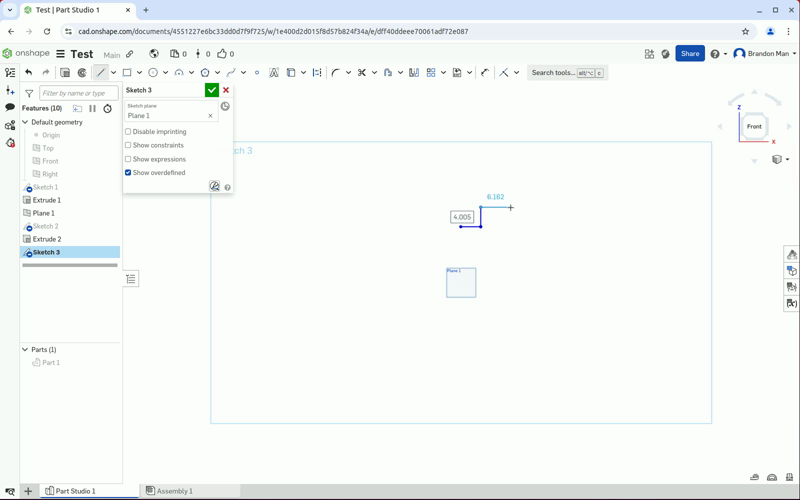
mouse_move(460, 207)
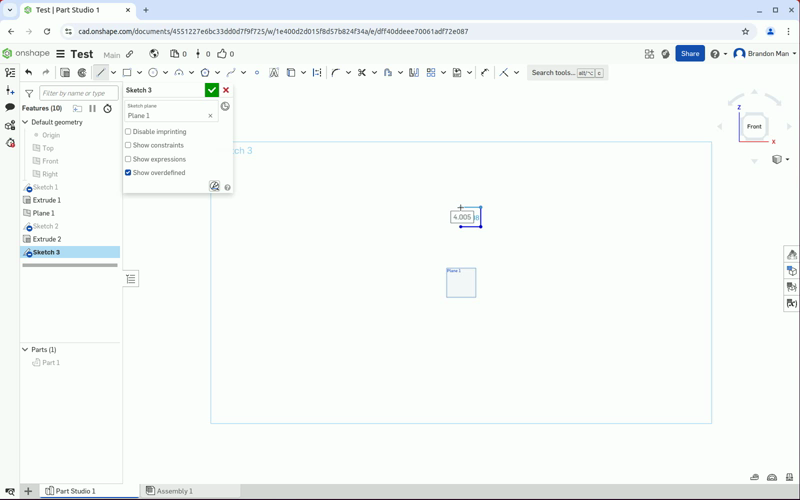
click(460, 207)
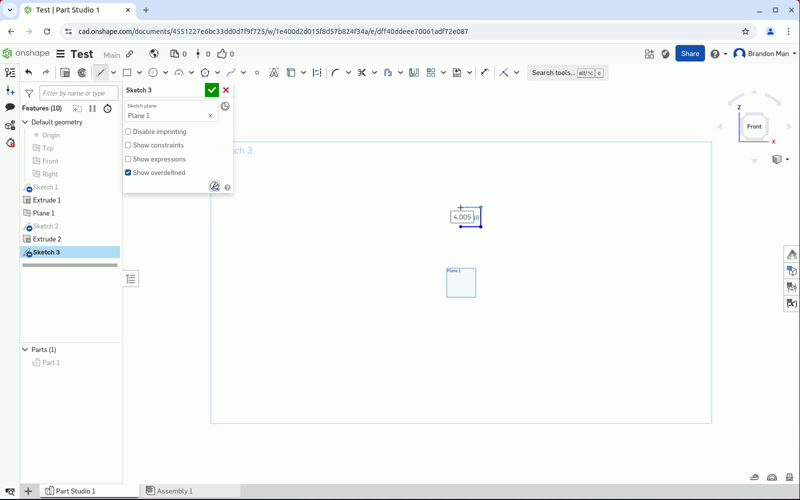
key_up(shift)
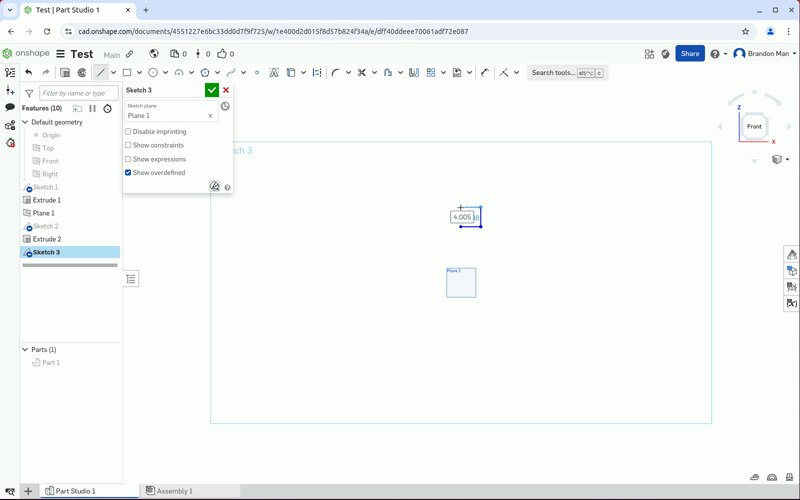
mouse_move(490, 207)
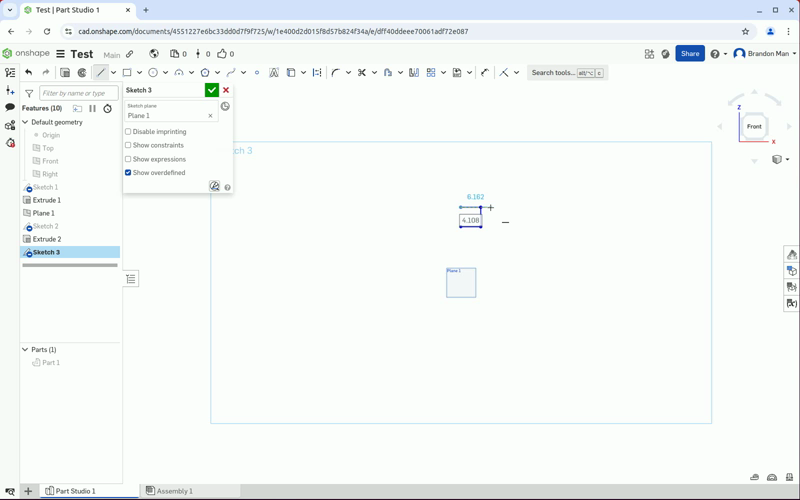
key_down(shift)
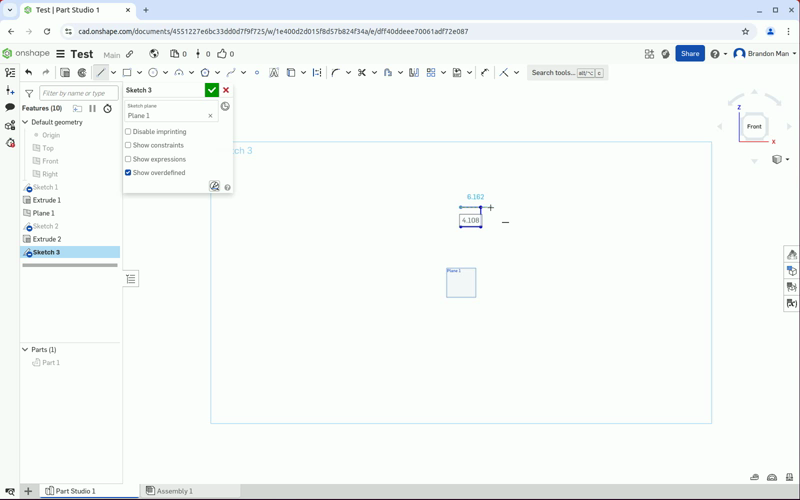
mouse_move(460, 226)
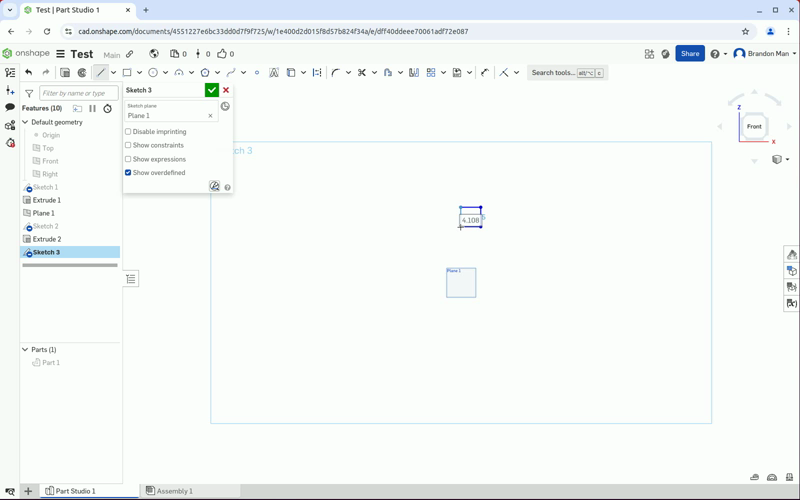
key_up(shift)
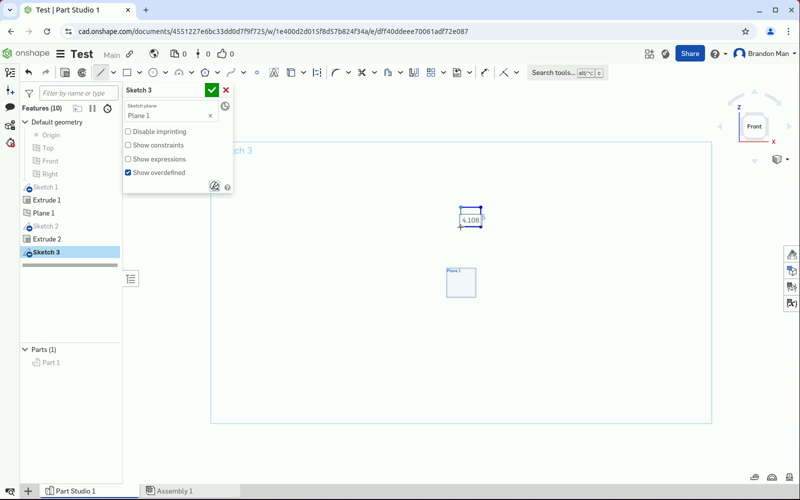
click(460, 226)
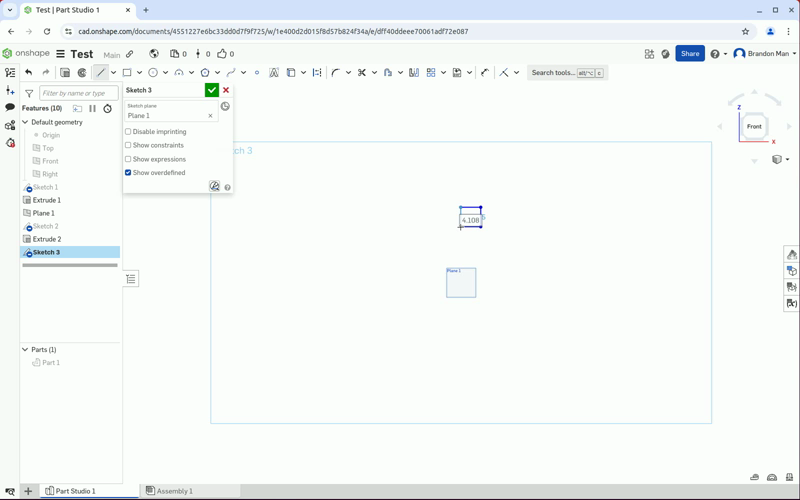
key(esc)
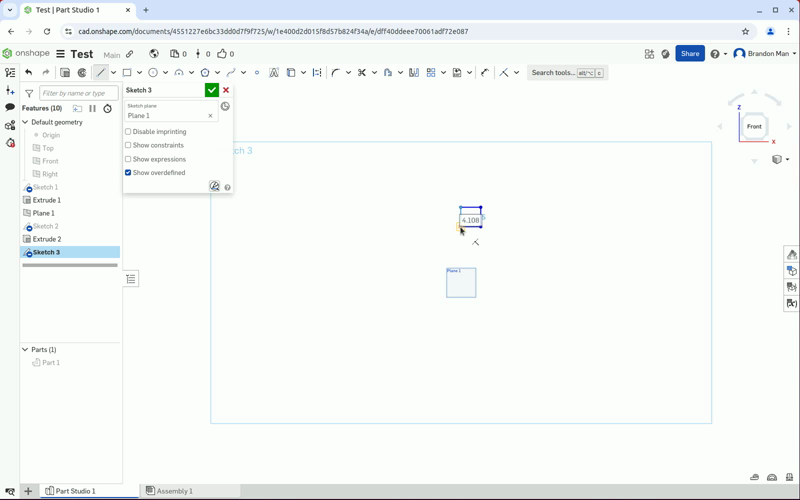
mouse_move(477, 207)
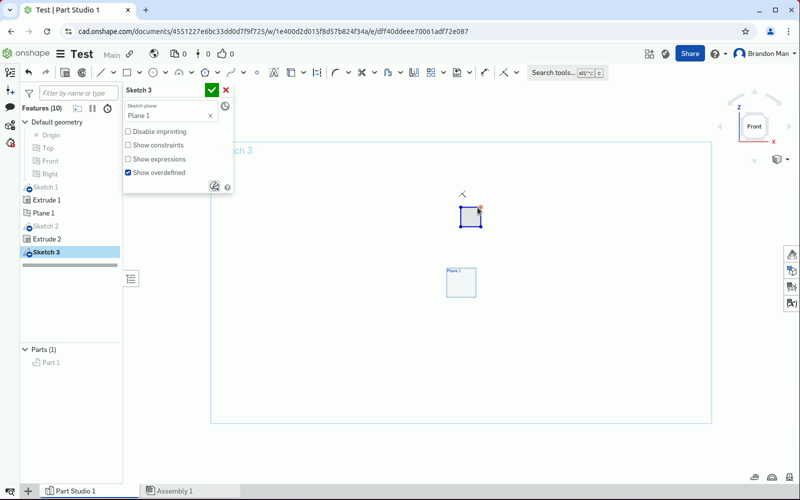
scroll(6)
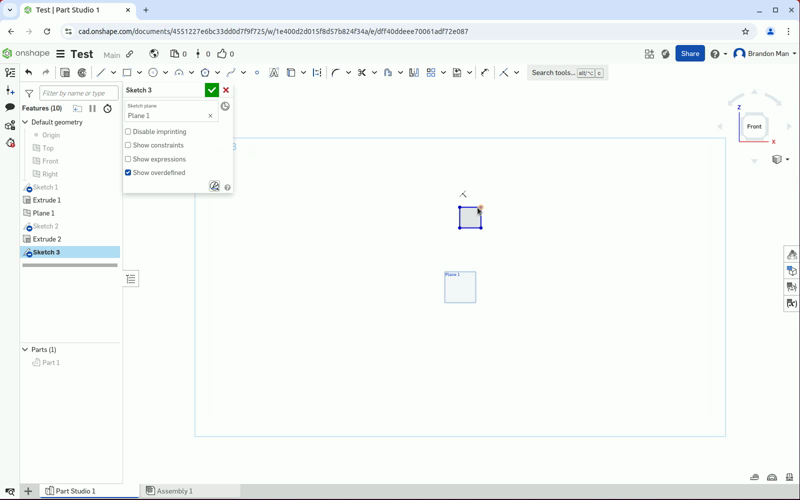
scroll(6)
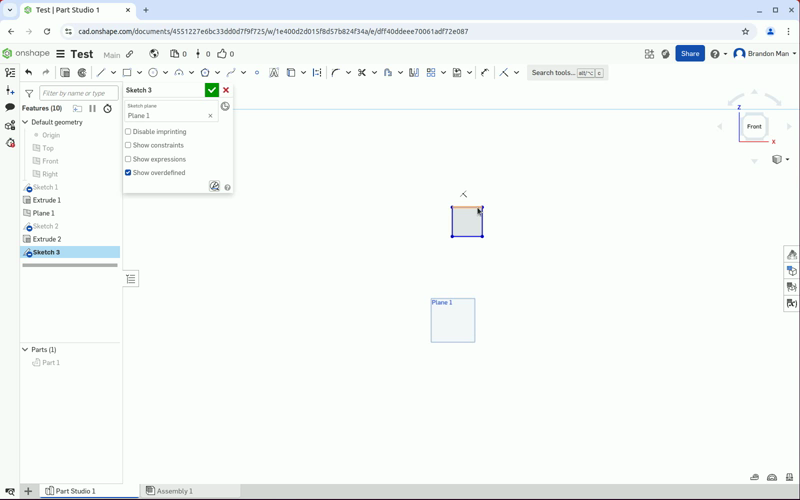
scroll(6)
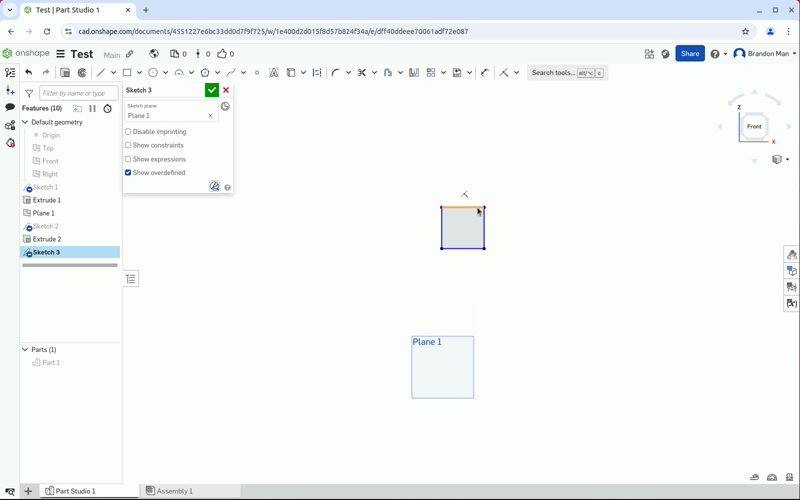
scroll(6)
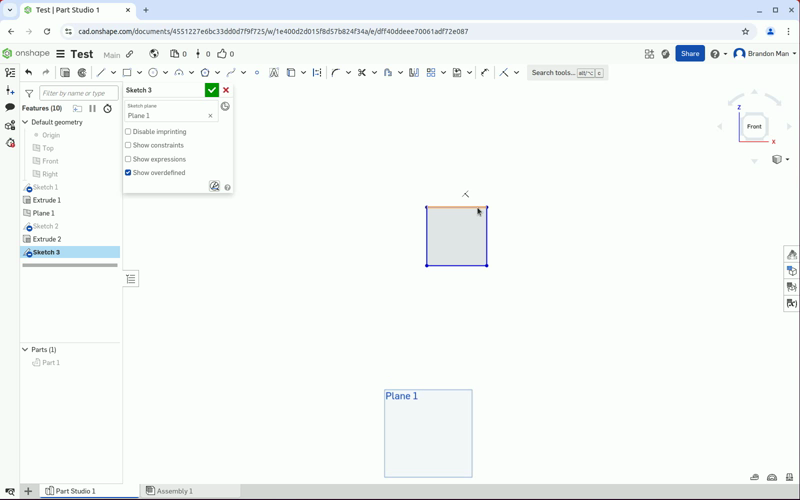
scroll(6)
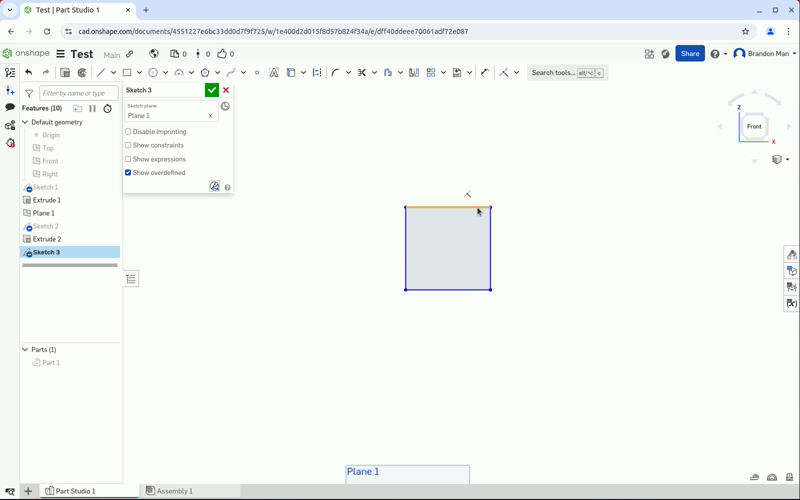
scroll(6)
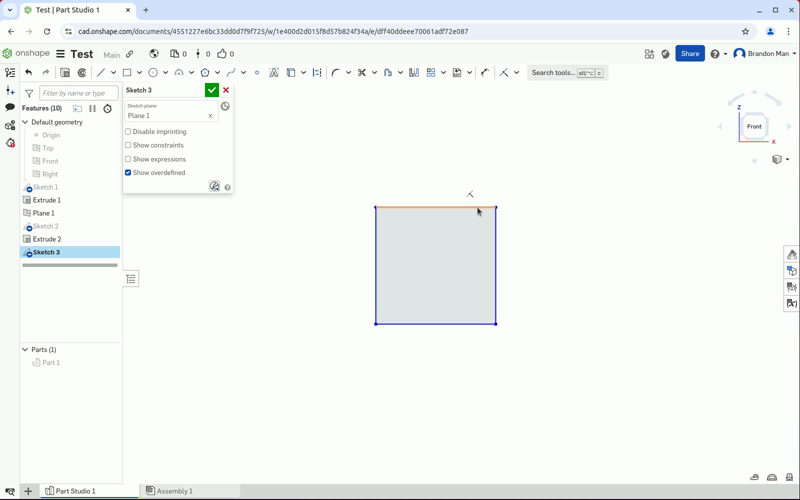
scroll(6)
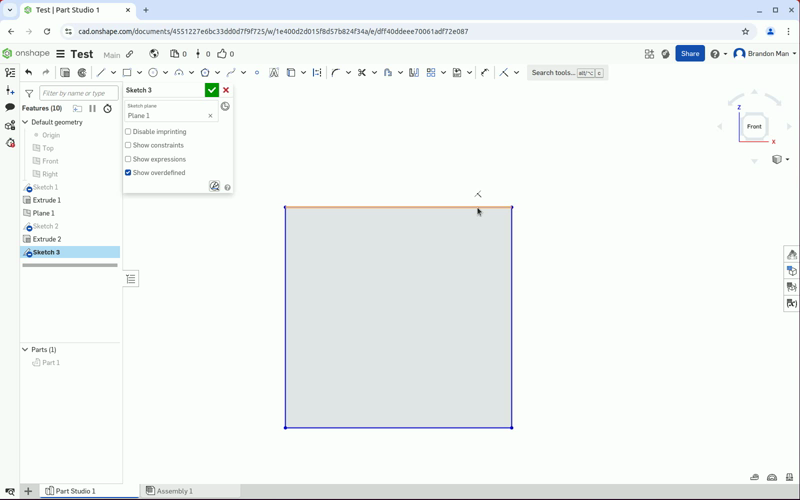
click(477, 207)
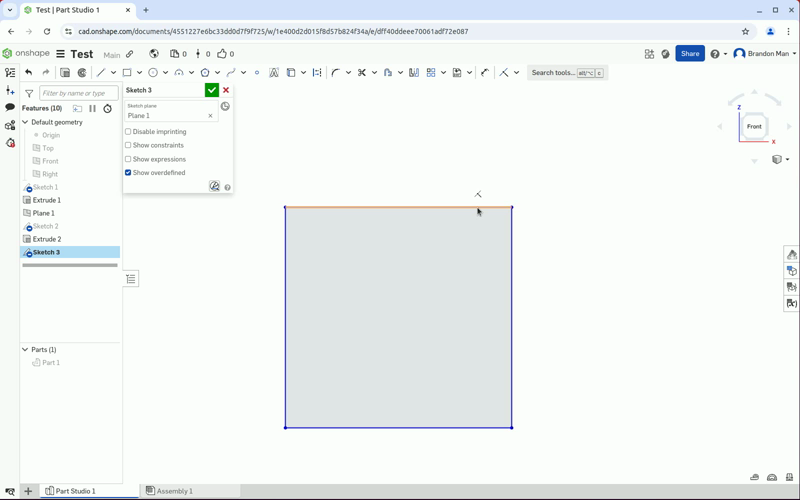
scroll(-6)
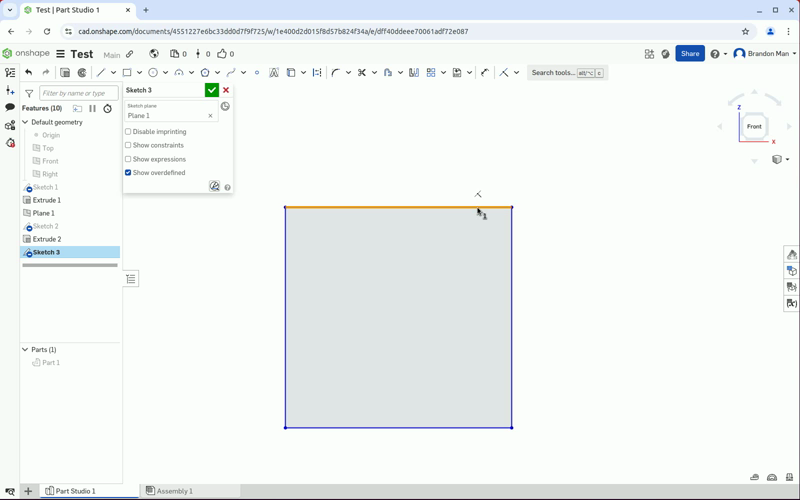
scroll(-6)
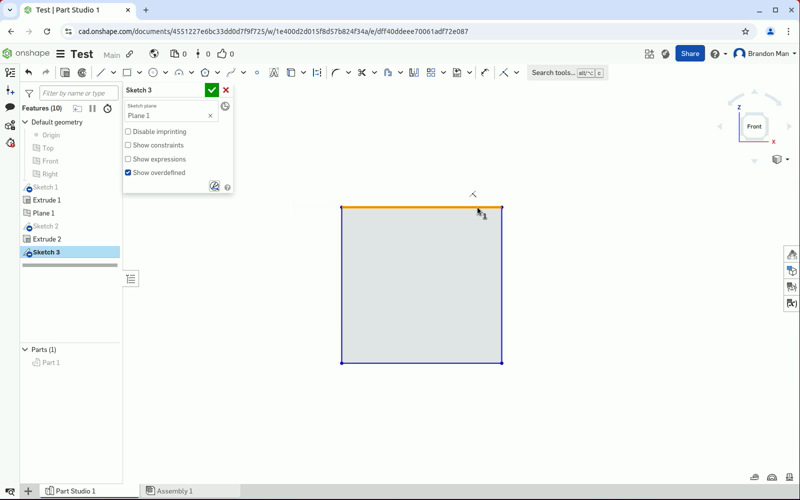
scroll(-6)
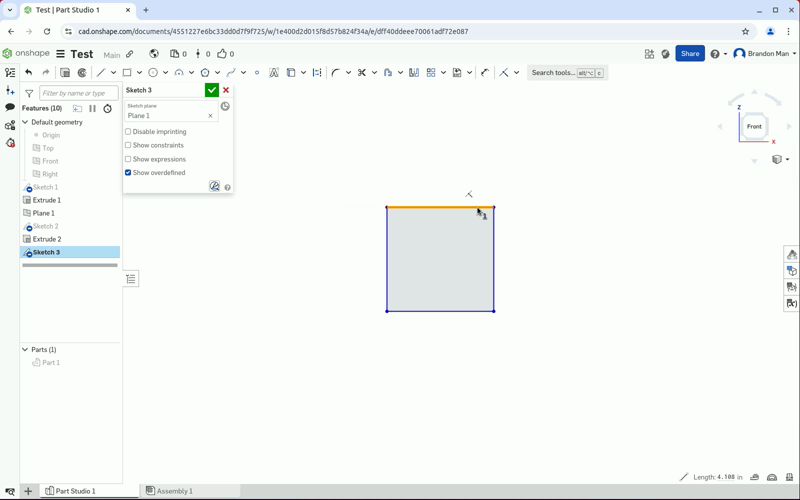
scroll(-6)
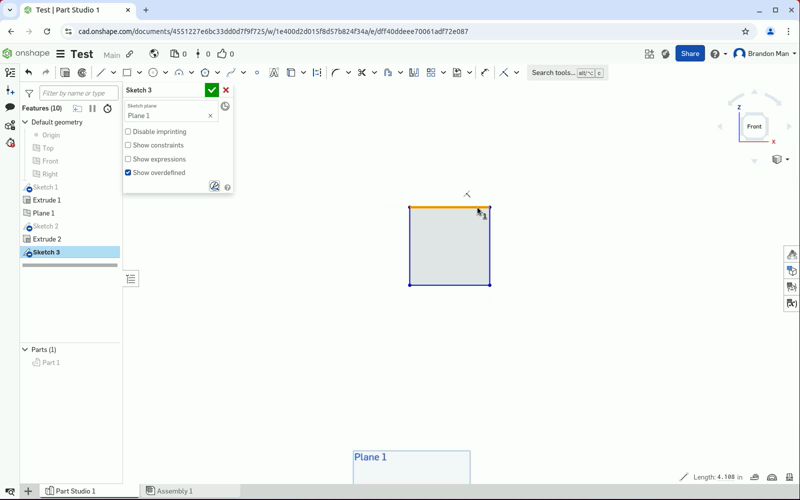
scroll(-6)
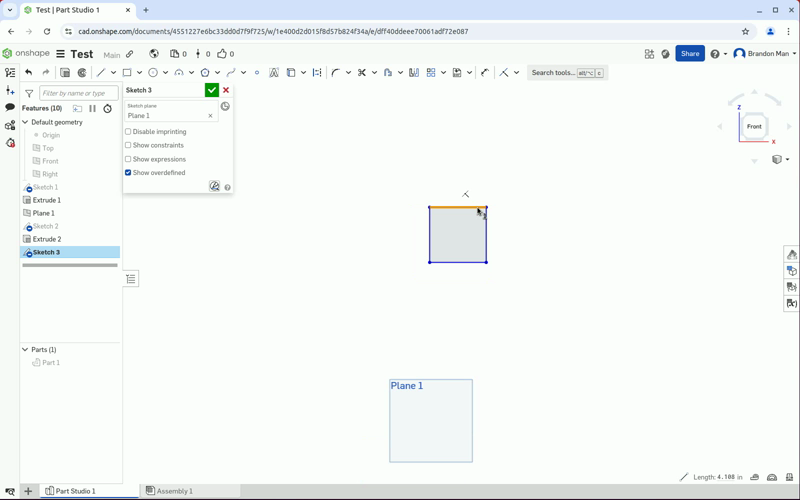
scroll(-6)
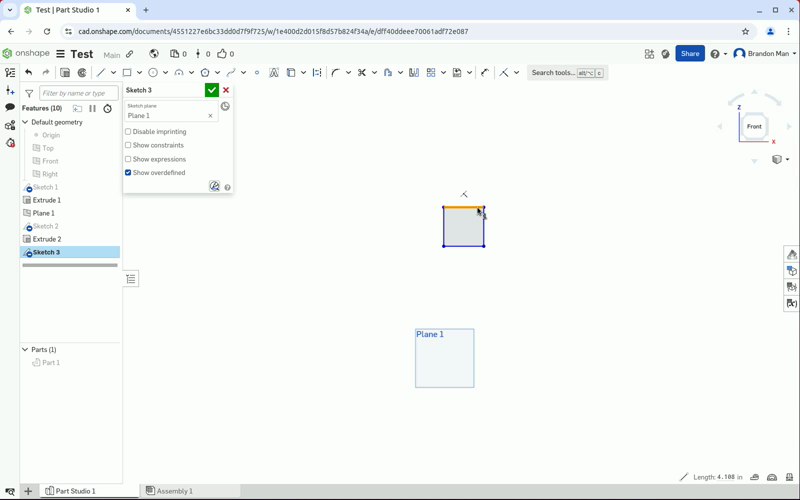
scroll(-6)
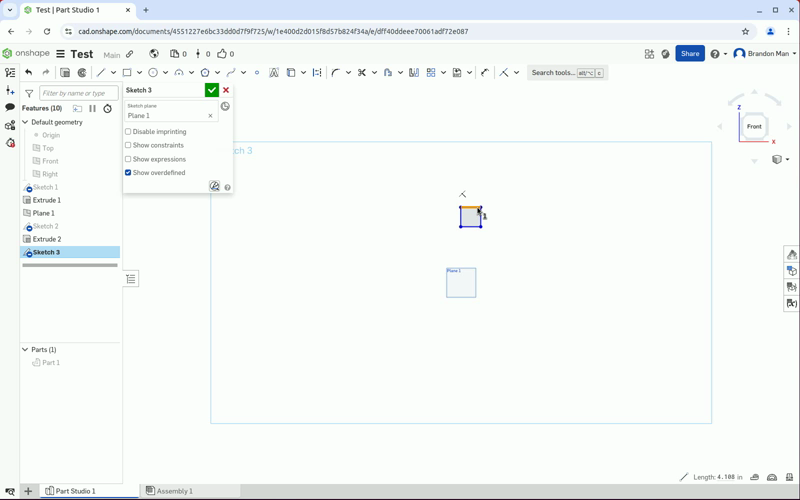
mouse_move(73, 352)
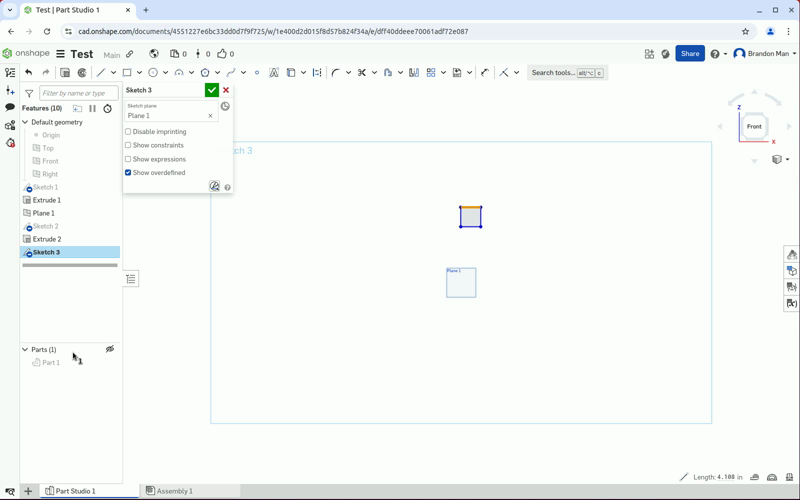
key(shift+y)
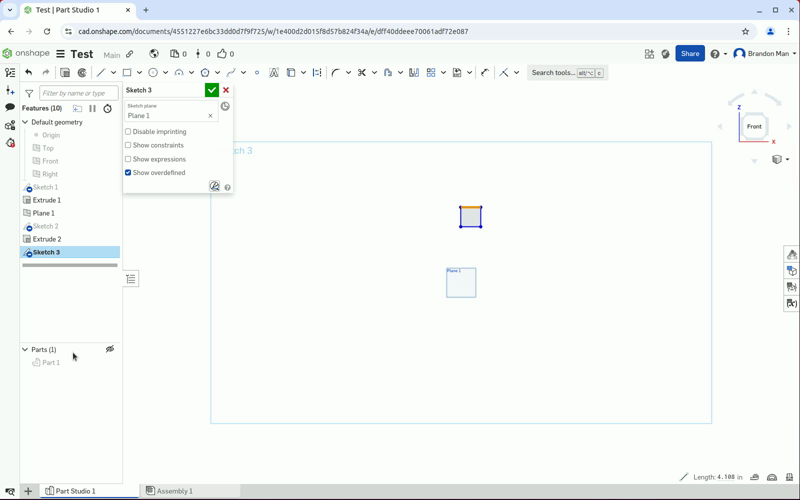
key(shift+e)
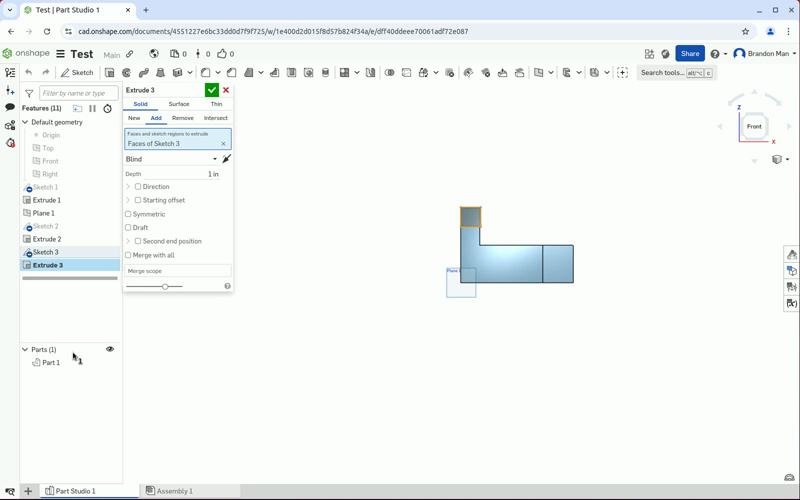
mouse_move(143, 106)
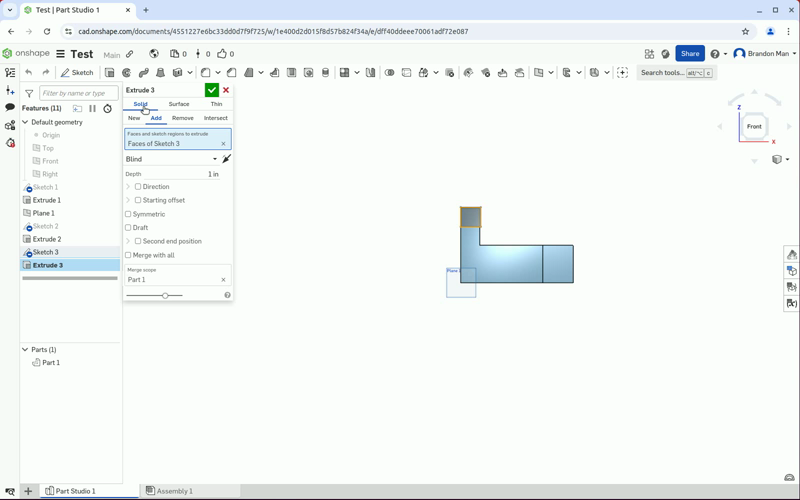
click(143, 106)
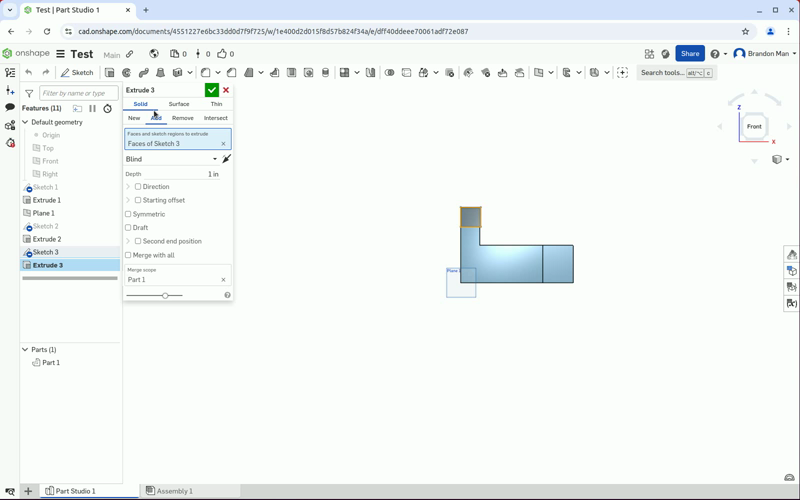
mouse_move(186, 120)
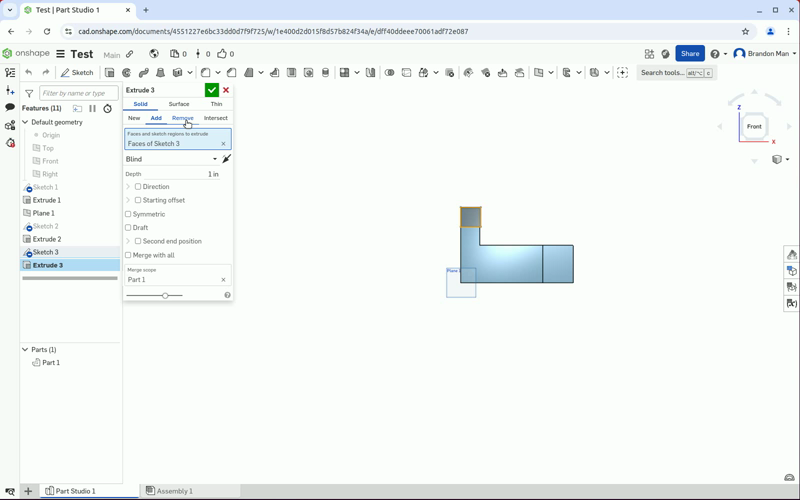
click(186, 120)
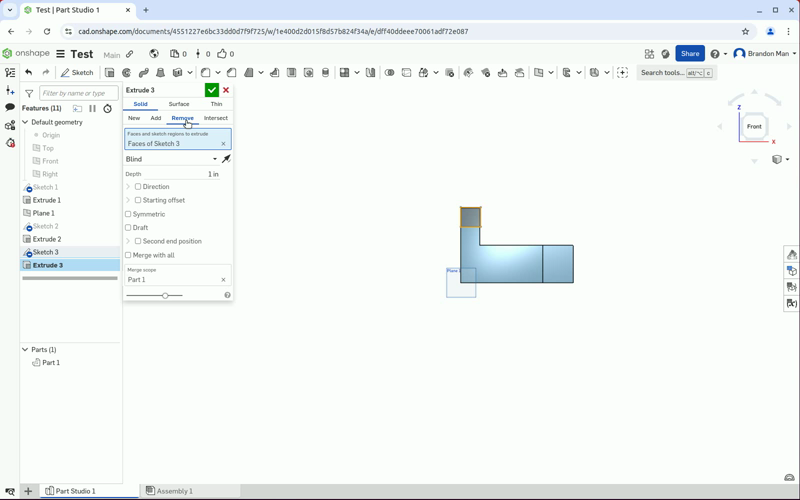
key(tab, 4)
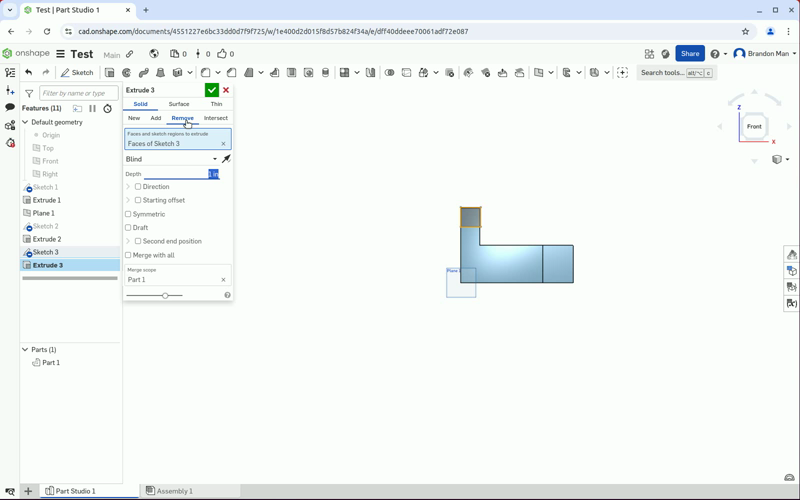
text(11.554)
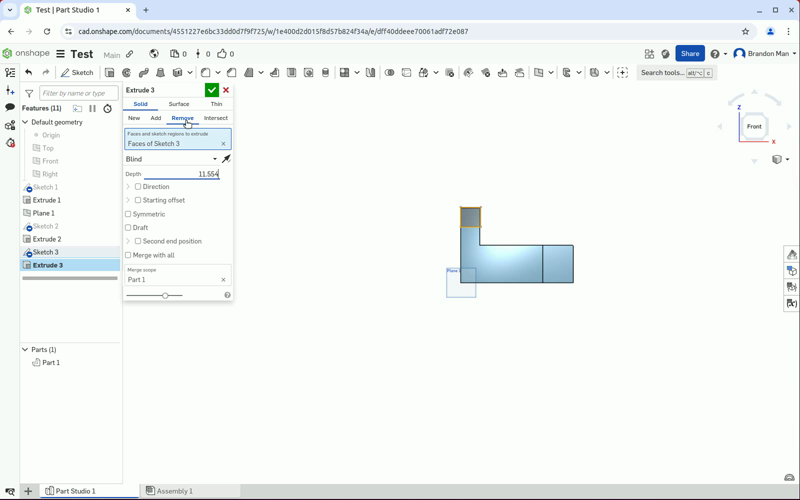
key(tab, 3)
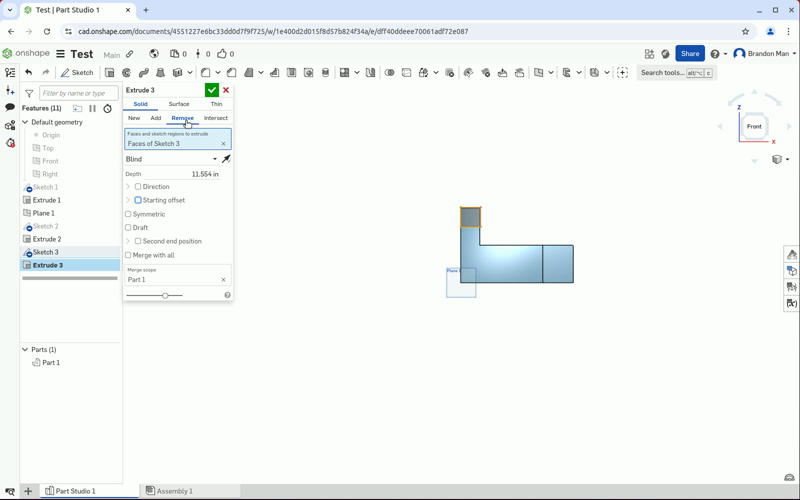
key(tab, 2)
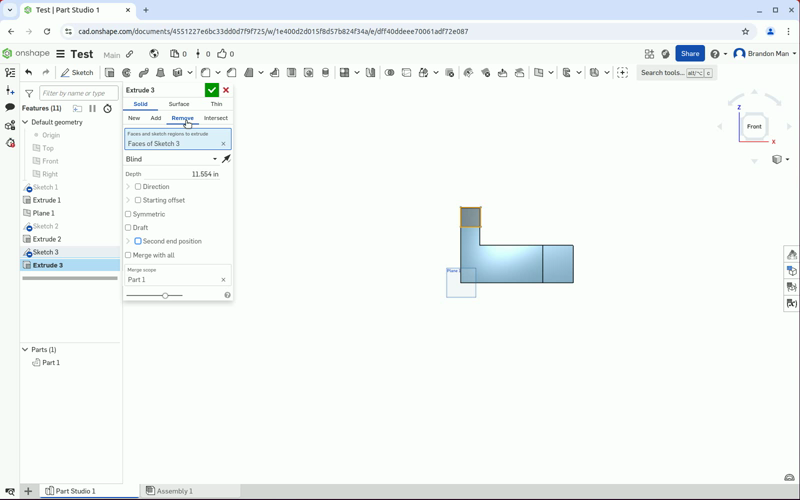
key(space)
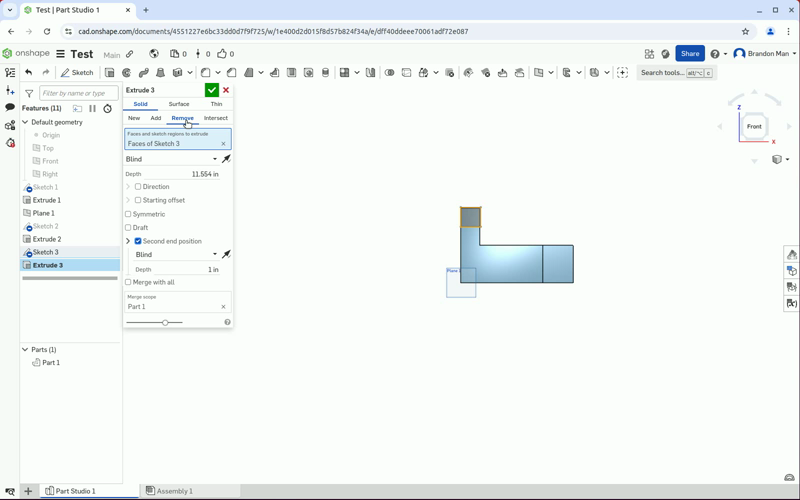
key(tab, 3)
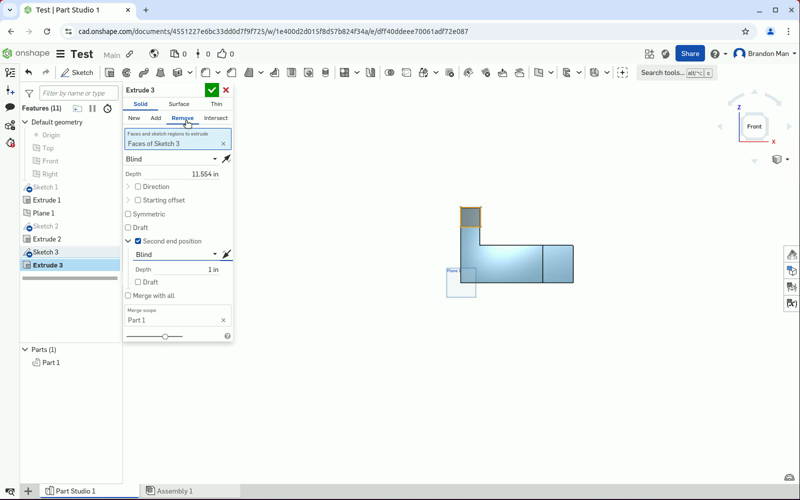
text(3.851)
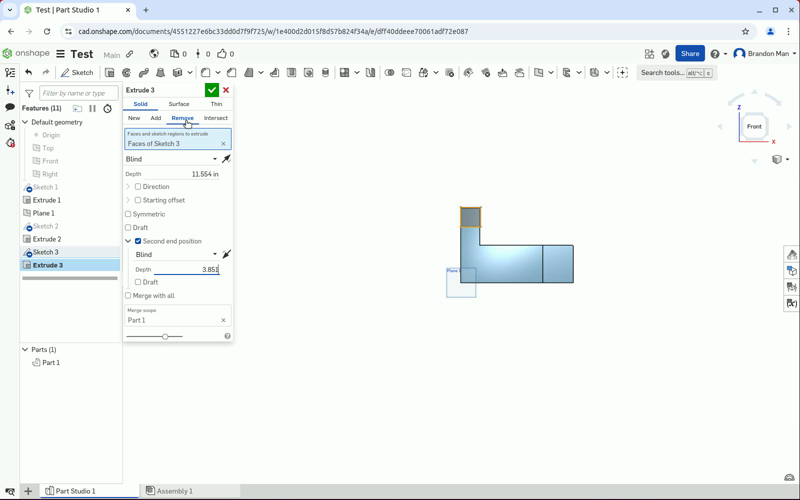
key(tab, 2)
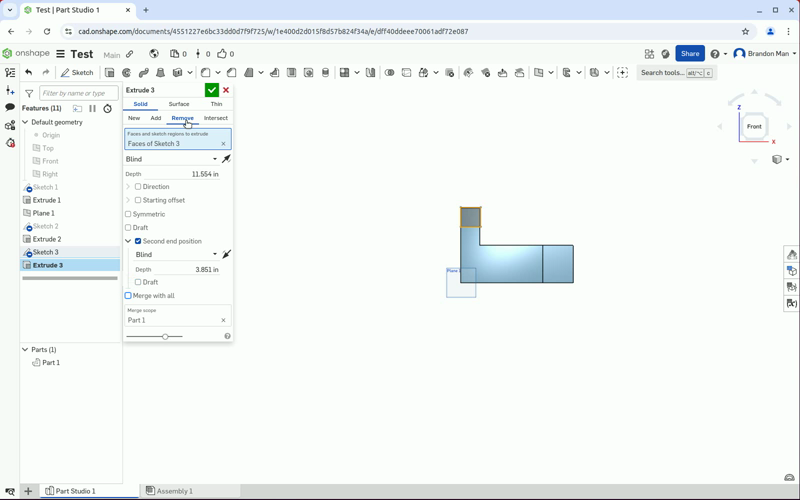
key(space)
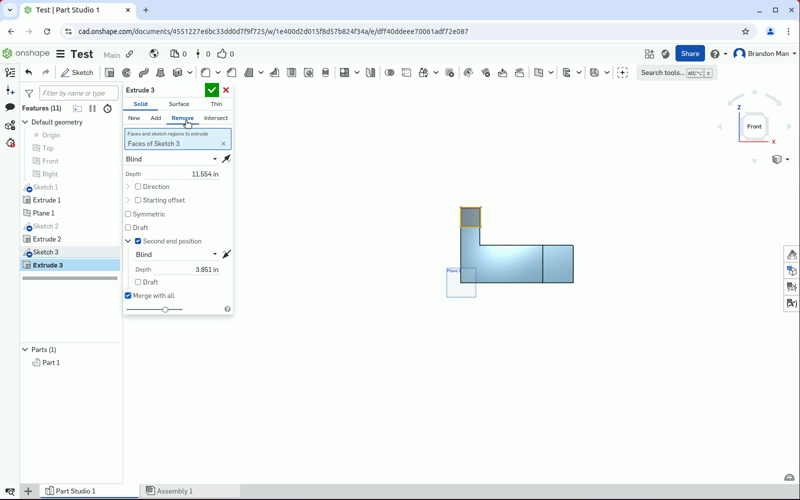
key(enter)
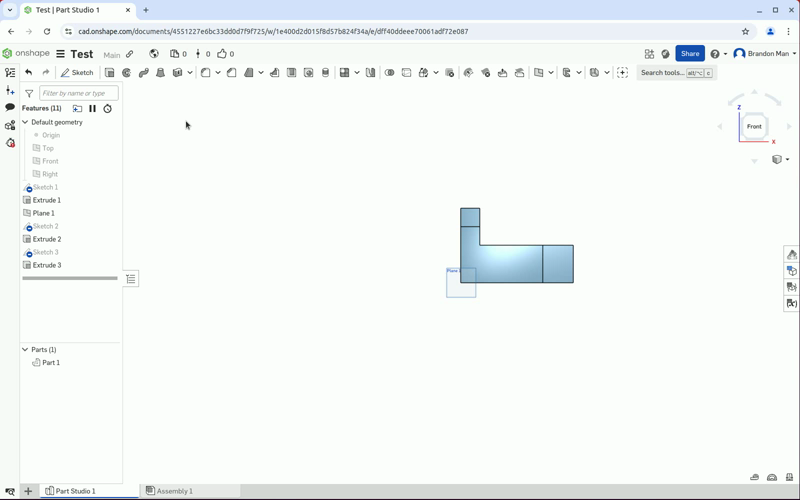
key(shift+h)
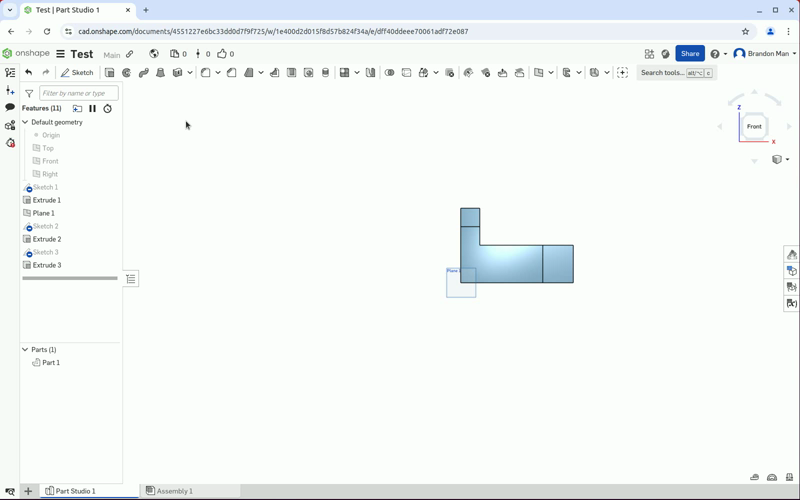
key(shift+h)
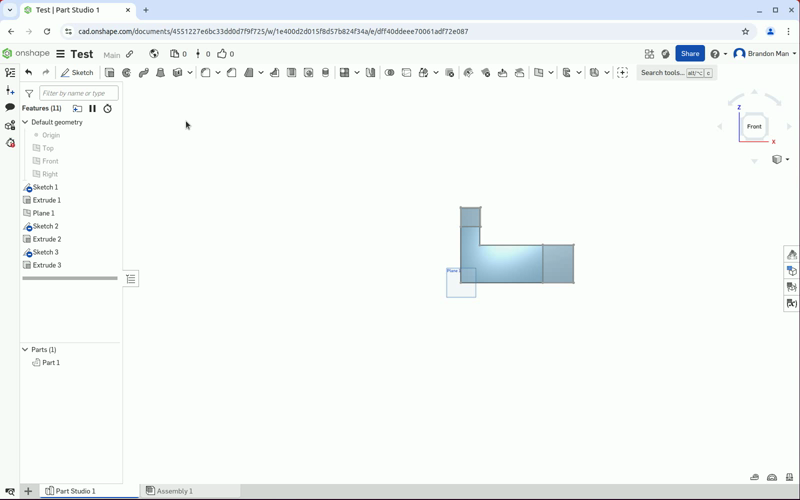
key(shift+7)
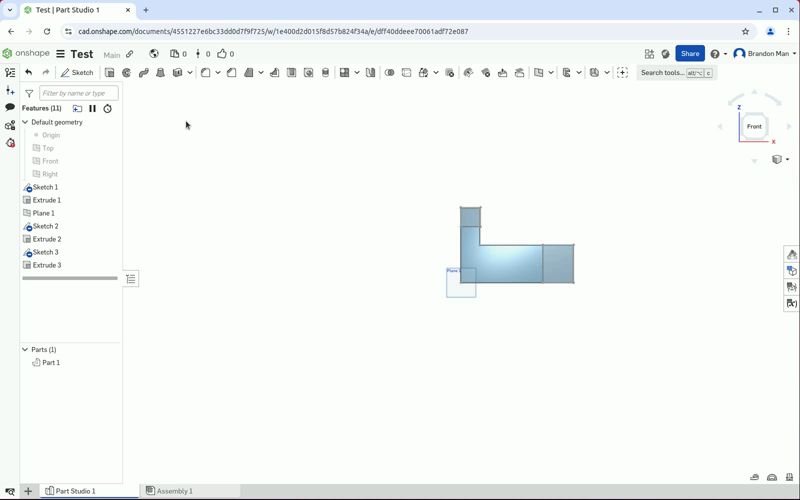
key(left, 2)
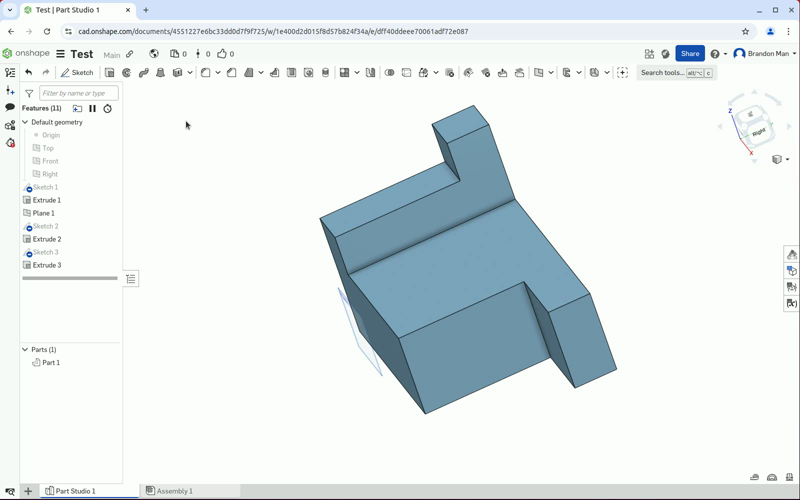
key(down, 2)
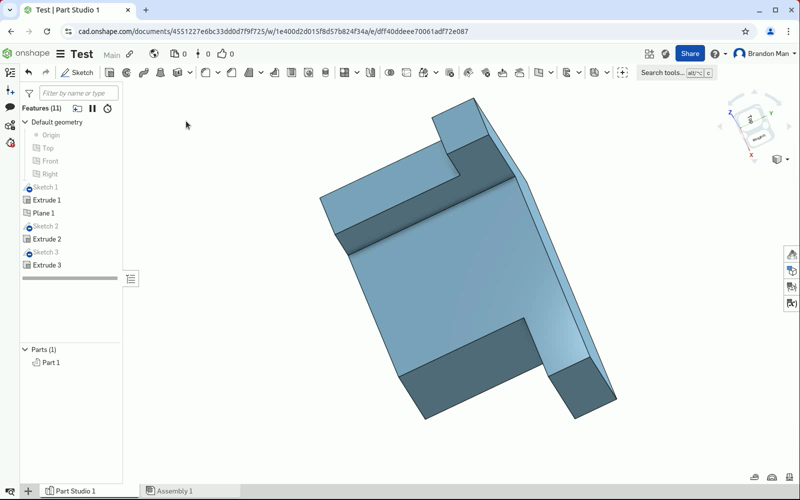
key(up, 2)
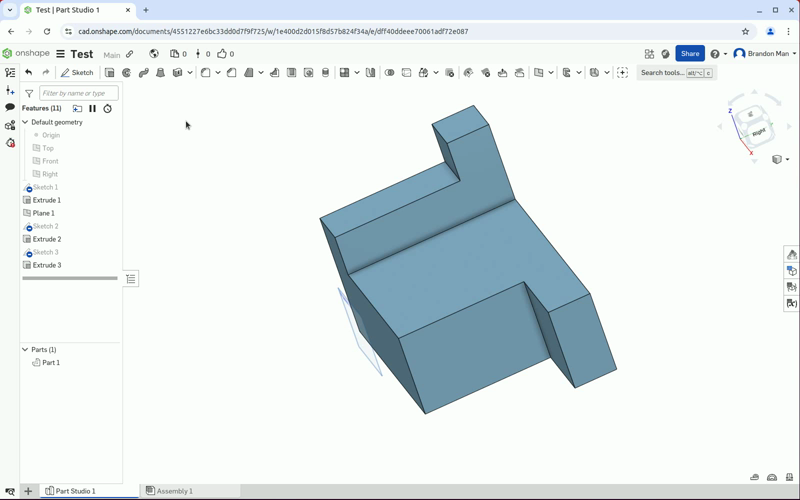
key(right, 2)
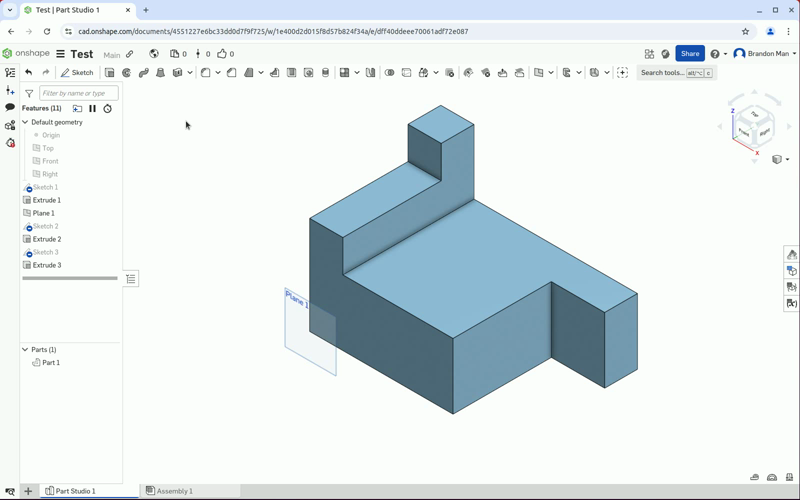
mouse_move(73, 189)
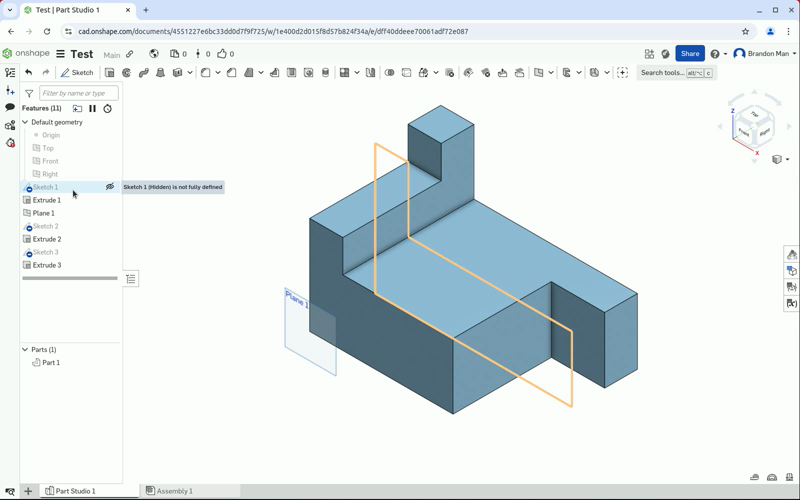
click(73, 189)